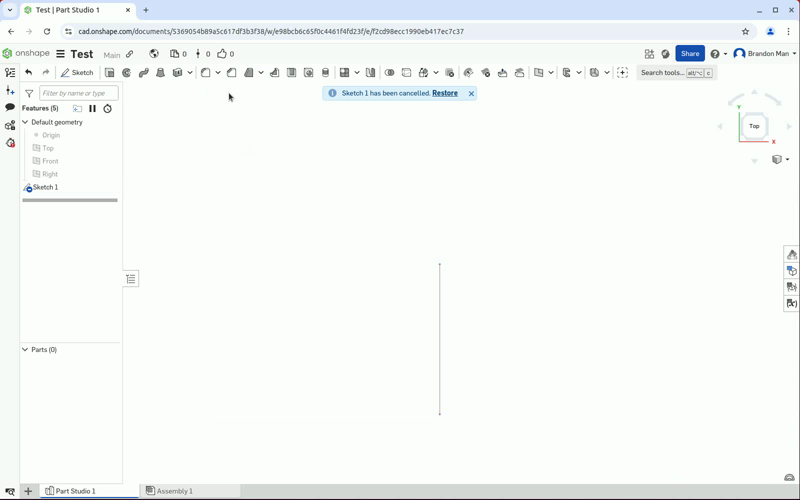
key(shift+h)
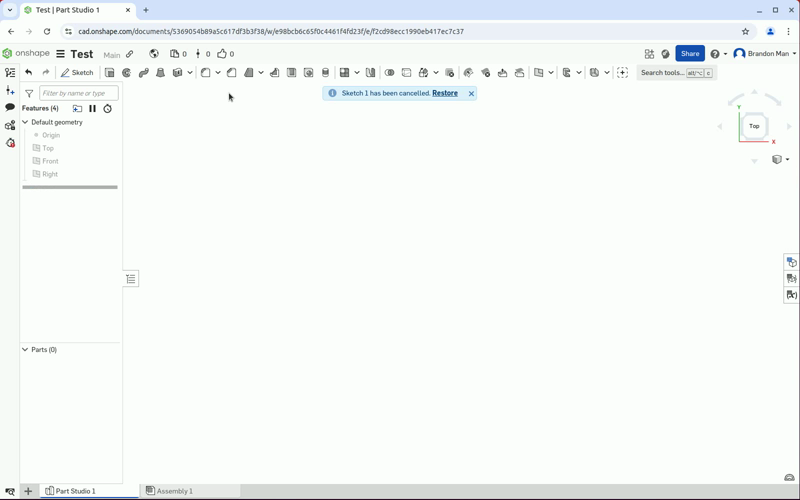
key(shift+s)
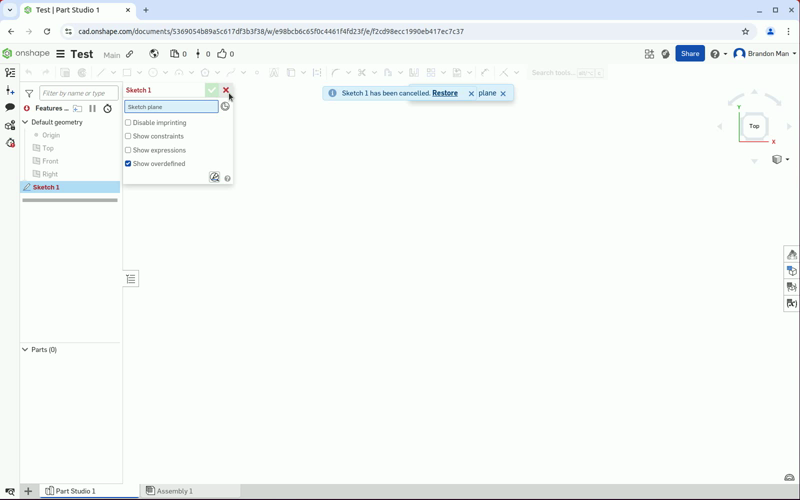
mouse_move(73, 150)
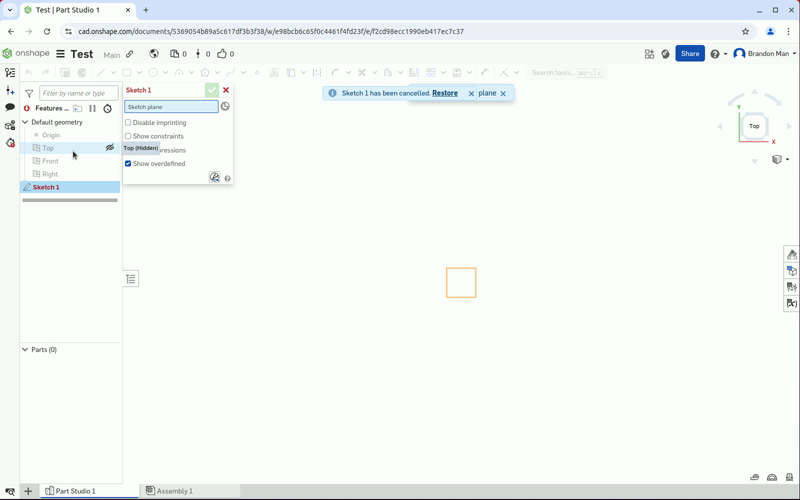
click(73, 150)
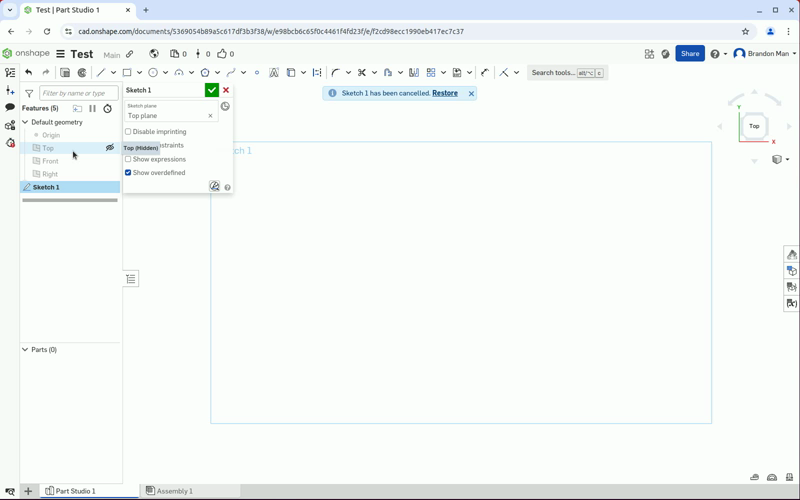
mouse_move(73, 352)
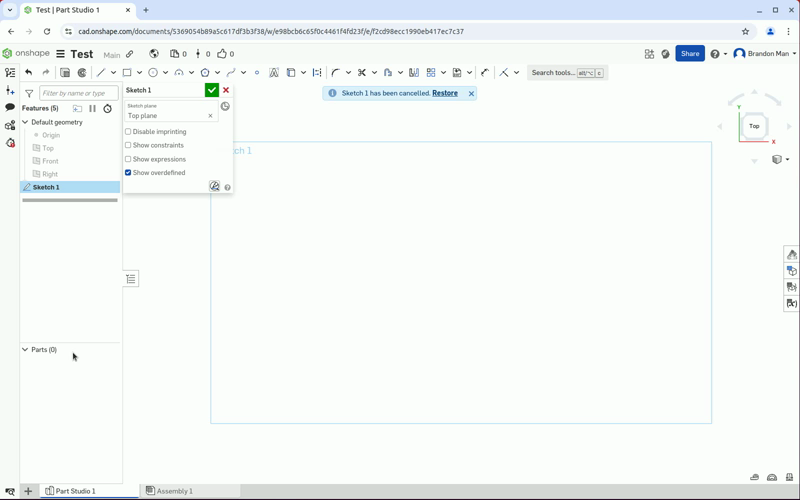
key(y)
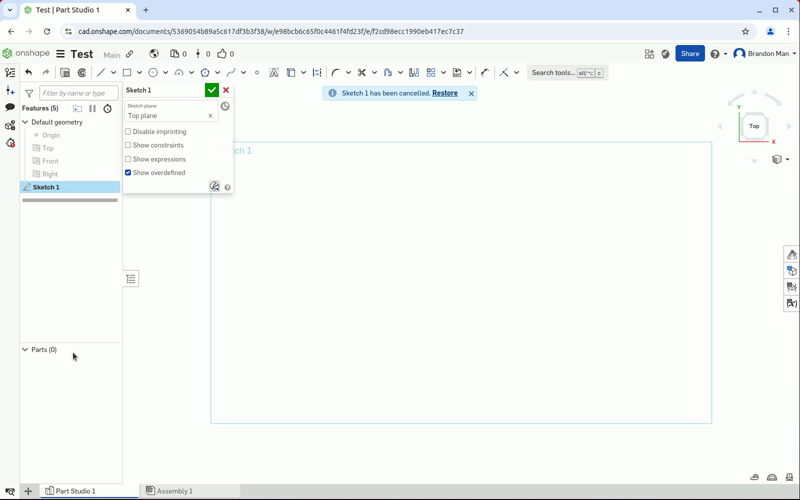
key(c)
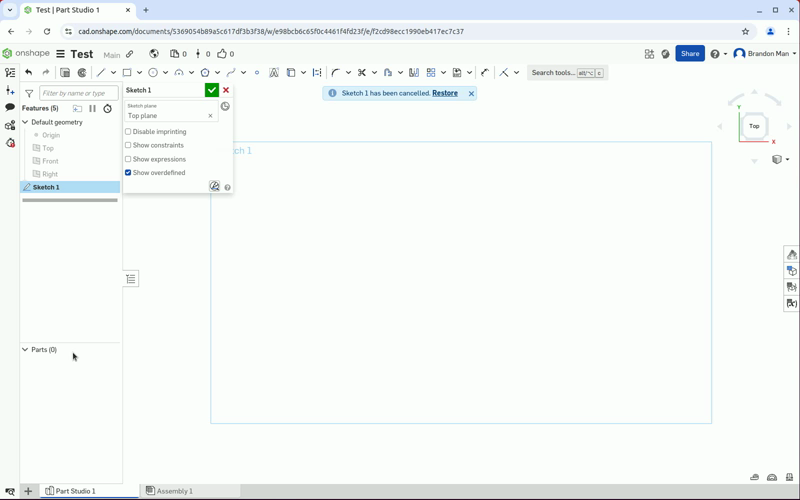
key_down(shift)
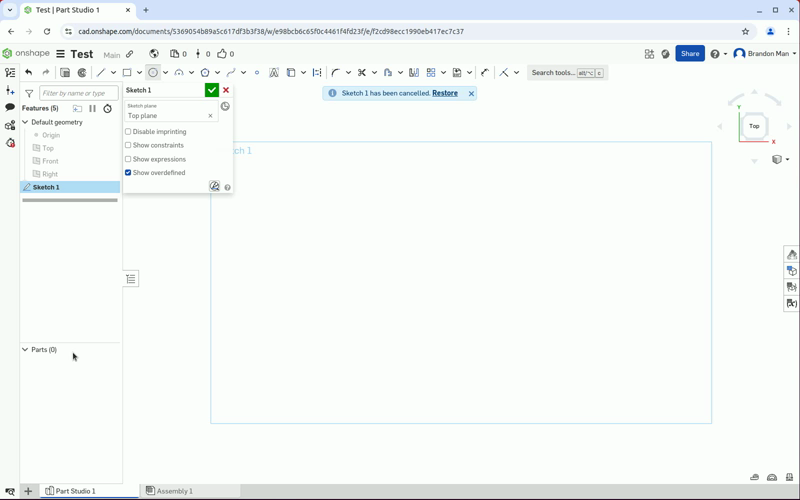
mouse_move(410, 201)
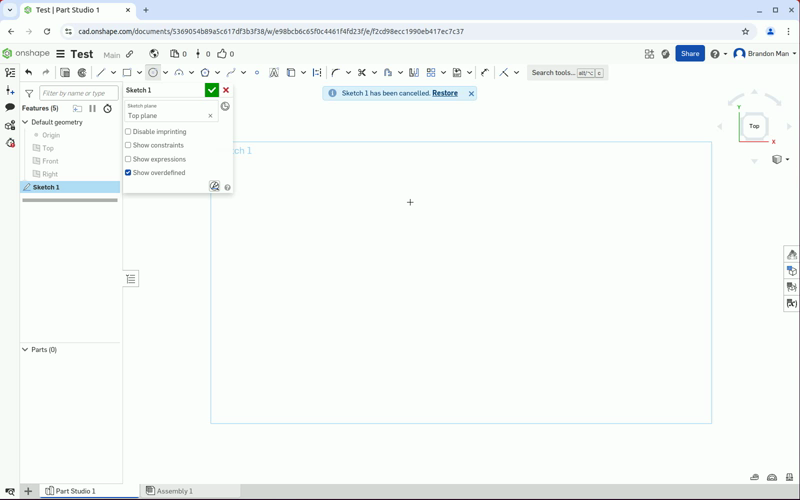
click(410, 201)
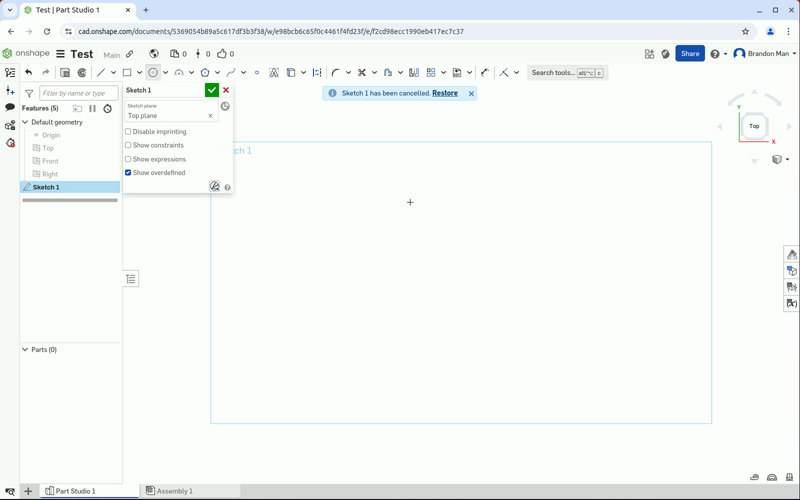
key_up(shift)
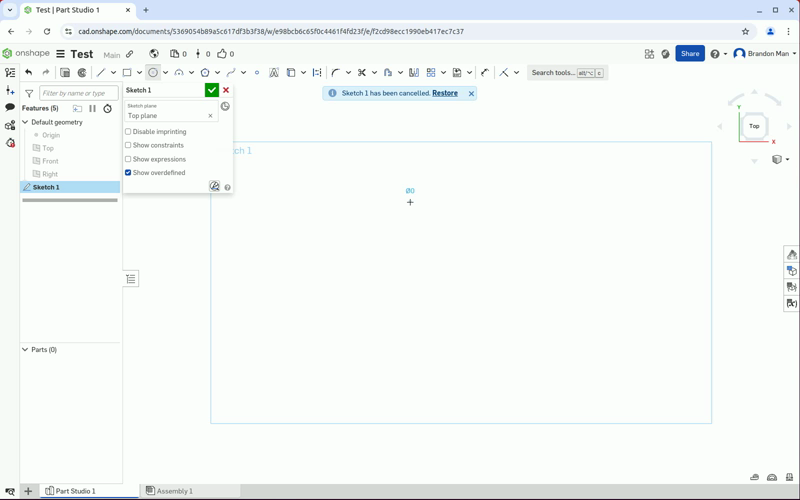
mouse_move(417, 201)
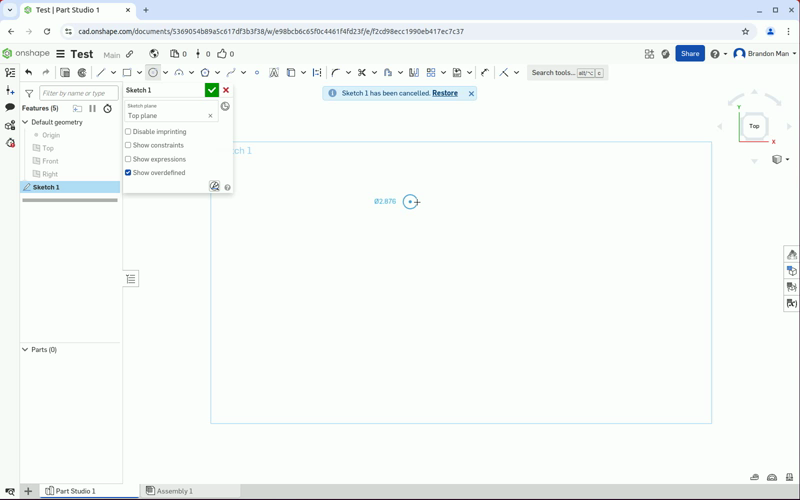
click(417, 201)
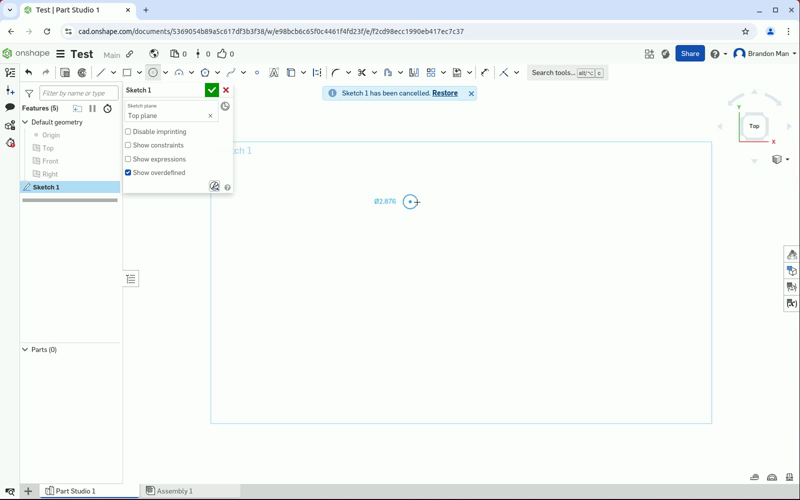
key(esc)
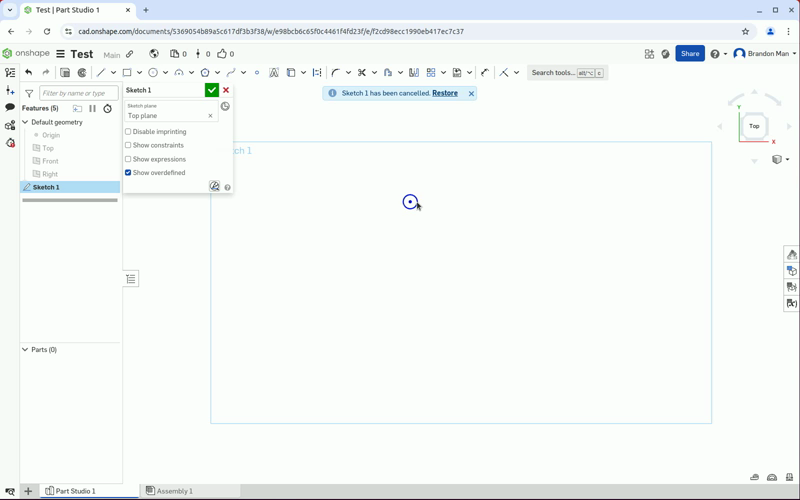
key(c)
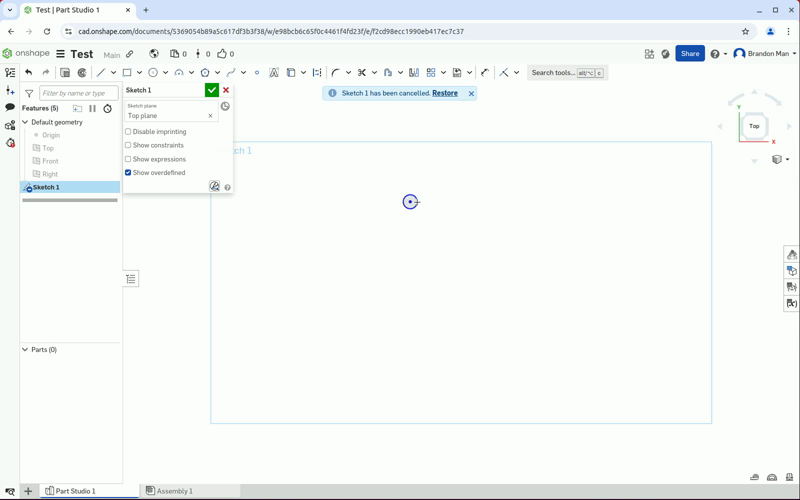
key_down(shift)
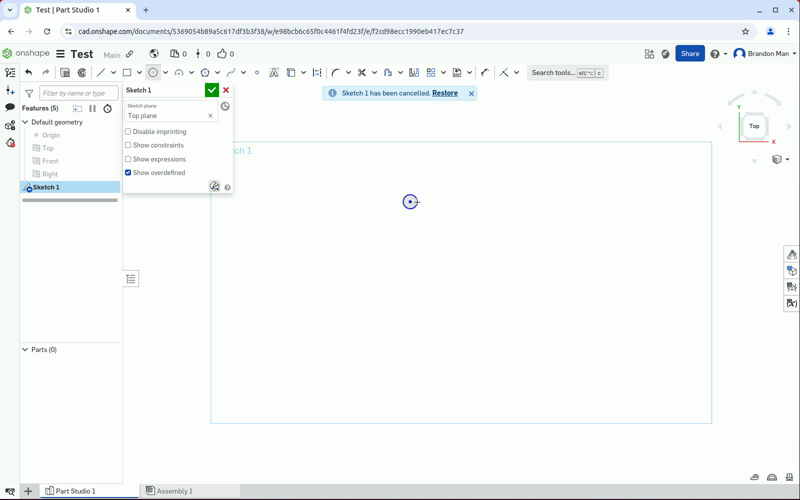
mouse_move(410, 201)
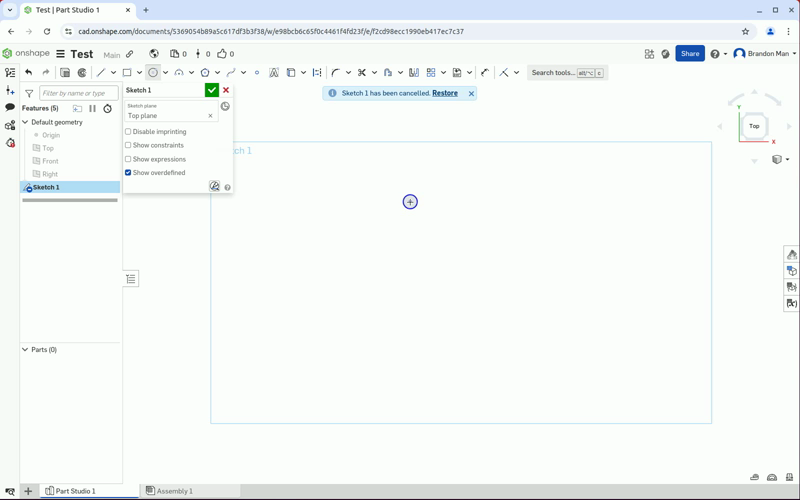
click(410, 201)
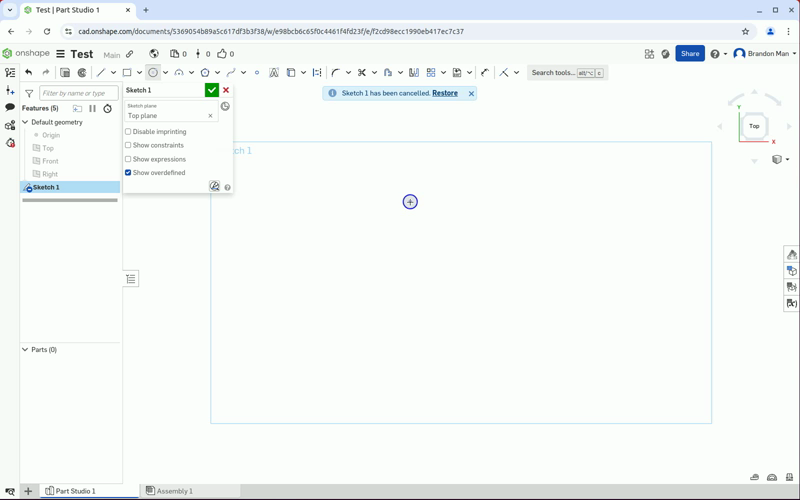
key_up(shift)
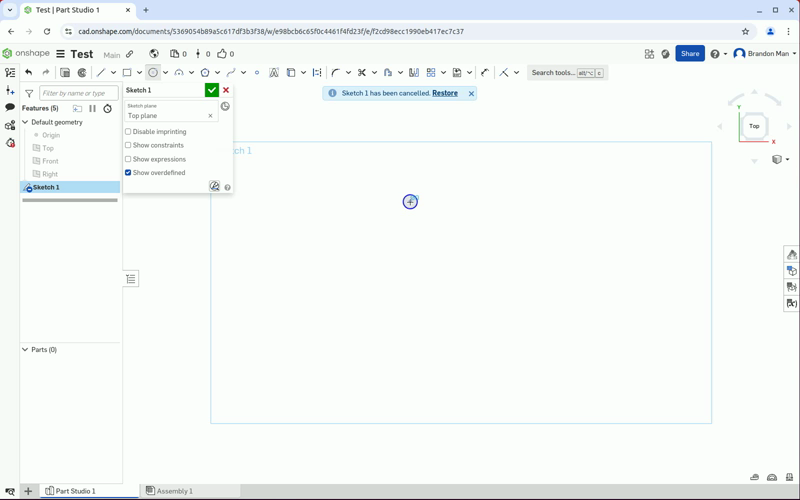
mouse_move(414, 201)
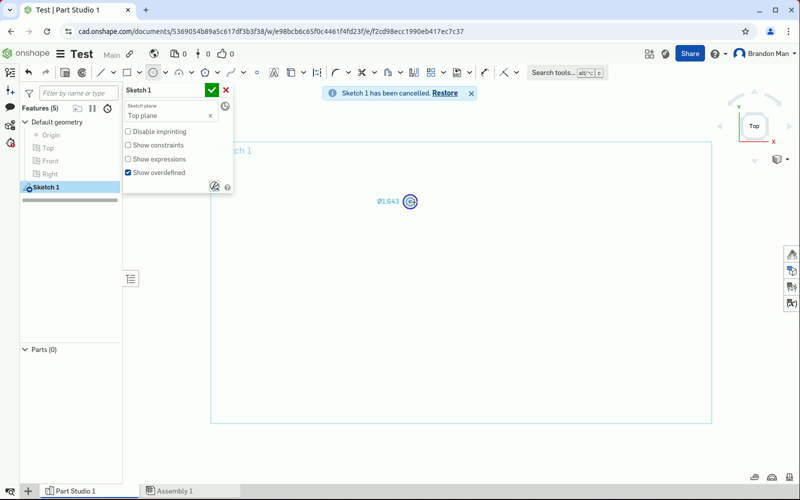
scroll(6)
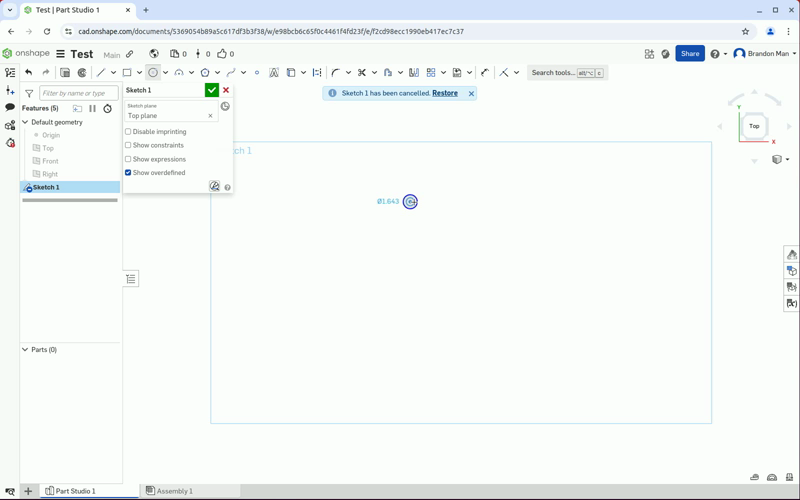
scroll(6)
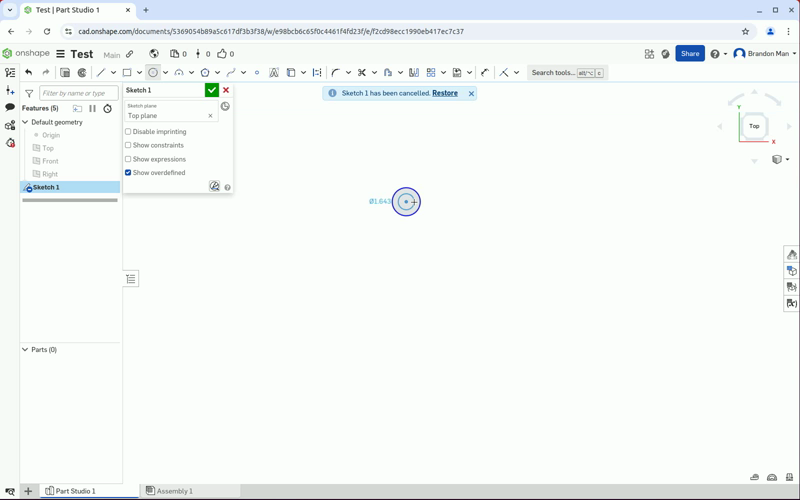
scroll(6)
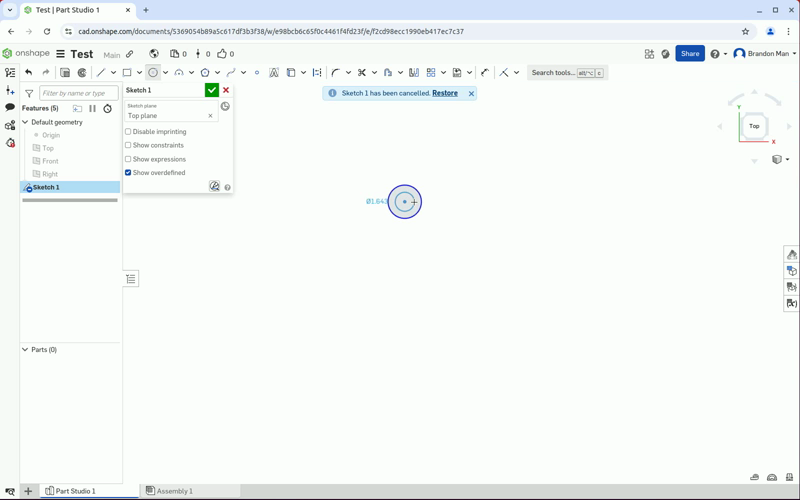
scroll(6)
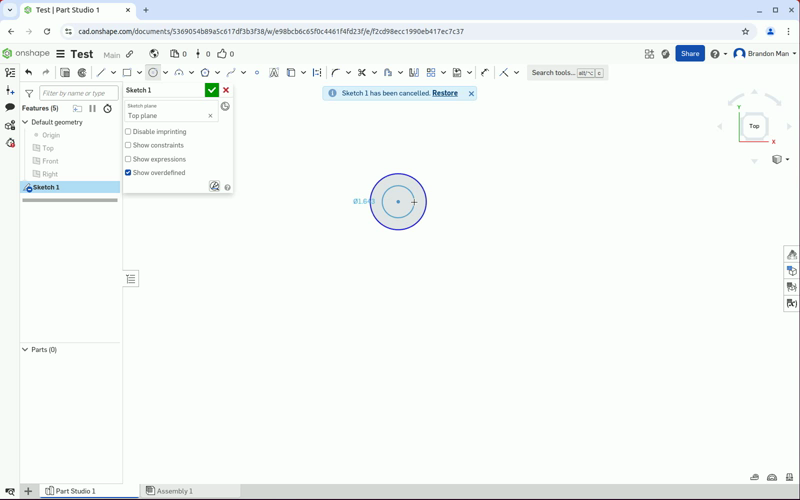
scroll(6)
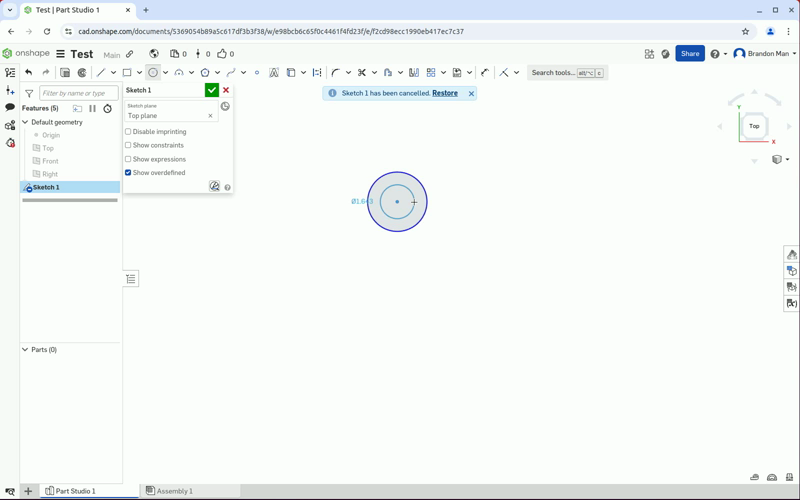
scroll(6)
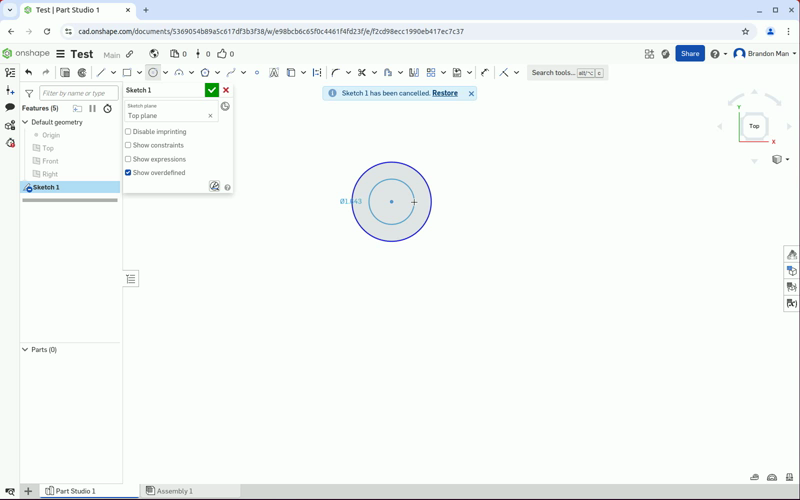
scroll(6)
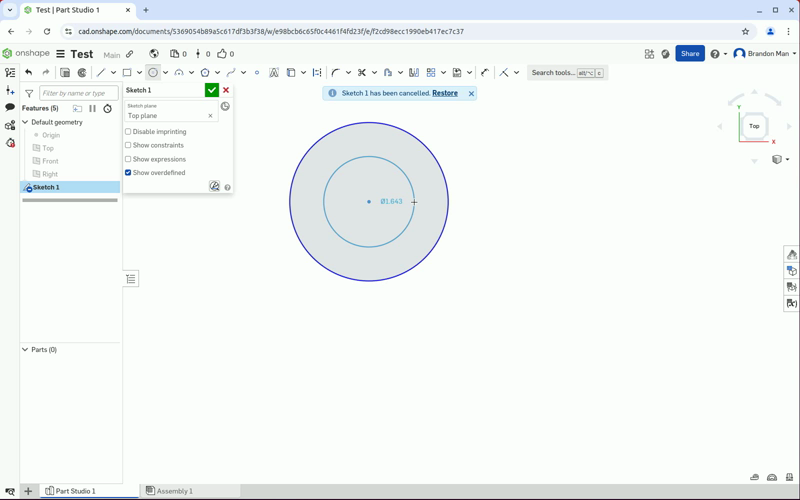
click(414, 201)
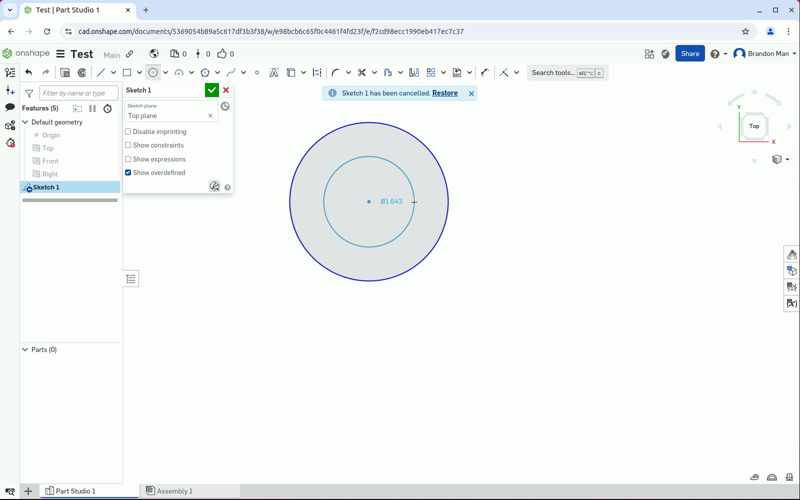
scroll(-6)
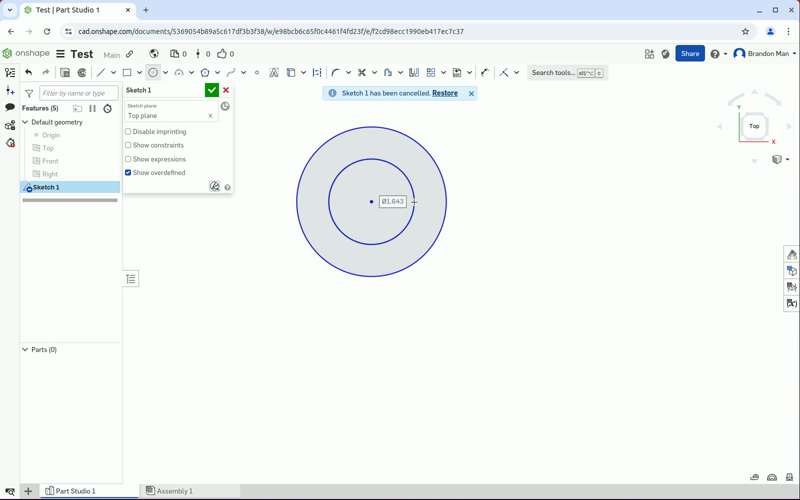
scroll(-6)
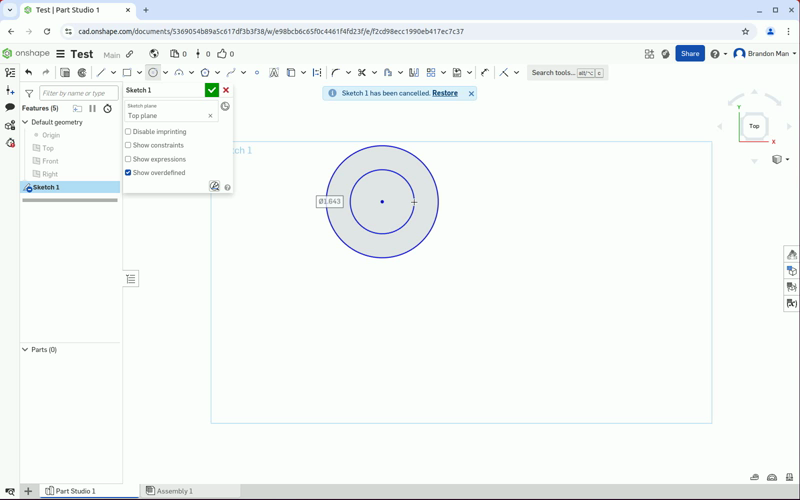
scroll(-6)
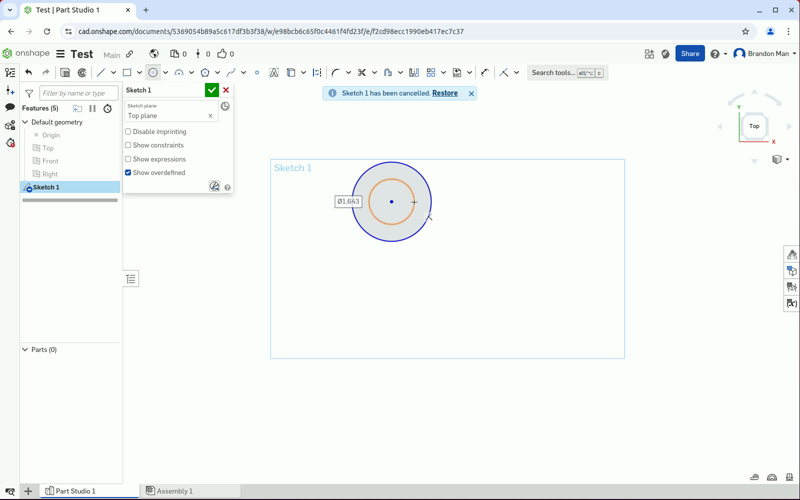
scroll(-6)
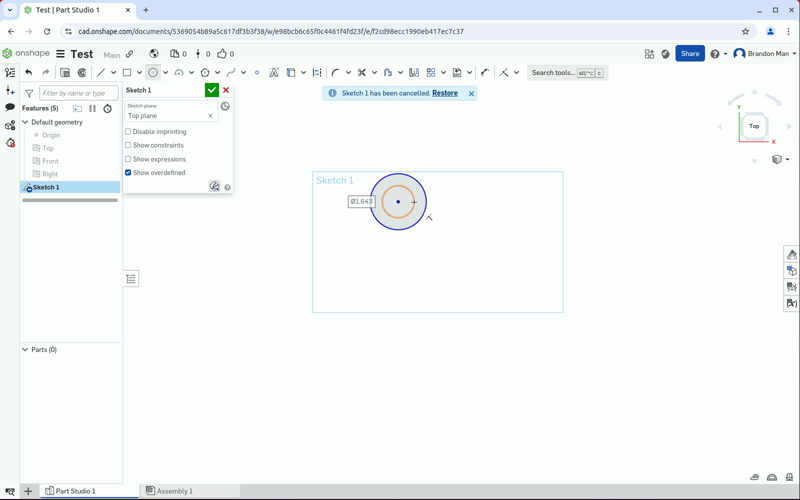
scroll(-6)
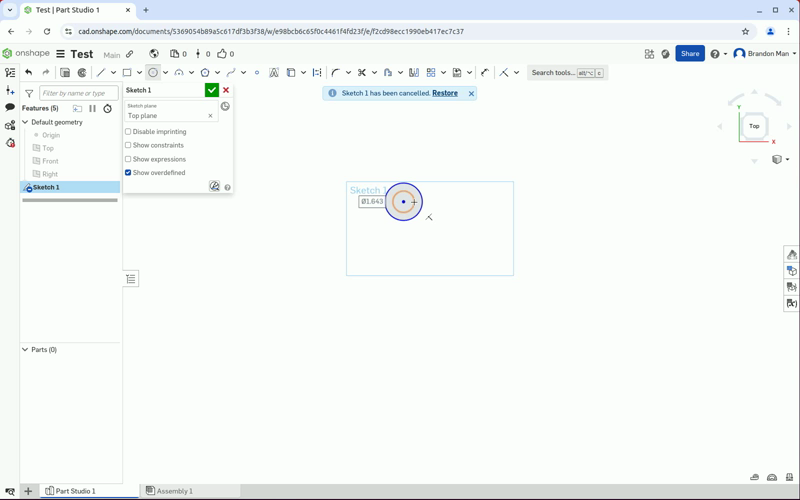
scroll(-6)
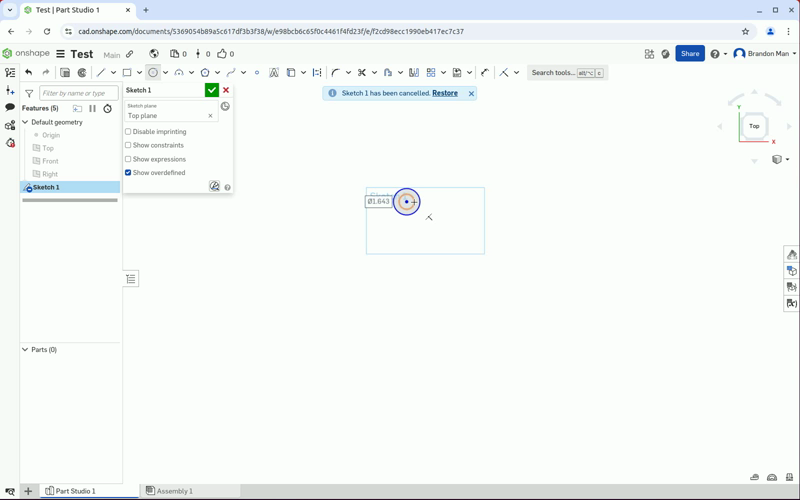
scroll(-6)
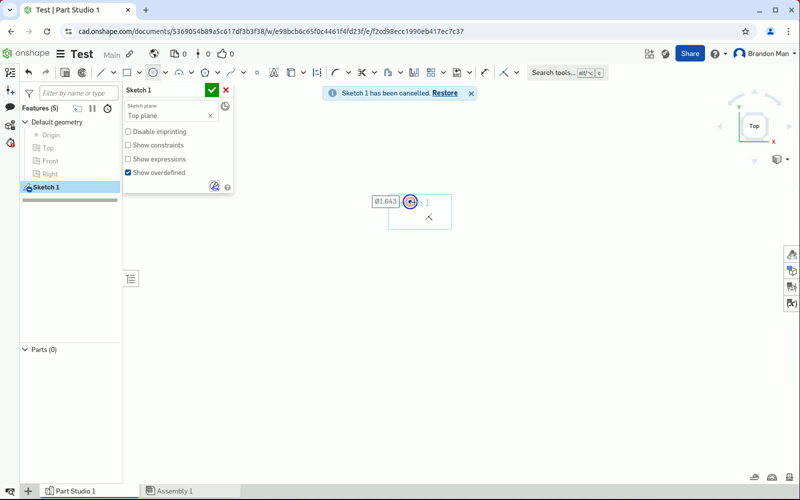
key(esc)
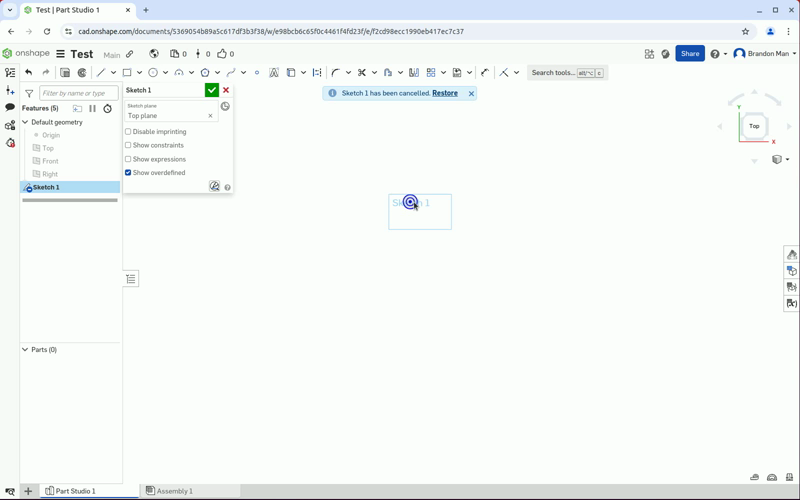
mouse_move(405, 205)
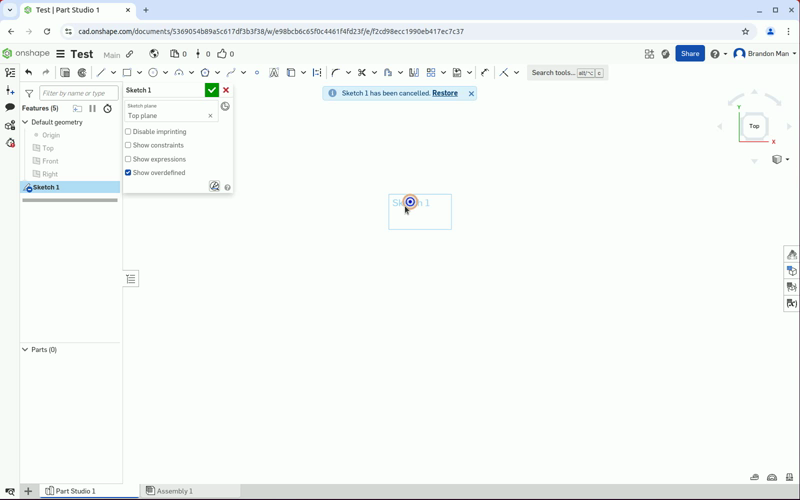
scroll(6)
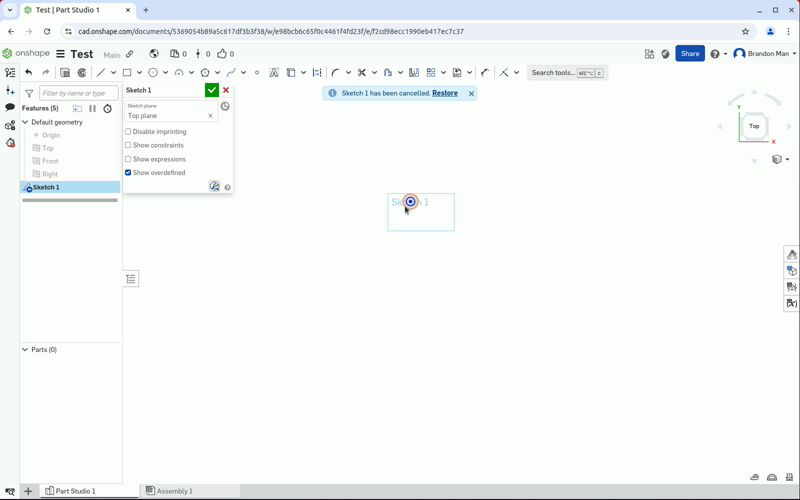
scroll(6)
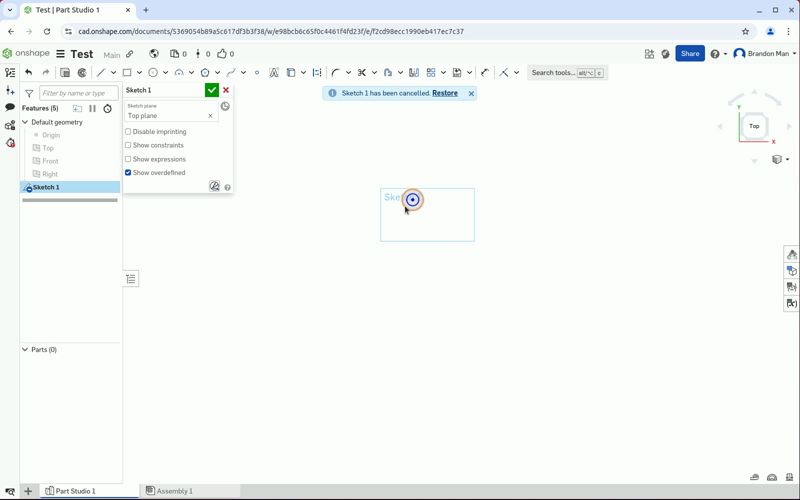
scroll(6)
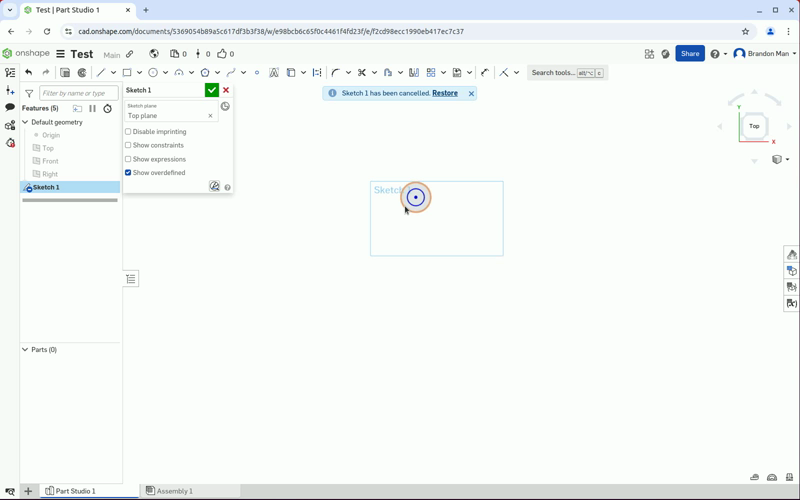
scroll(6)
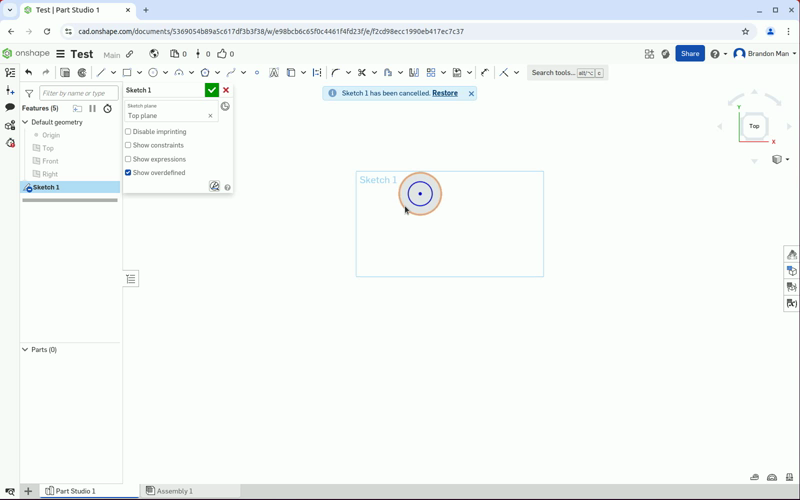
scroll(6)
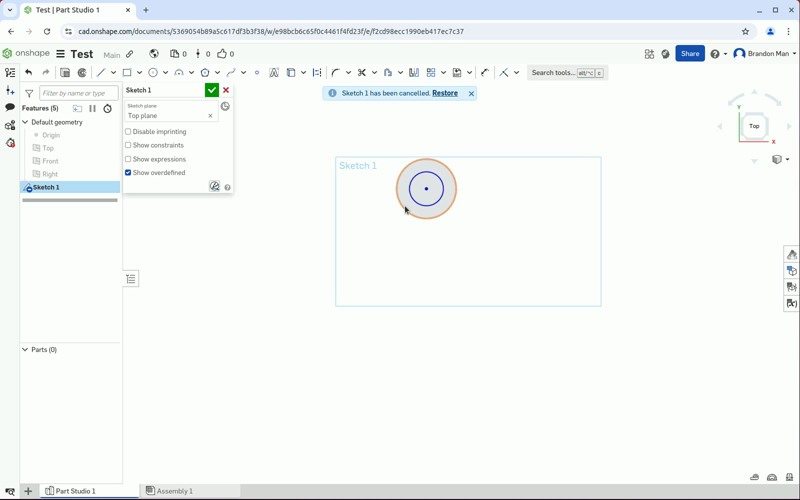
scroll(6)
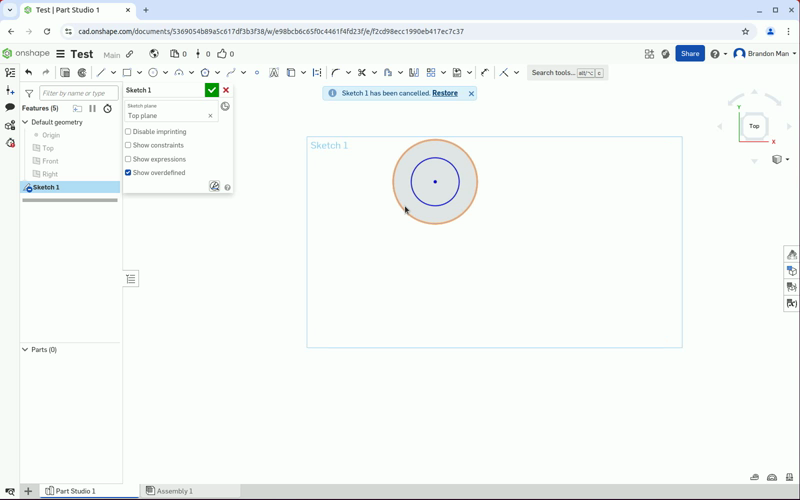
scroll(6)
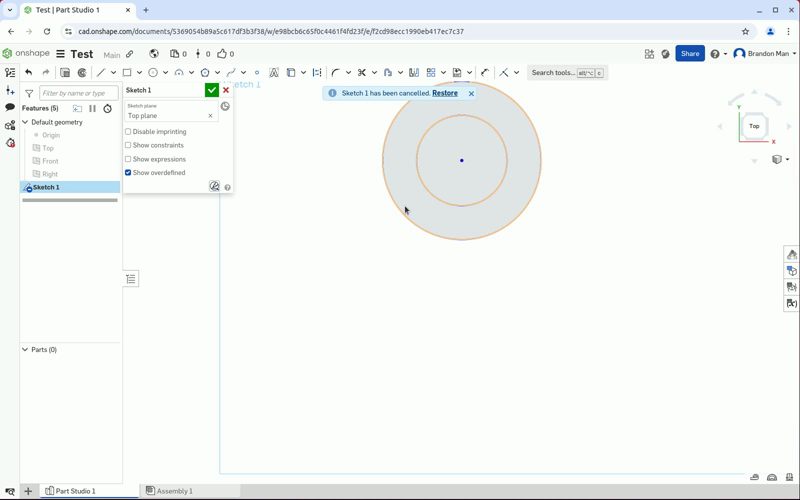
click(405, 205)
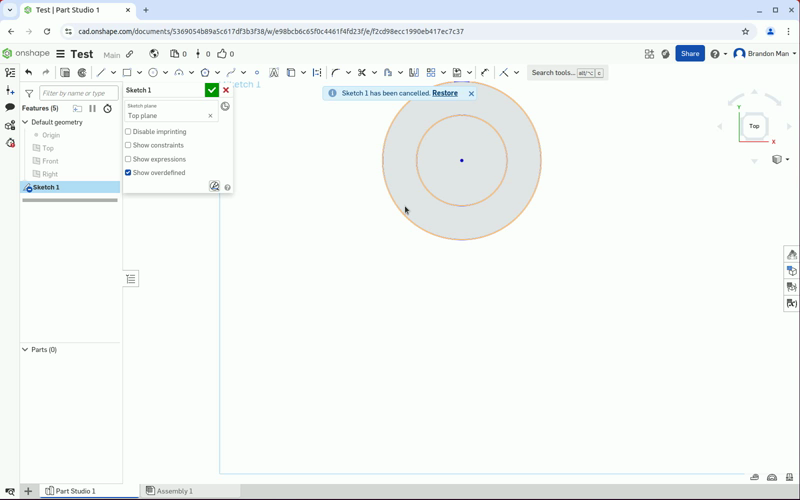
scroll(-6)
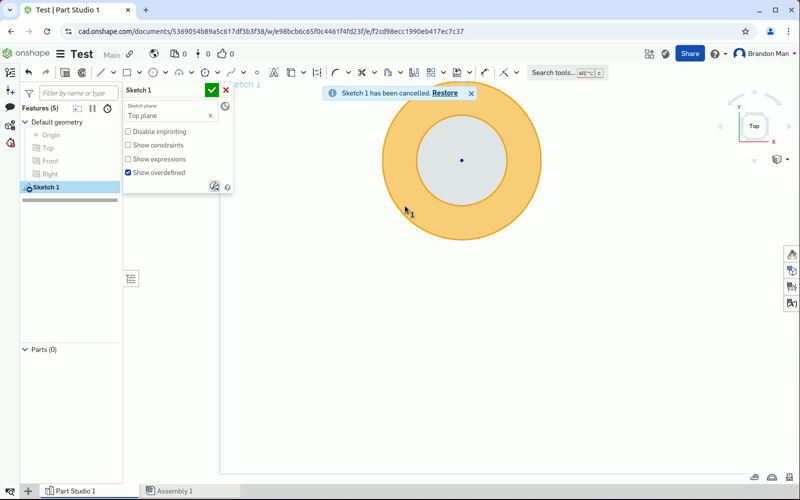
scroll(-6)
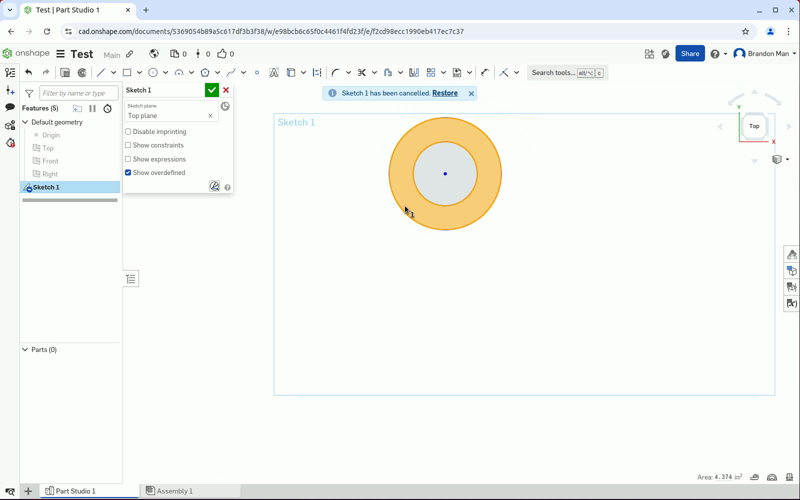
scroll(-6)
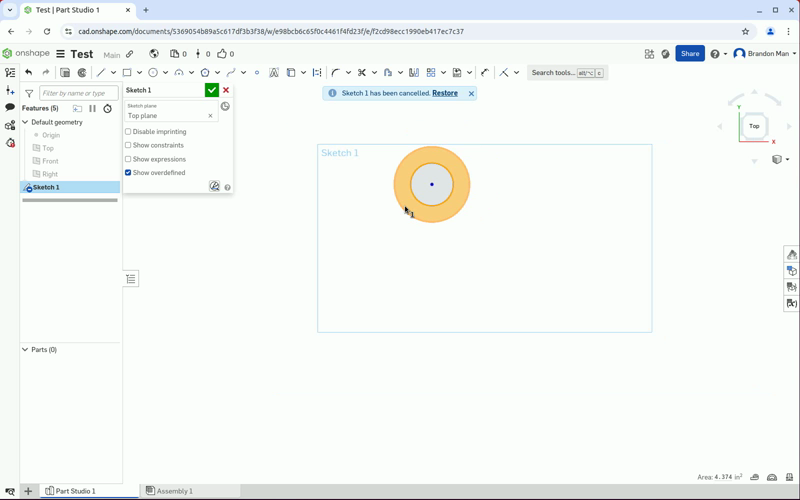
scroll(-6)
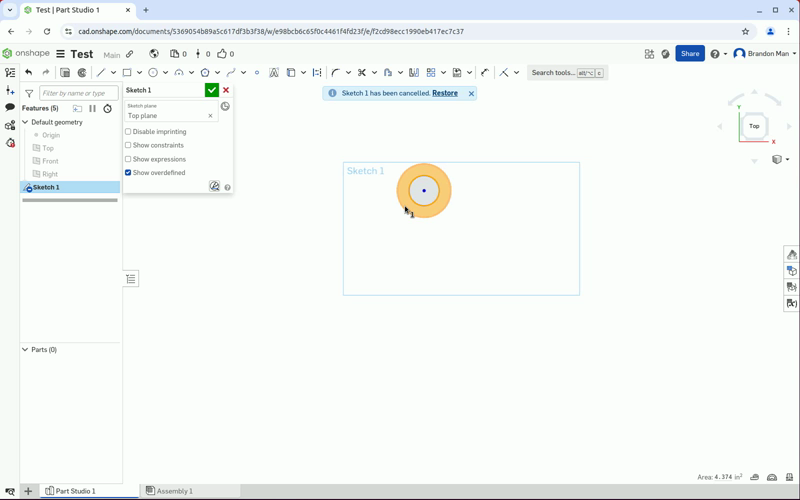
scroll(-6)
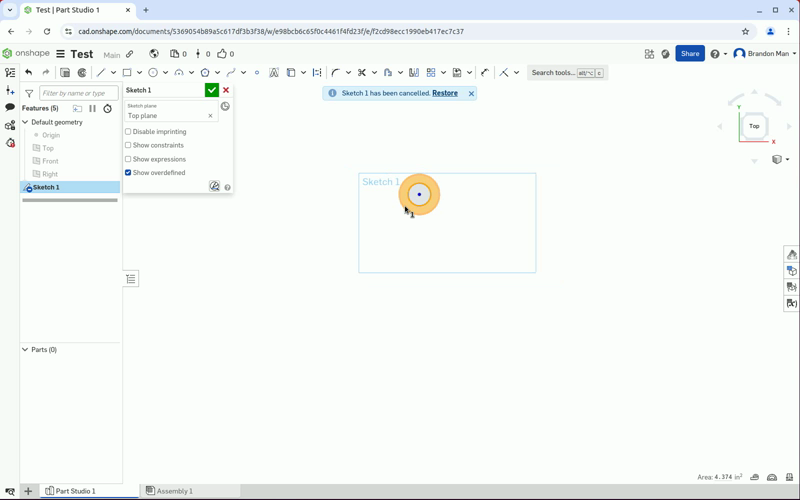
scroll(-6)
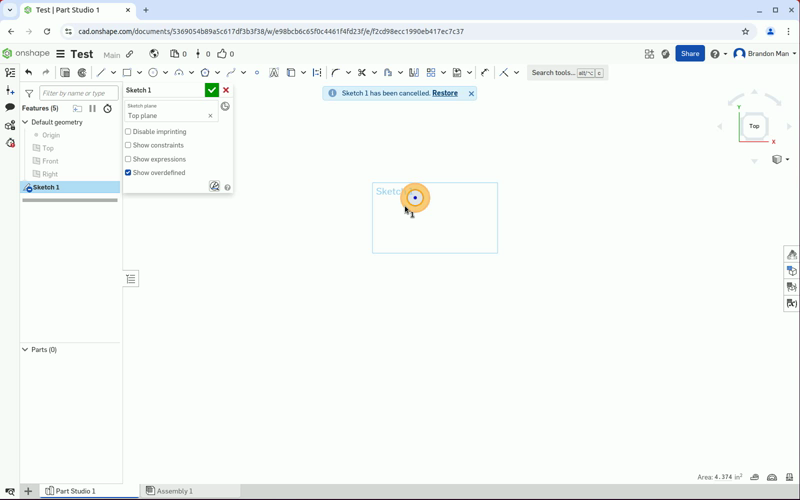
scroll(-6)
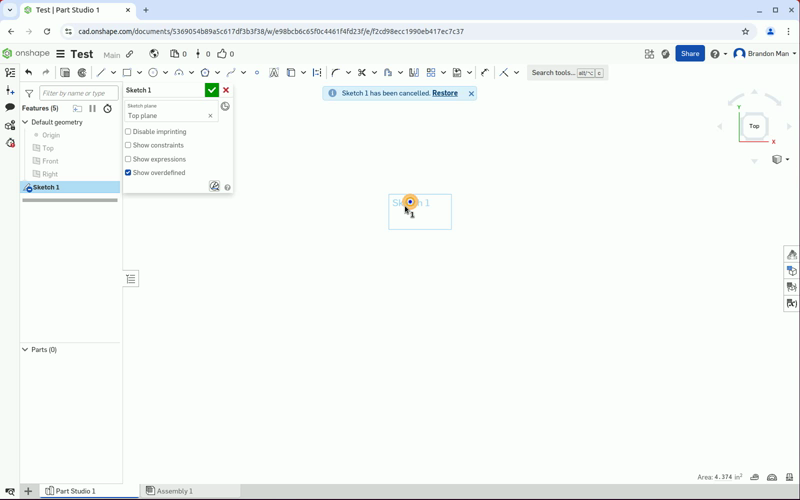
mouse_move(73, 352)
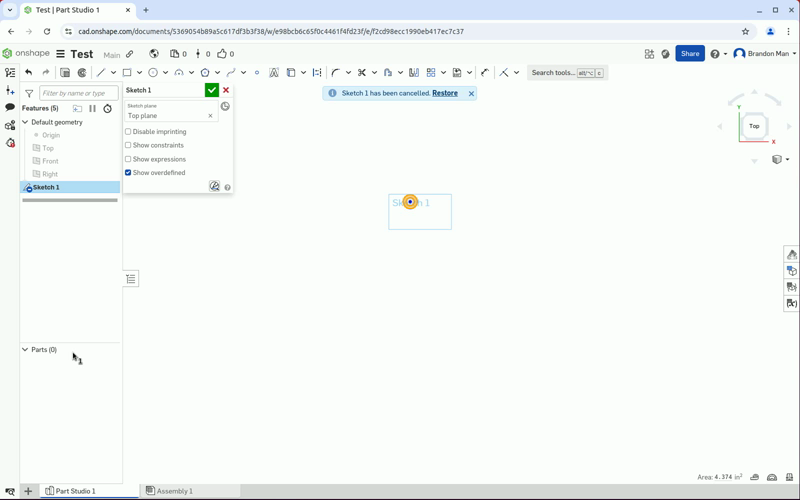
key(shift+y)
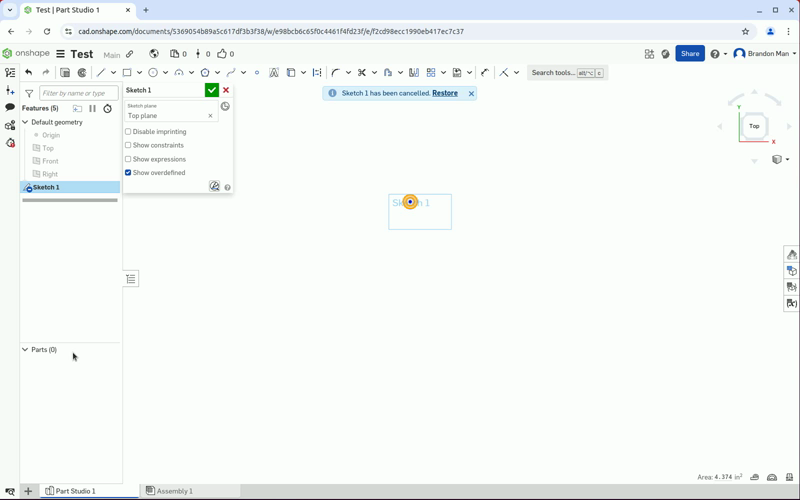
key(shift+e)
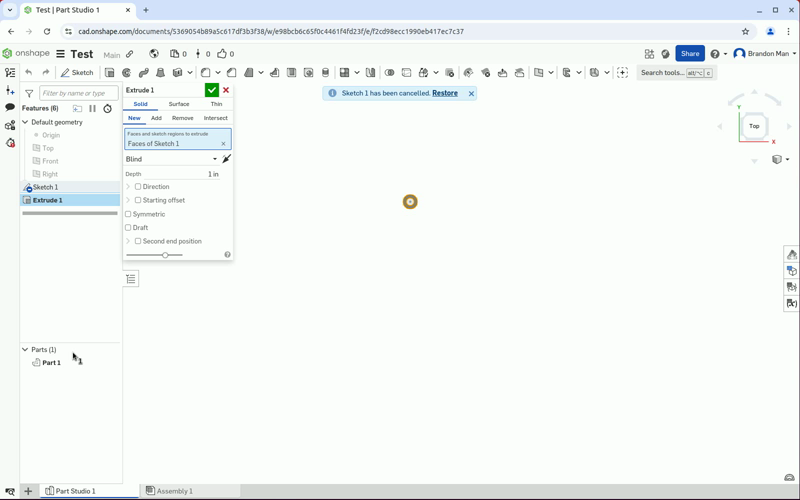
mouse_move(143, 106)
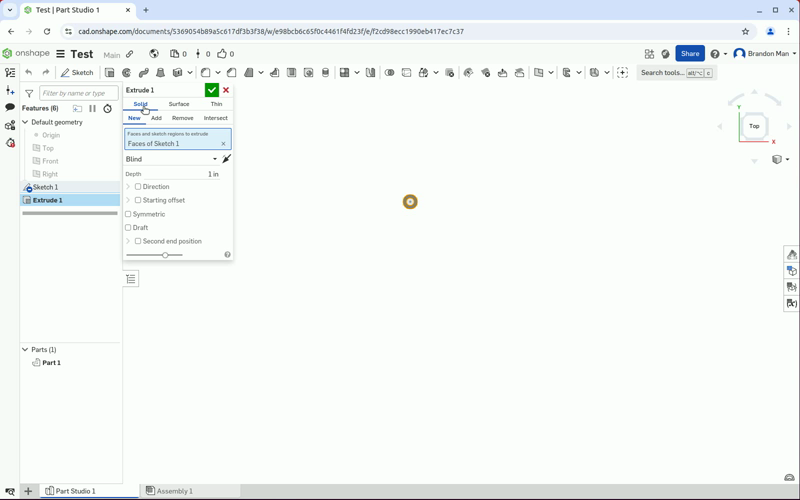
click(143, 106)
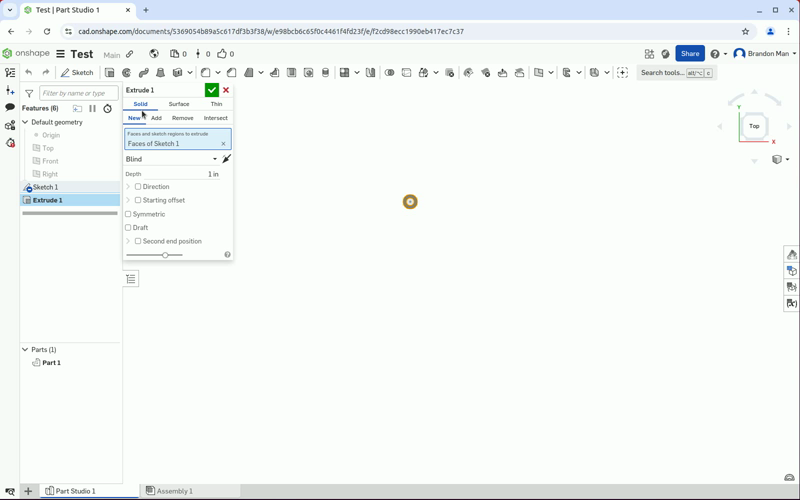
mouse_move(137, 120)
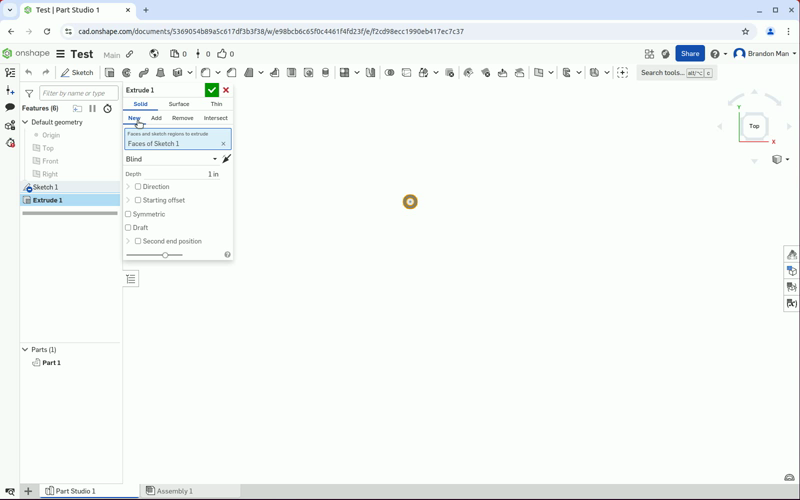
click(137, 120)
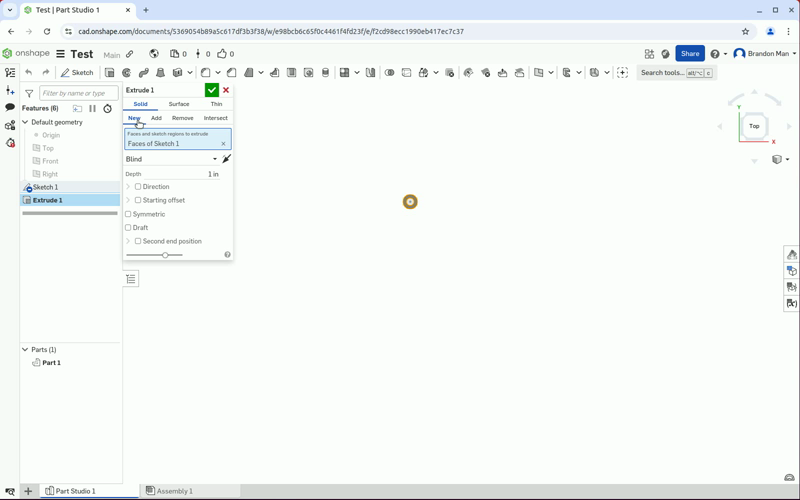
key(tab, 4)
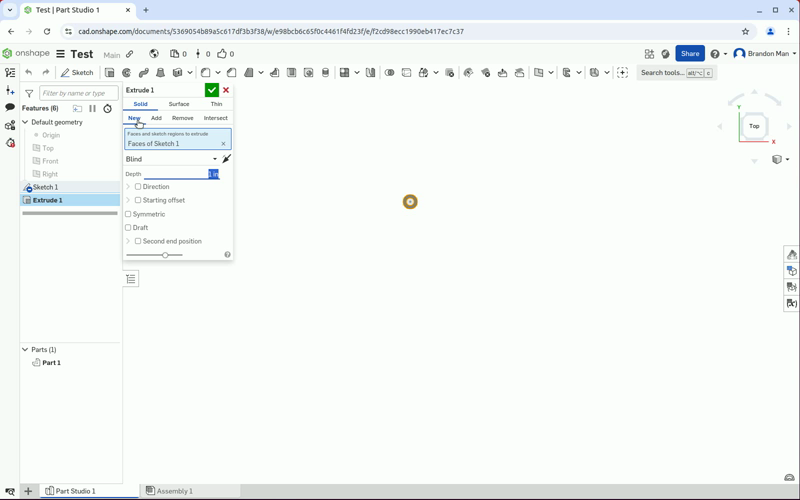
text(2.648)
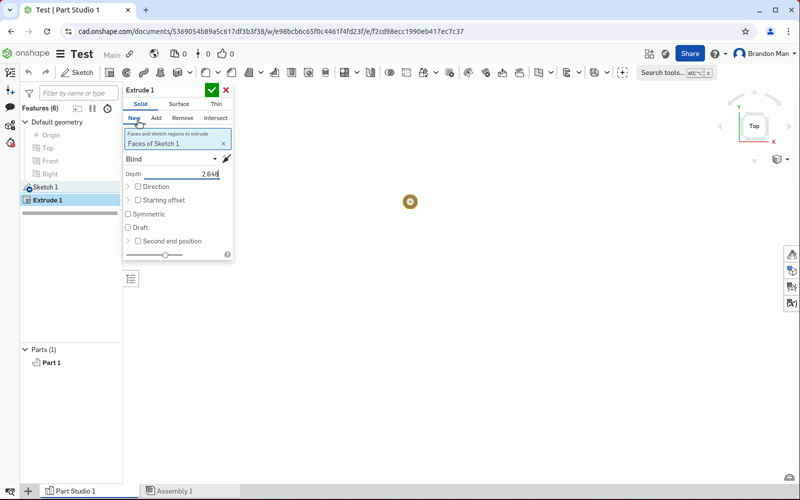
key(enter)
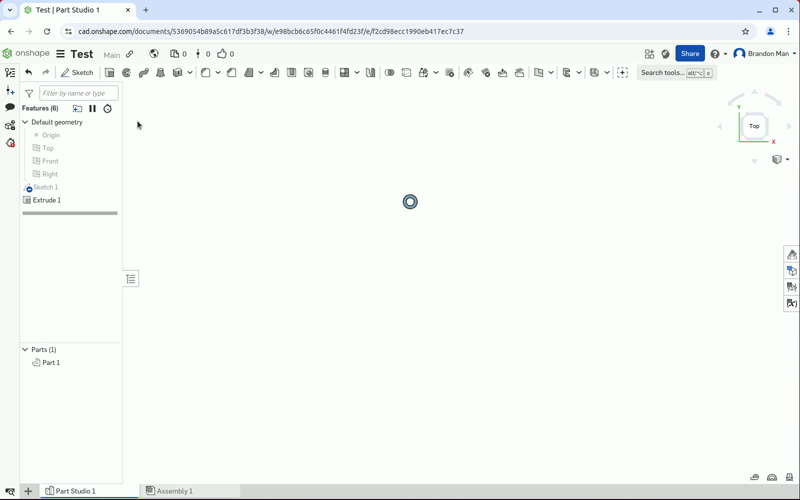
key(shift+h)
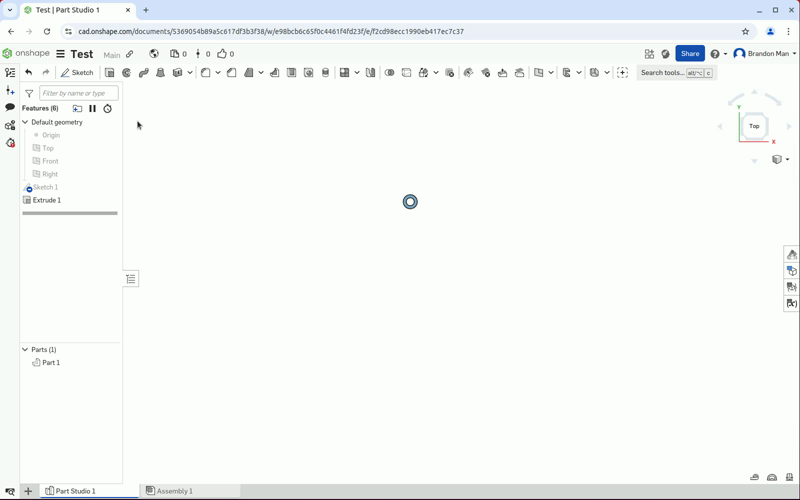
key(shift+h)
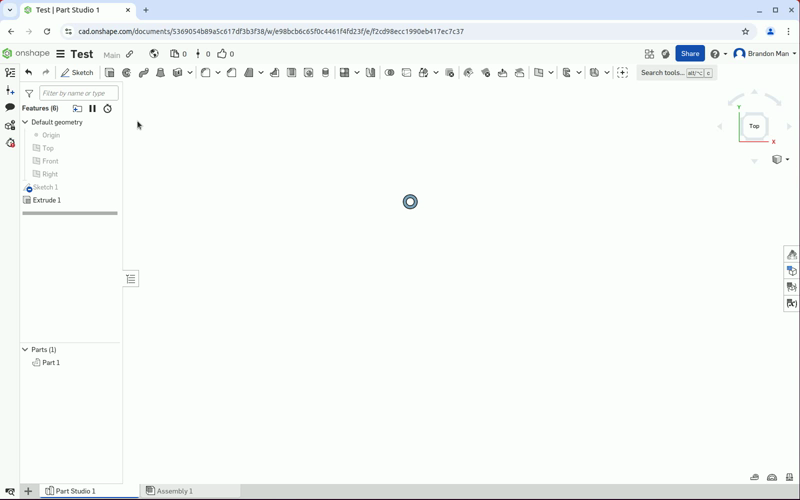
mouse_move(73, 189)
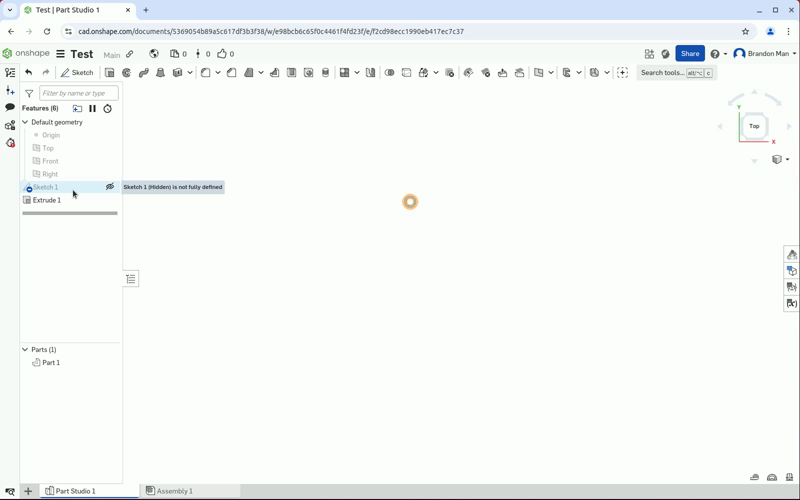
click(73, 189)
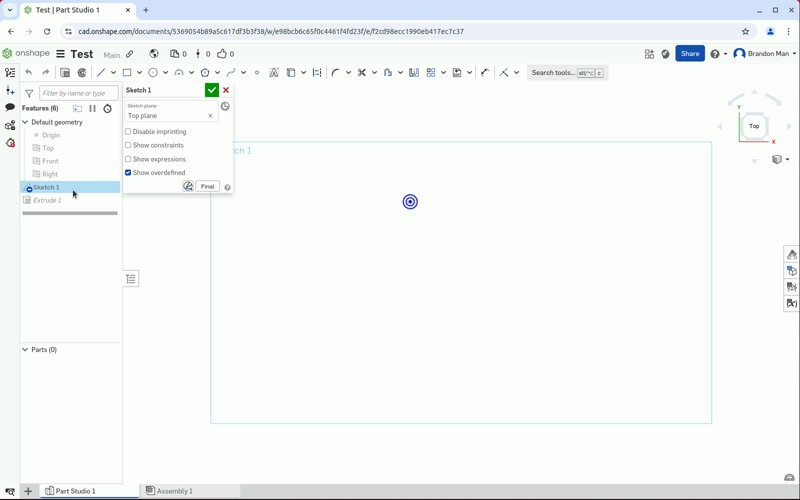
mouse_move(229, 92)
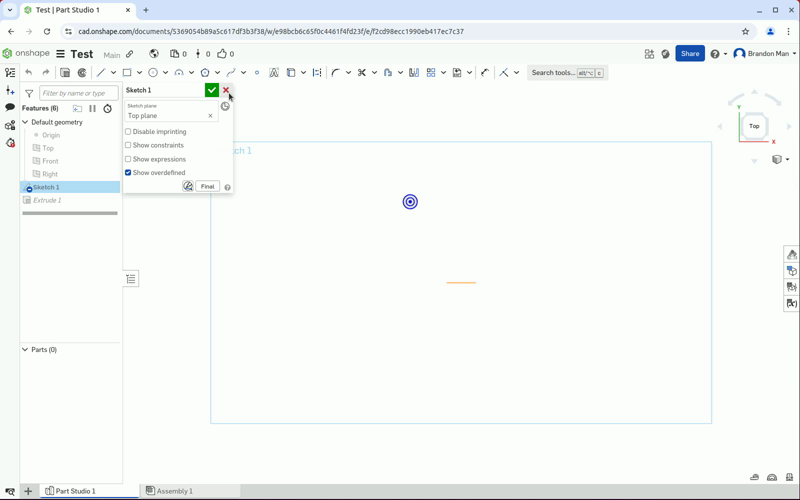
click(229, 92)
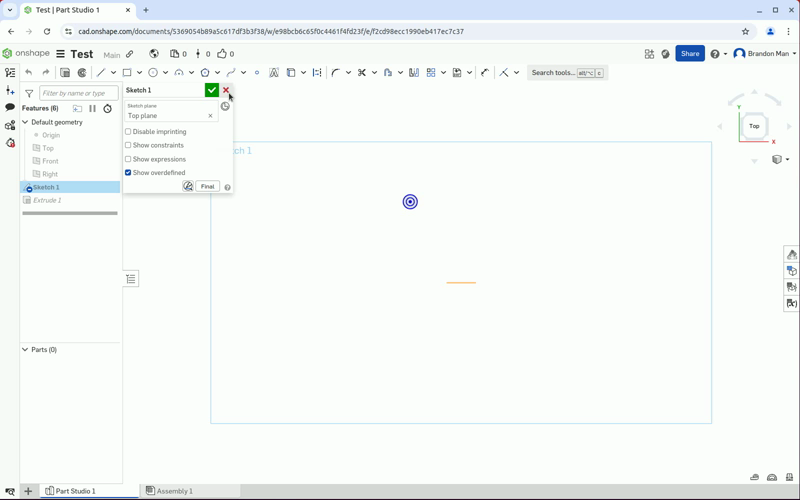
key(shift+s)
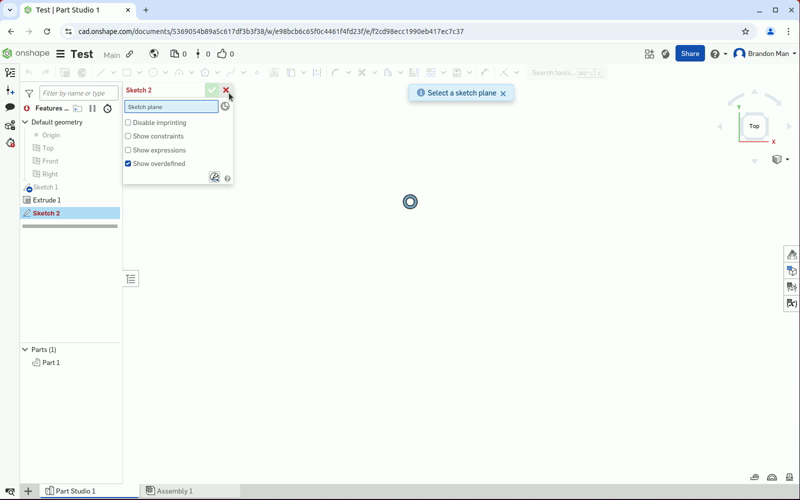
mouse_move(73, 150)
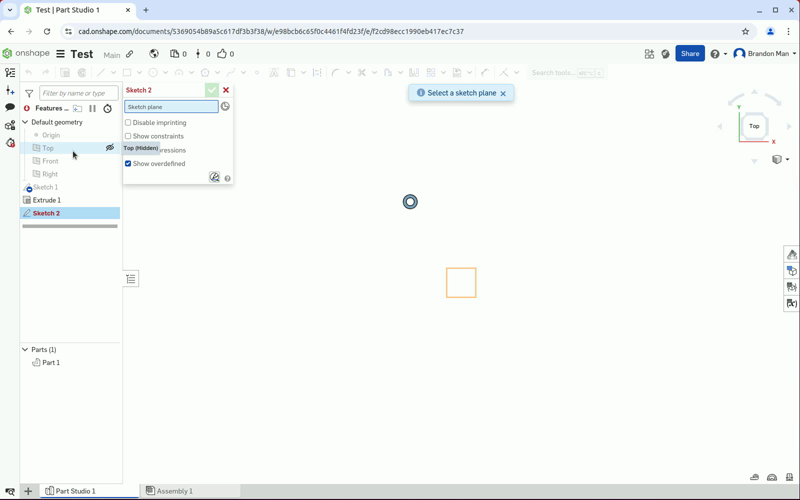
click(73, 150)
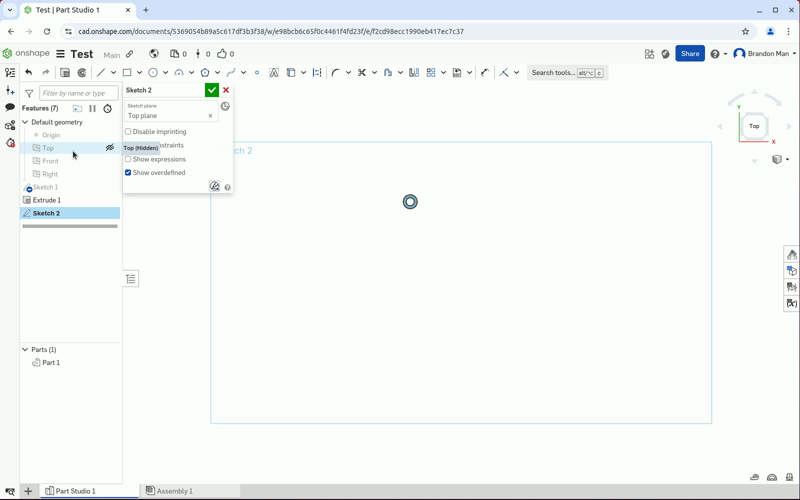
mouse_move(73, 352)
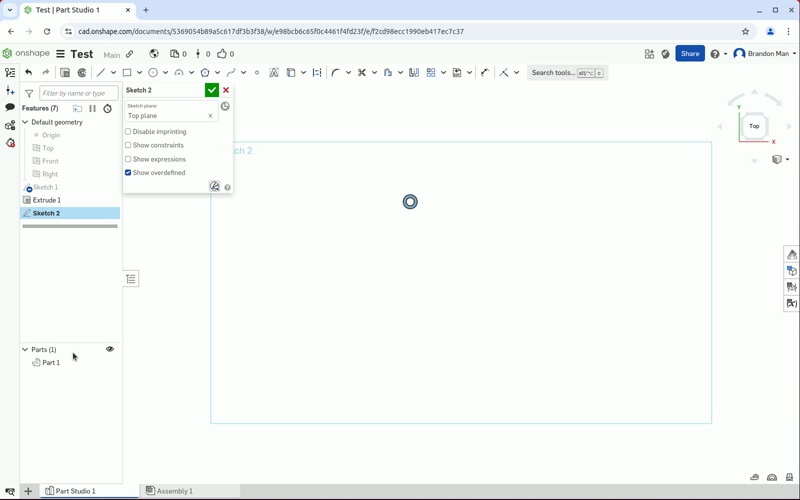
key(y)
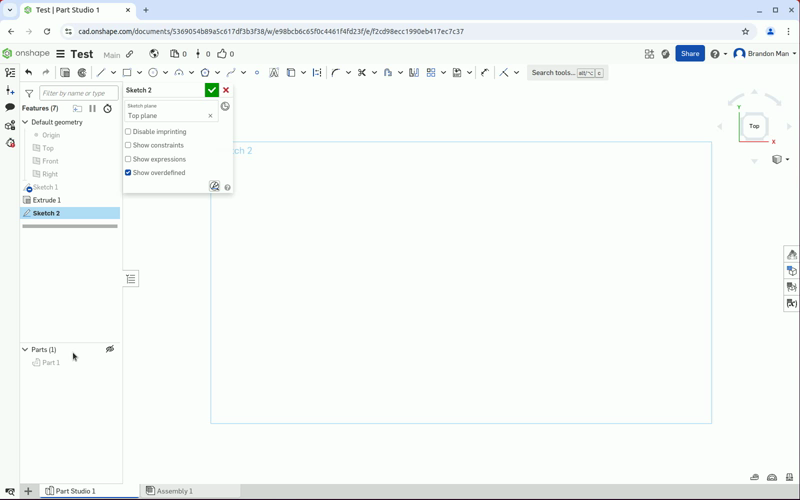
key(c)
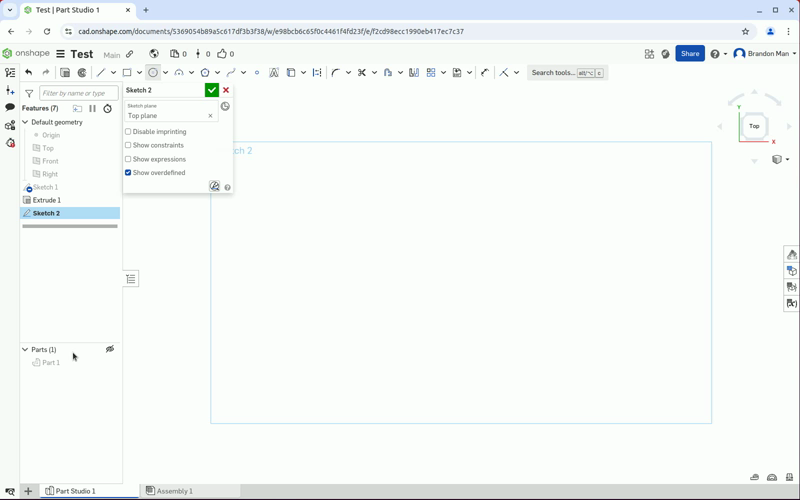
key_down(shift)
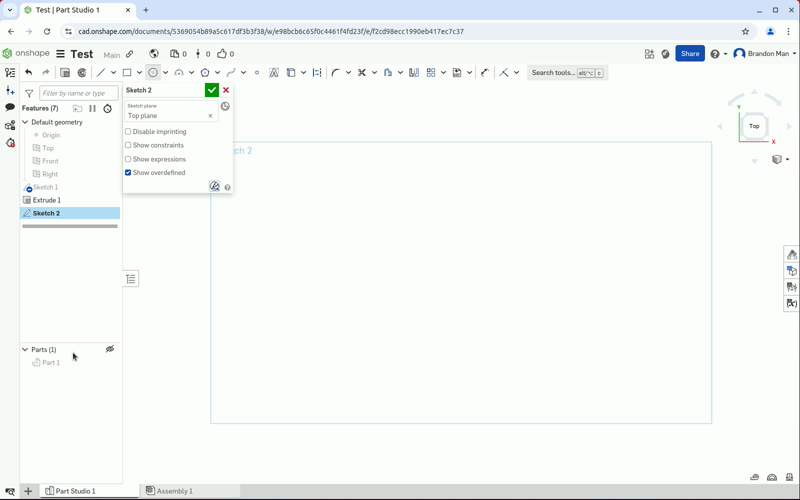
mouse_move(397, 363)
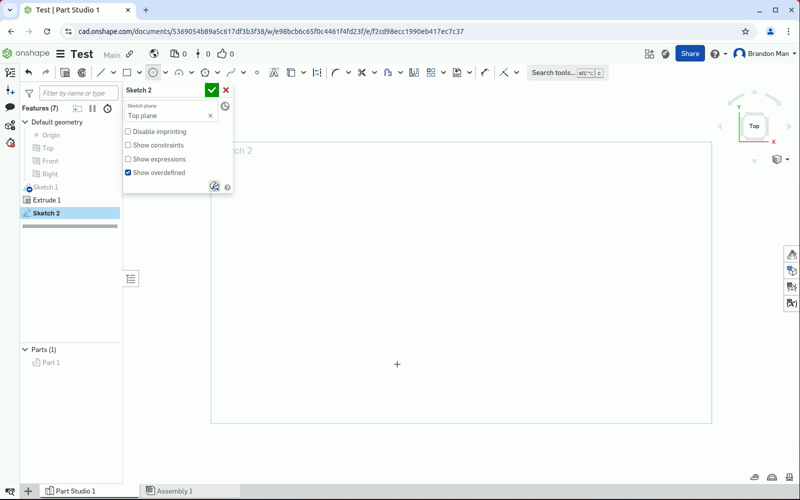
click(397, 363)
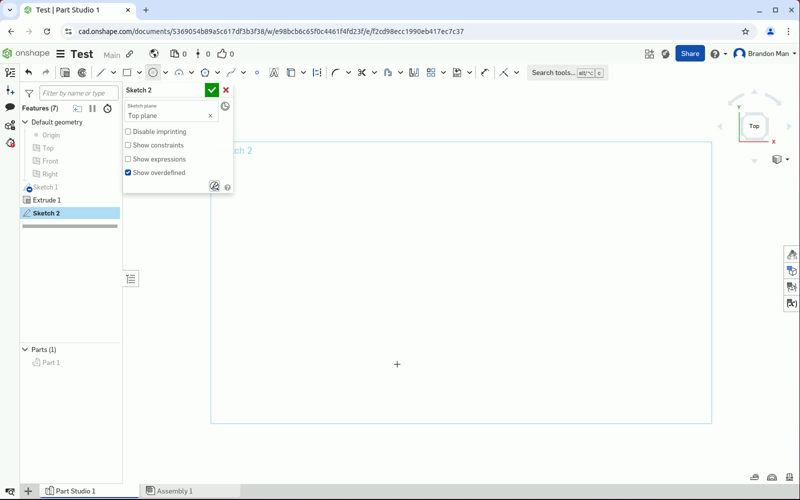
key_up(shift)
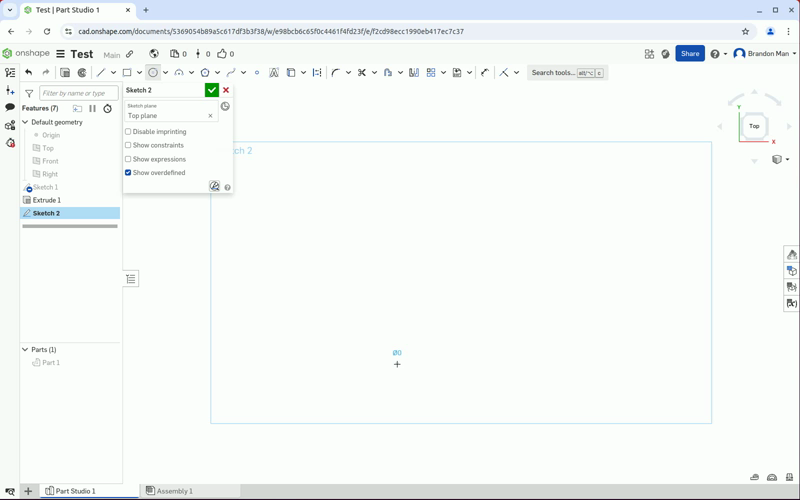
mouse_move(404, 363)
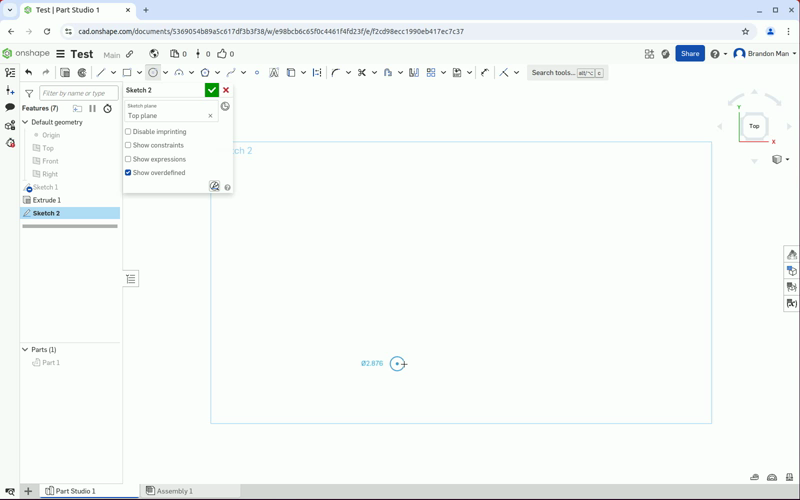
click(404, 363)
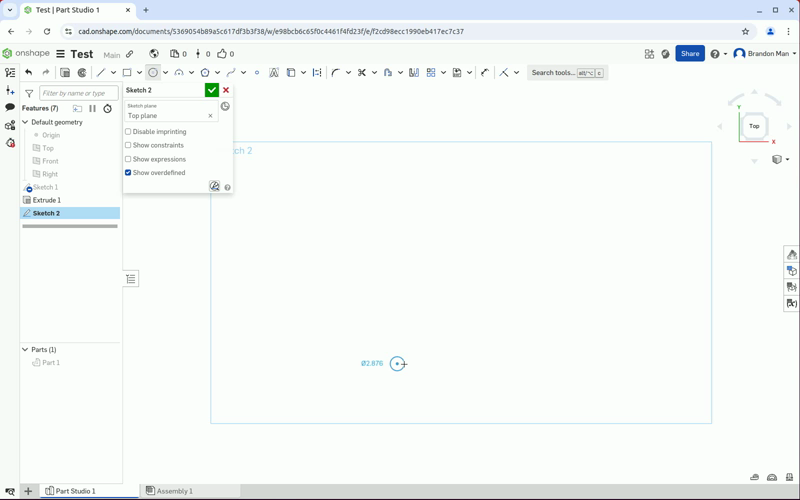
key(esc)
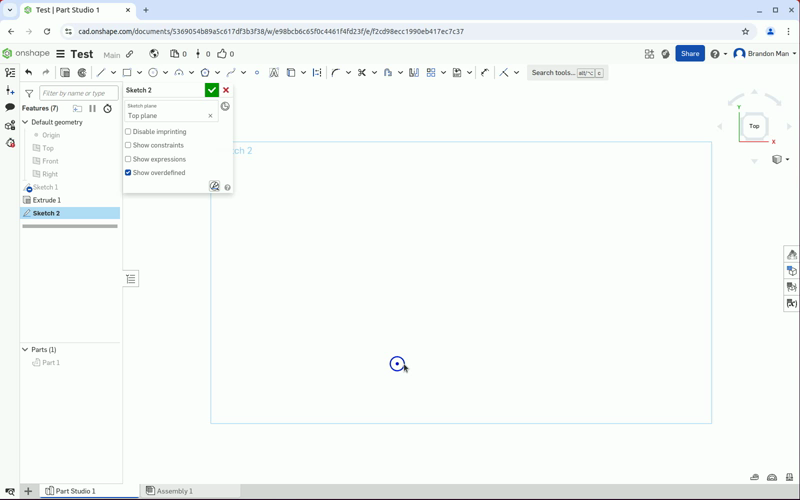
key(c)
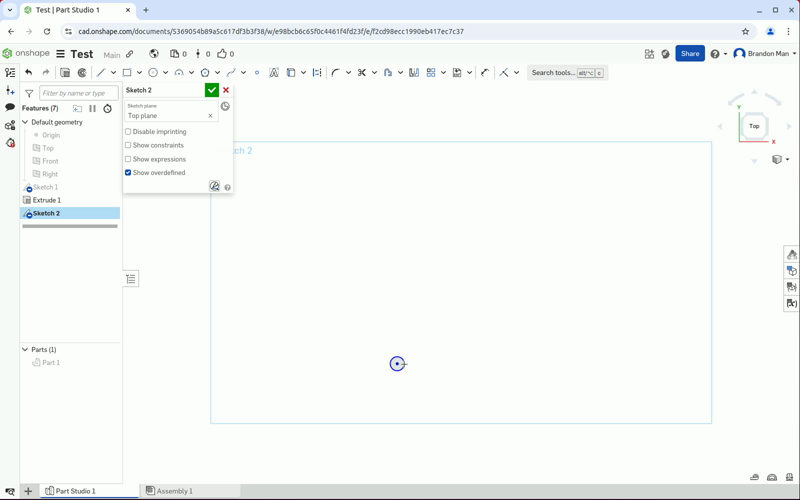
key_down(shift)
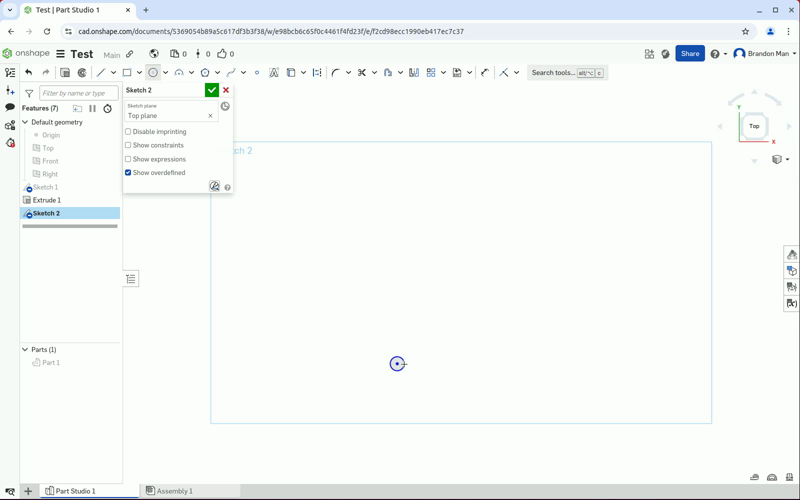
mouse_move(397, 363)
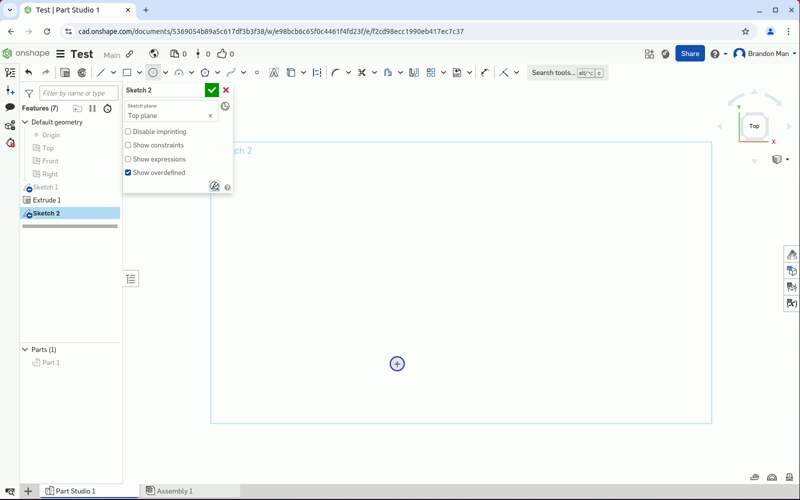
click(397, 363)
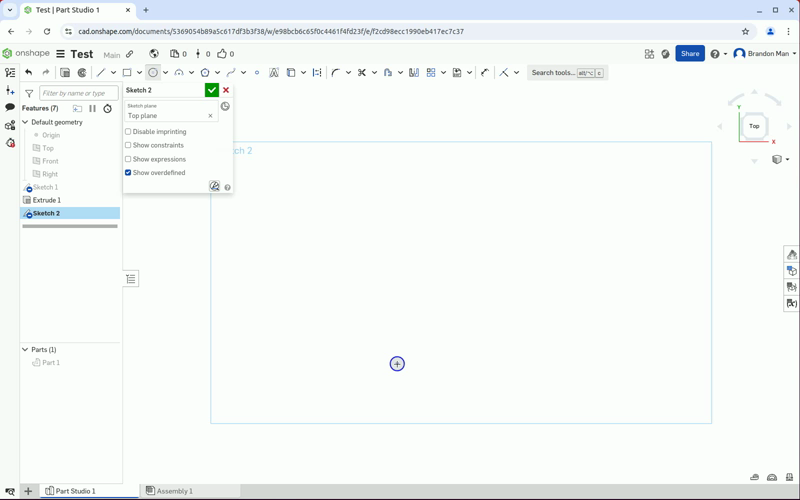
key_up(shift)
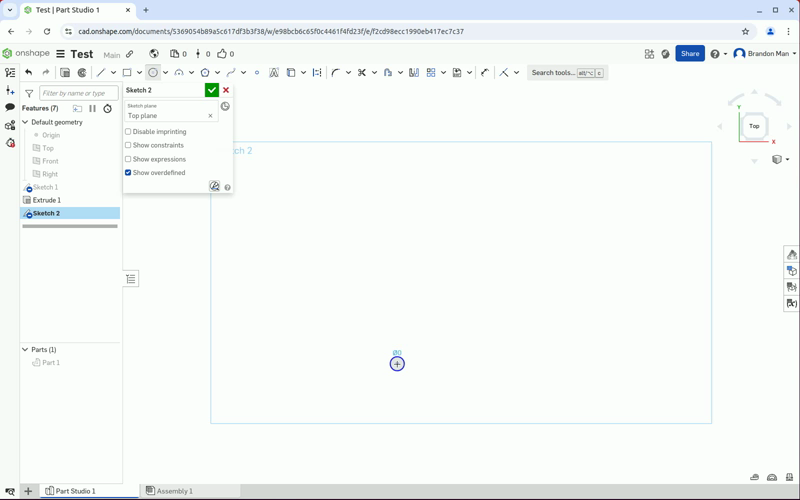
mouse_move(401, 363)
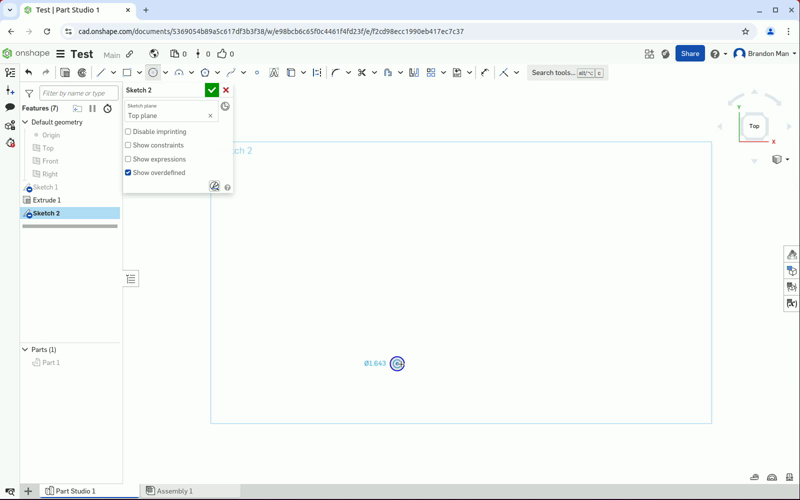
scroll(6)
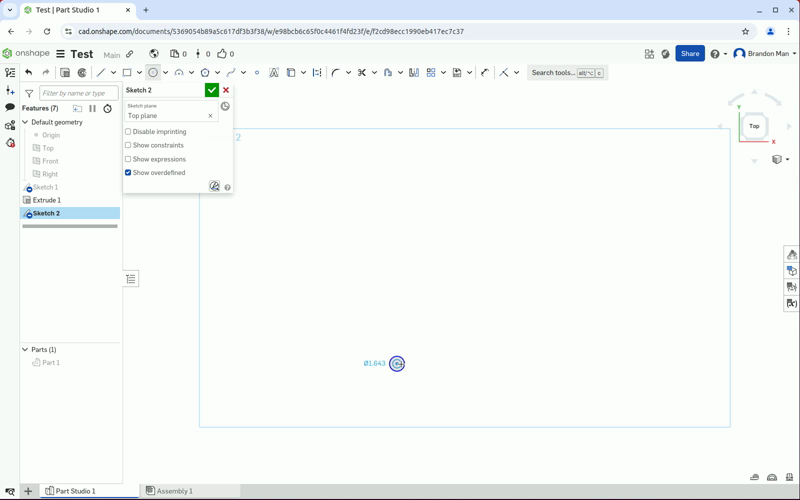
scroll(6)
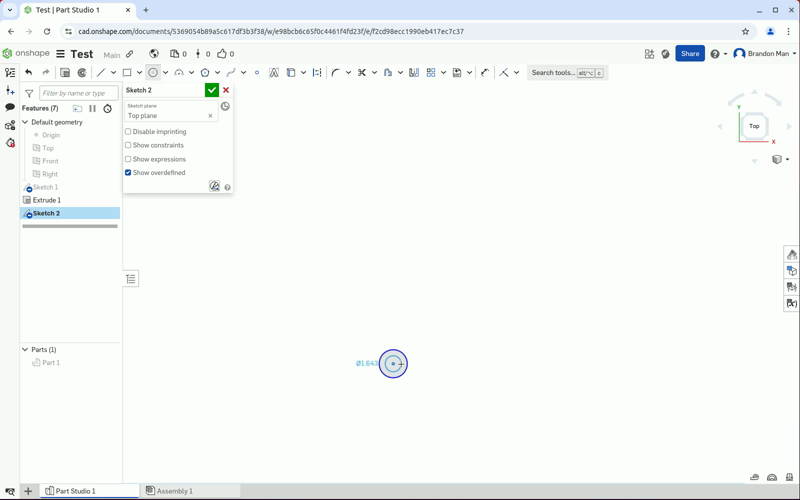
scroll(6)
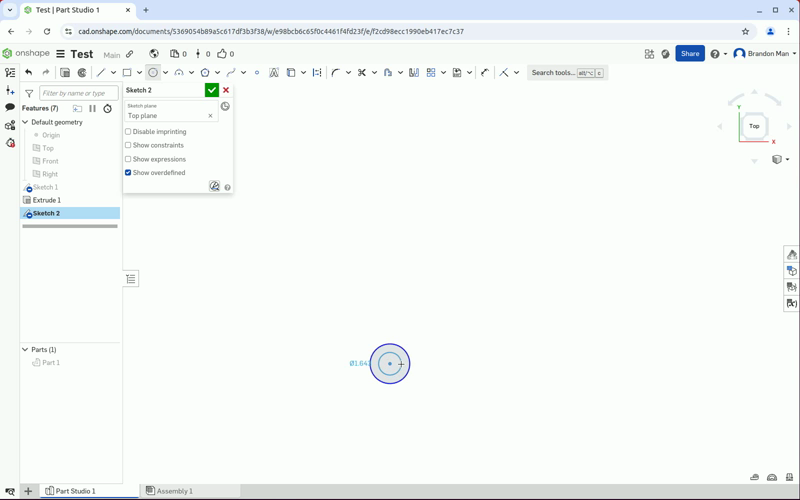
scroll(6)
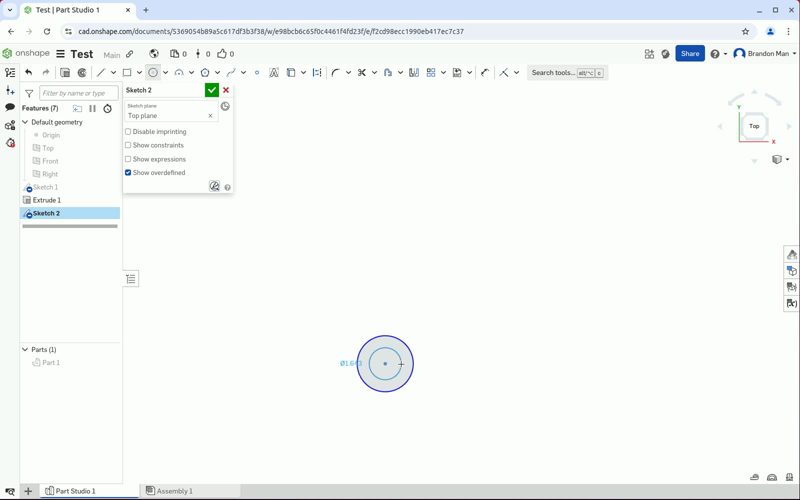
scroll(6)
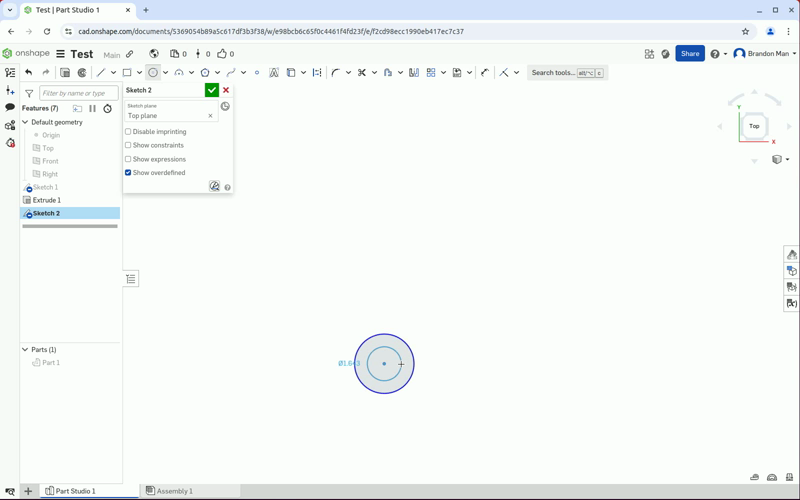
scroll(6)
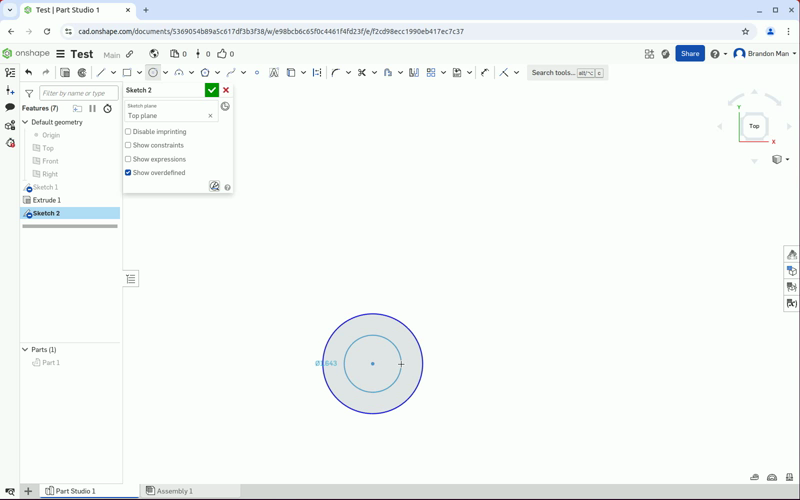
scroll(6)
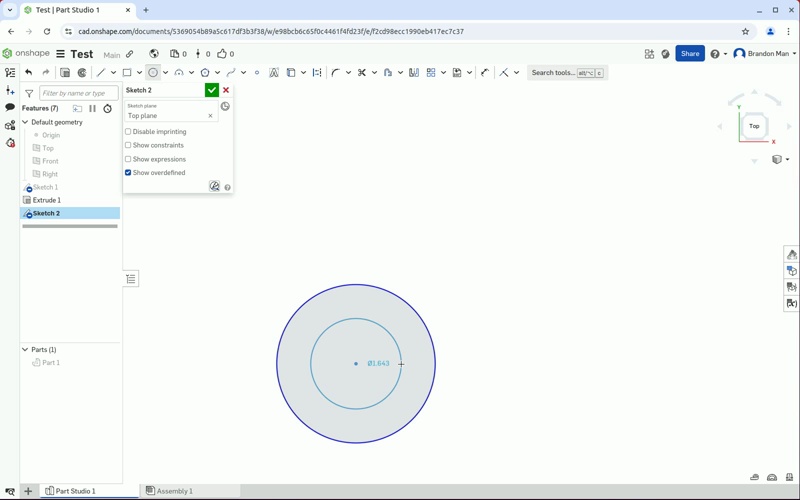
click(401, 363)
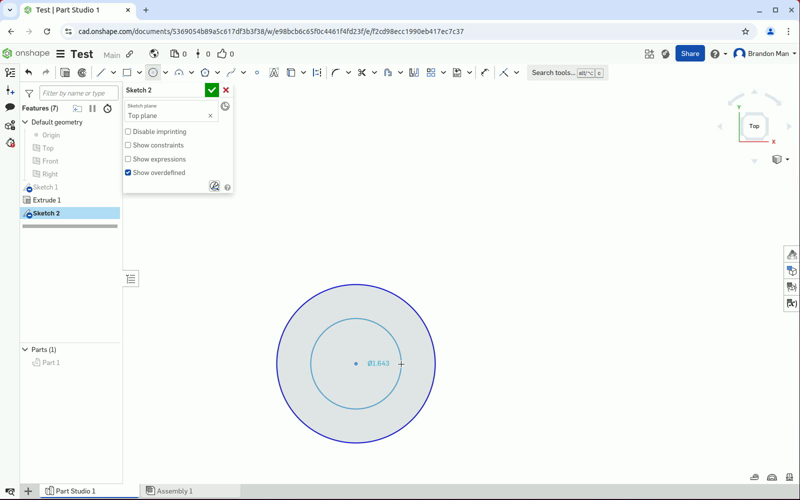
scroll(-6)
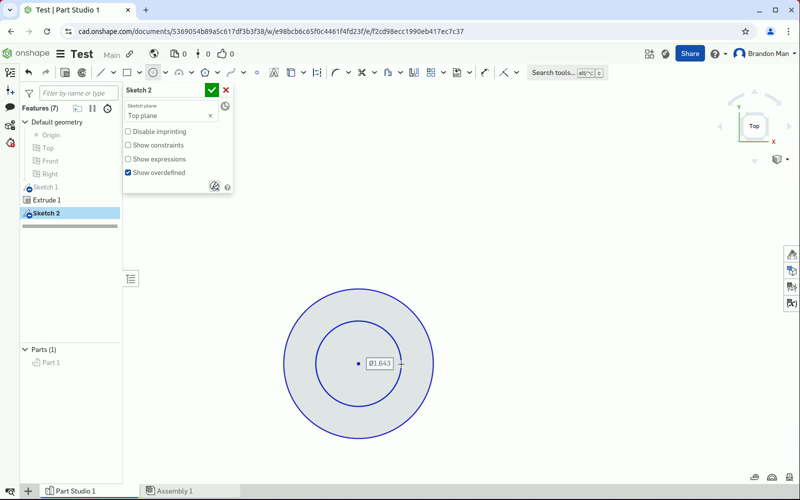
scroll(-6)
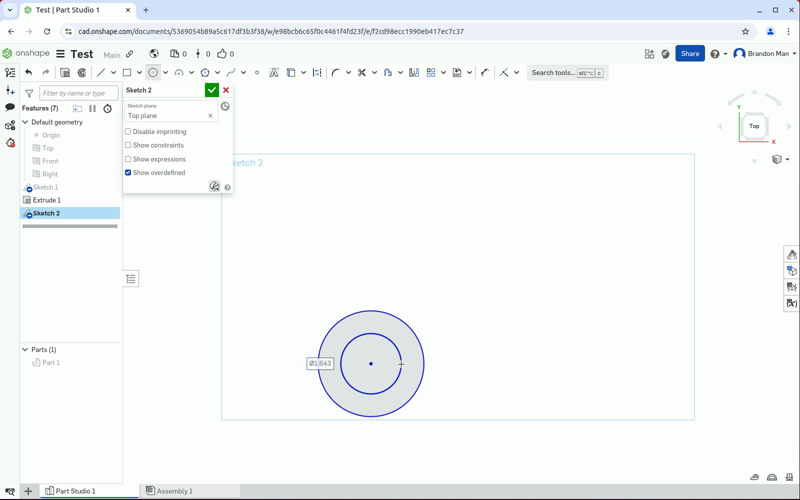
scroll(-6)
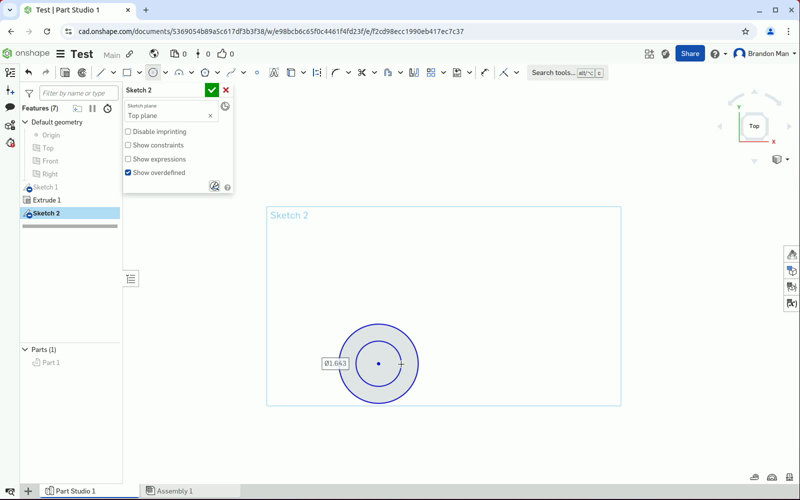
scroll(-6)
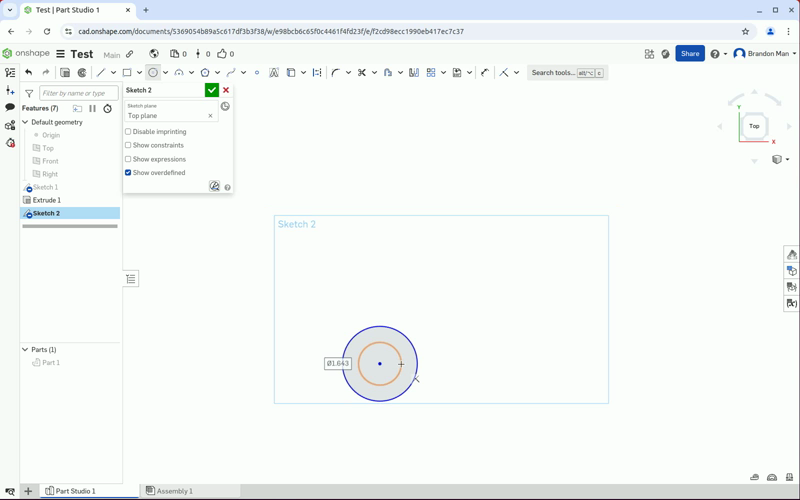
scroll(-6)
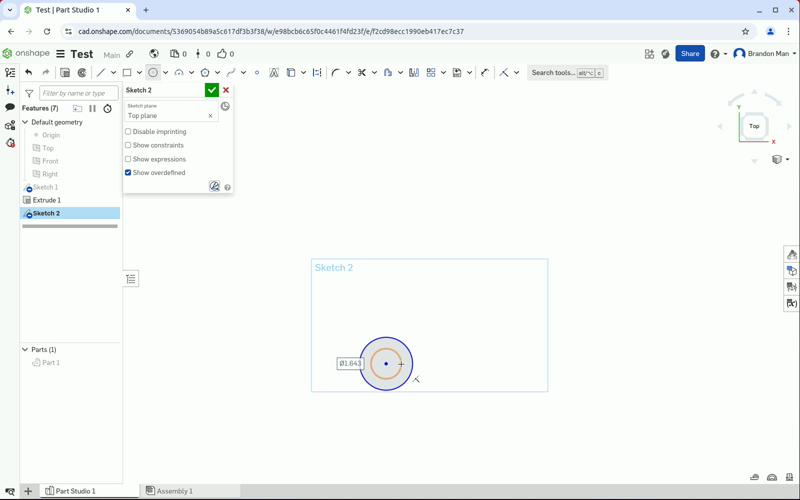
scroll(-6)
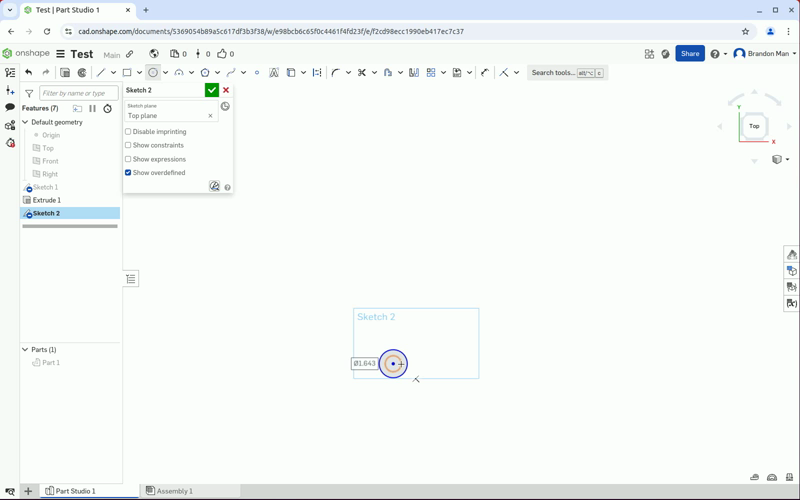
scroll(-6)
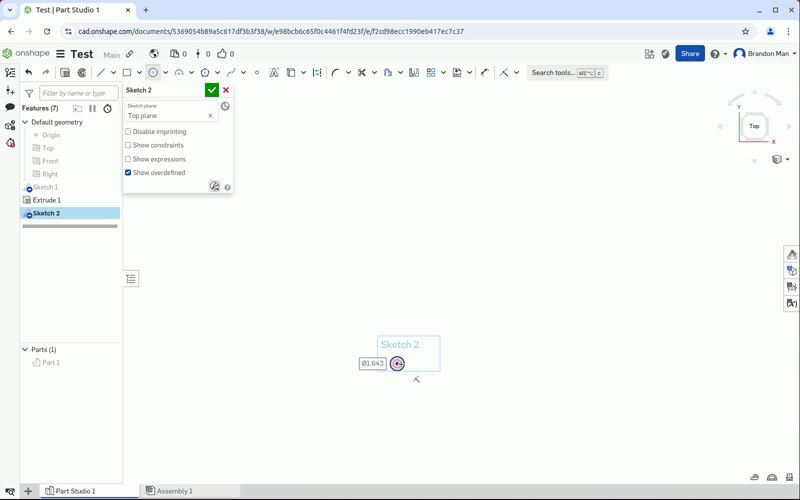
key(esc)
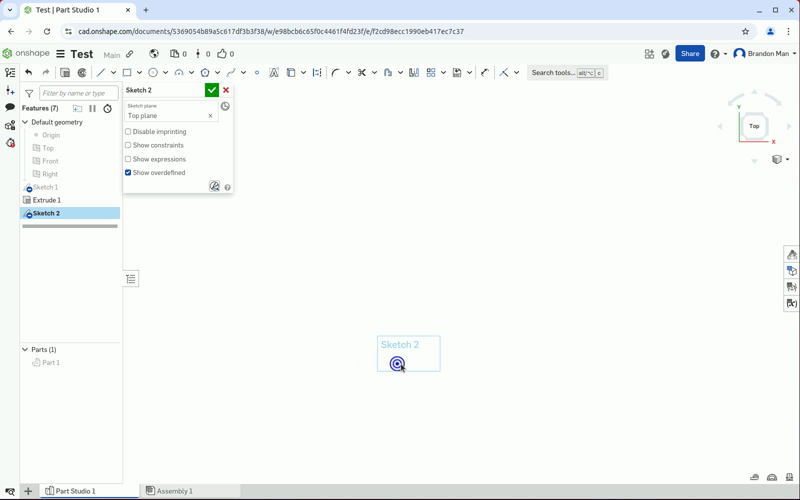
mouse_move(391, 365)
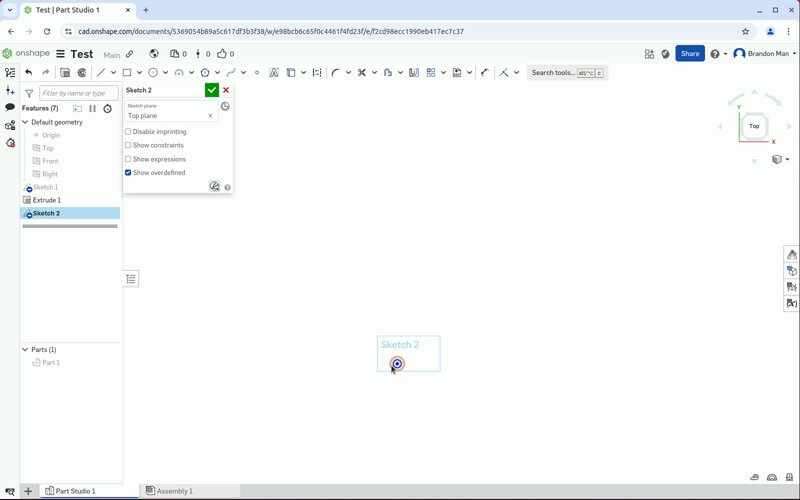
scroll(6)
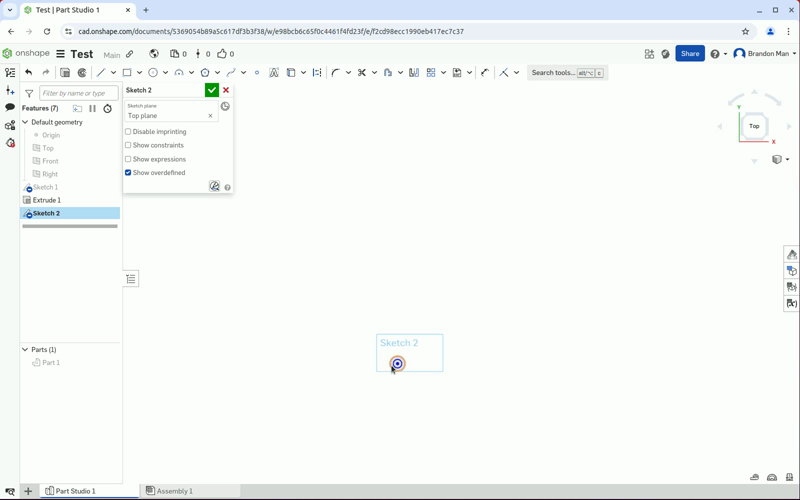
scroll(6)
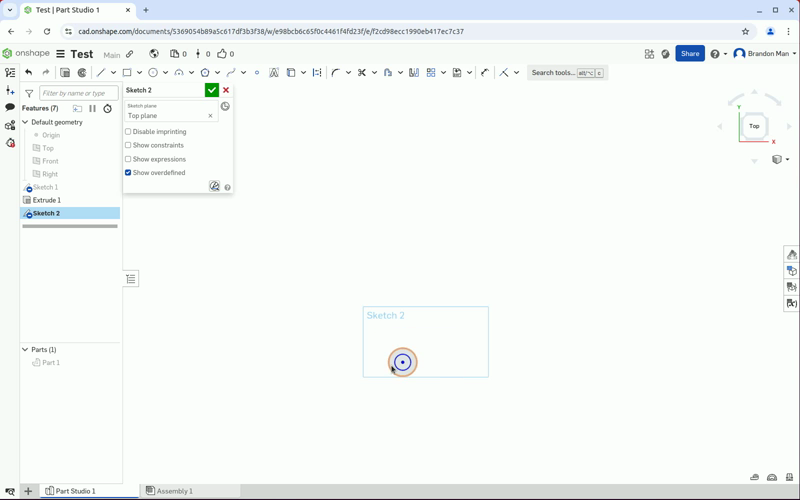
scroll(6)
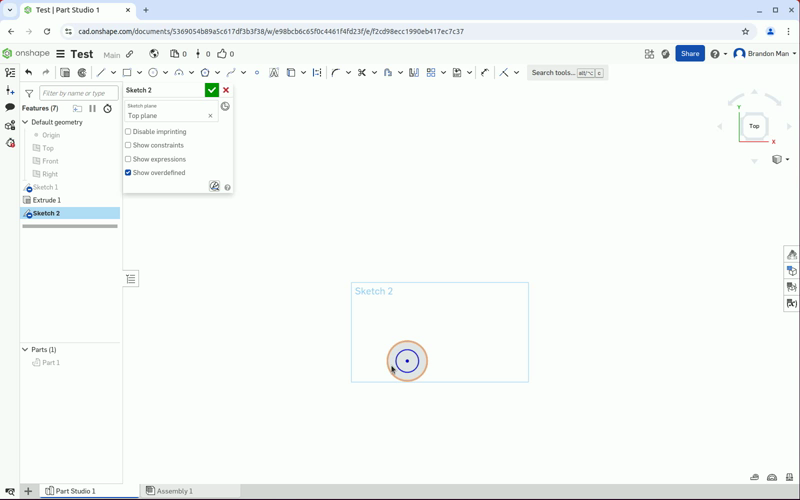
scroll(6)
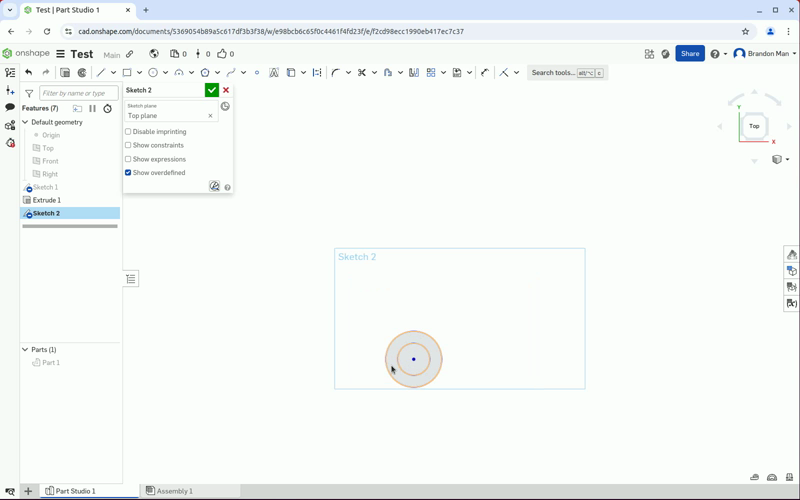
scroll(6)
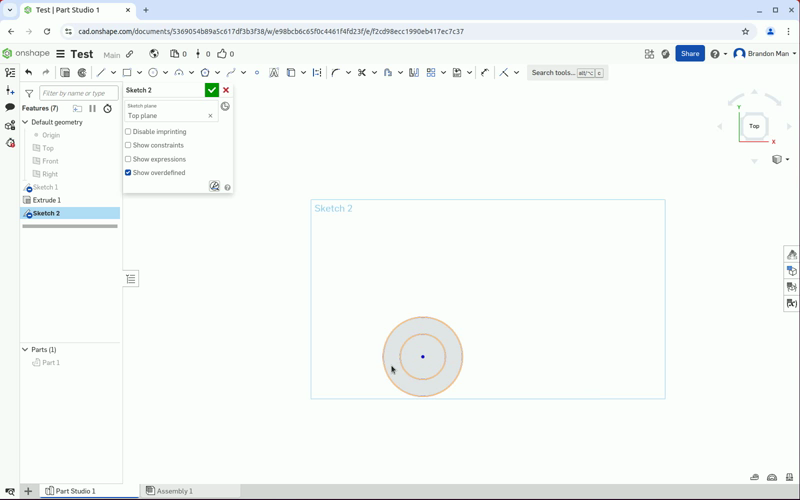
scroll(6)
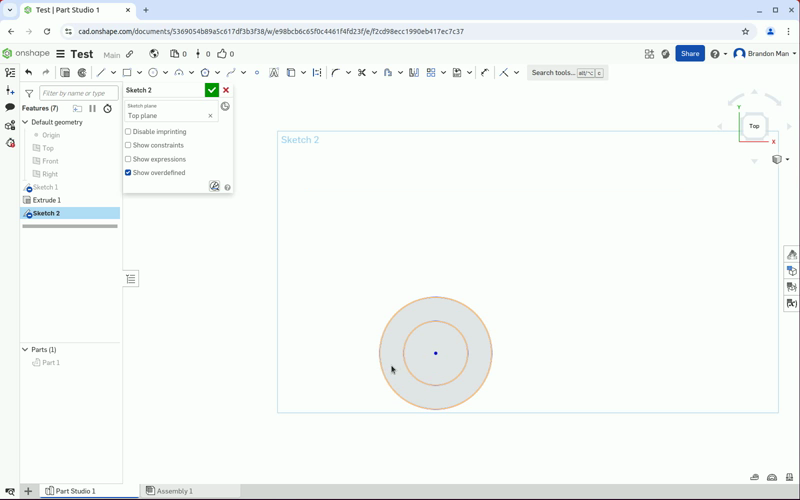
scroll(6)
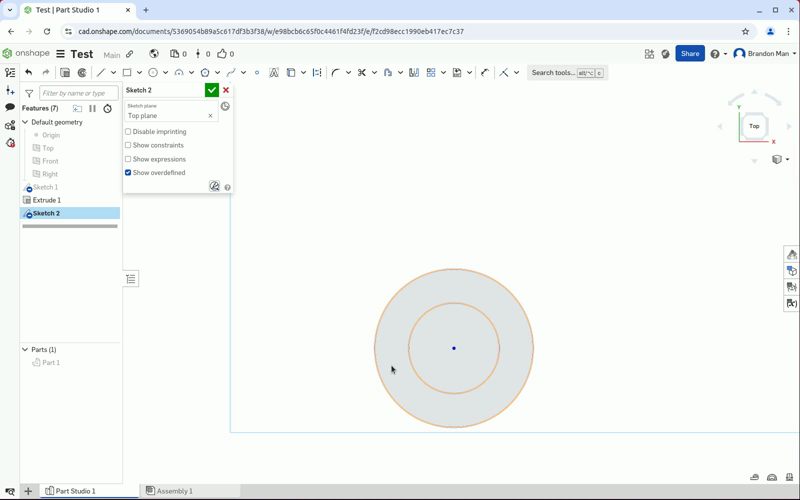
click(391, 365)
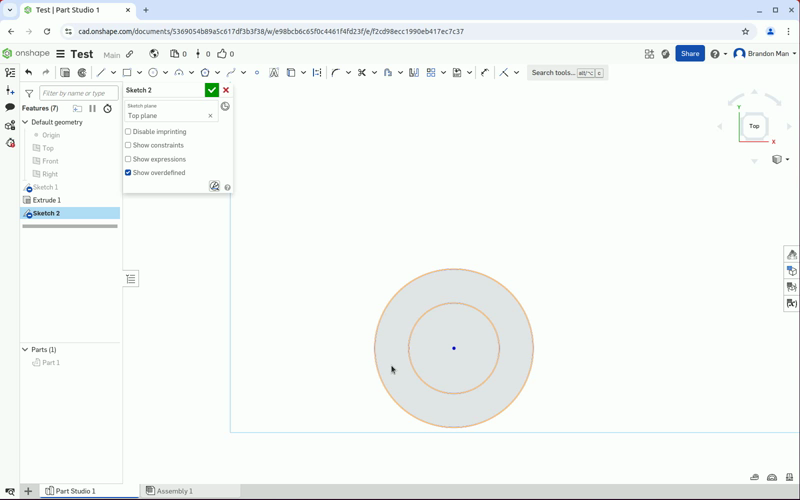
scroll(-6)
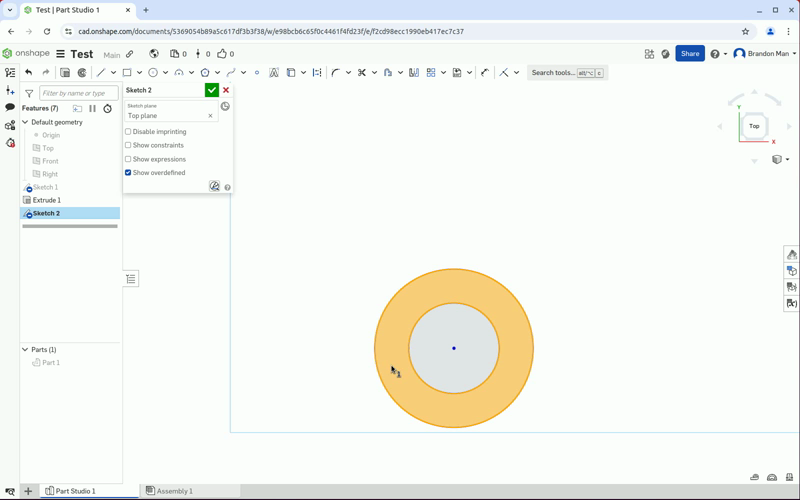
scroll(-6)
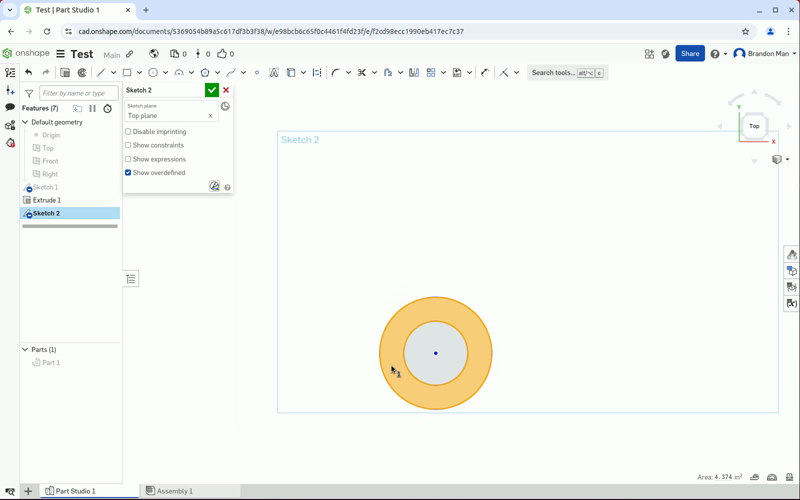
scroll(-6)
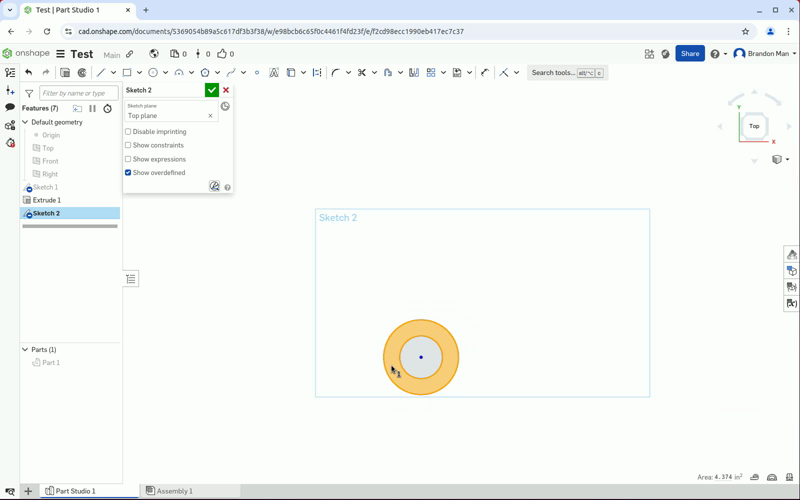
scroll(-6)
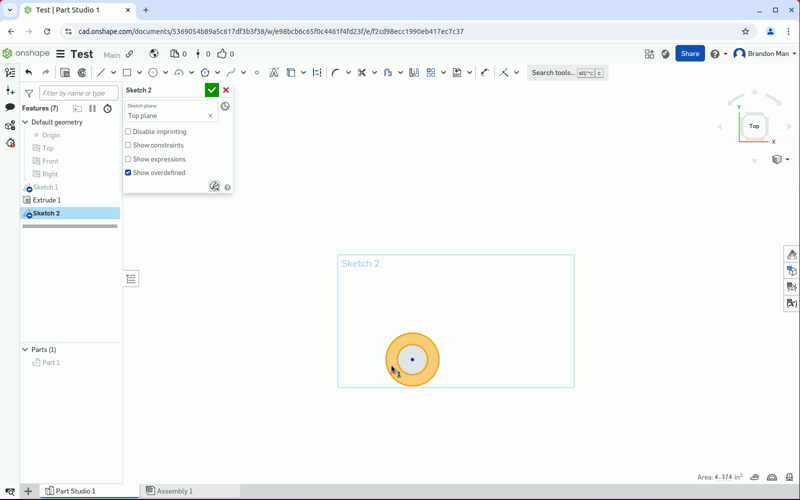
scroll(-6)
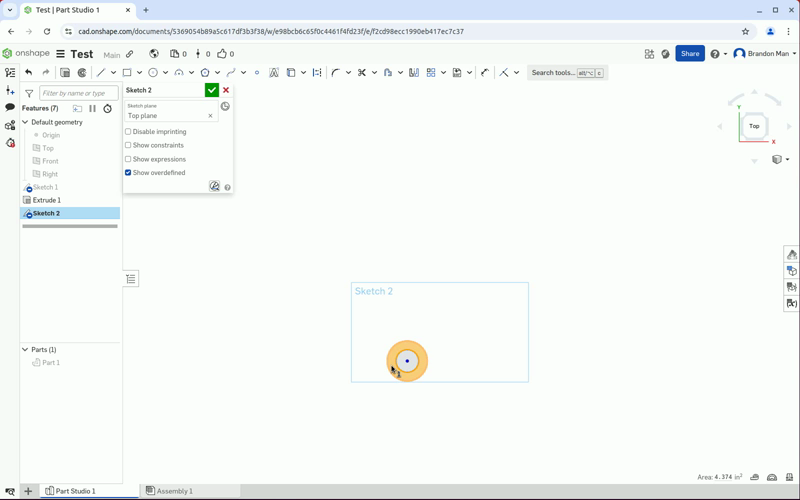
scroll(-6)
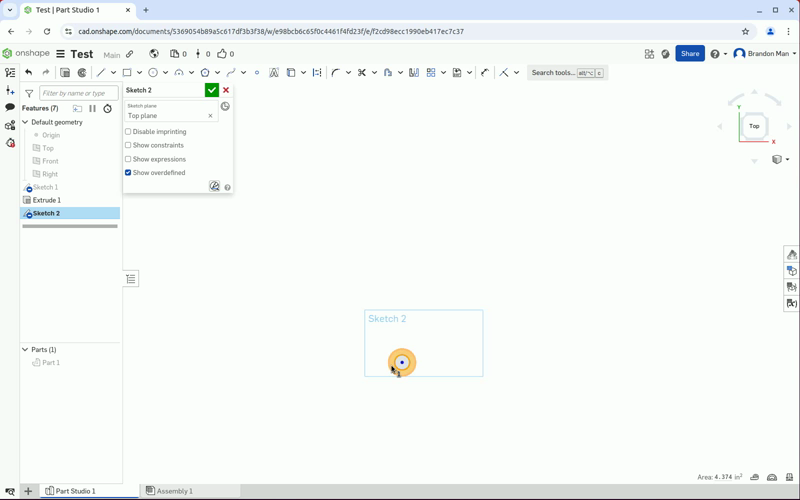
scroll(-6)
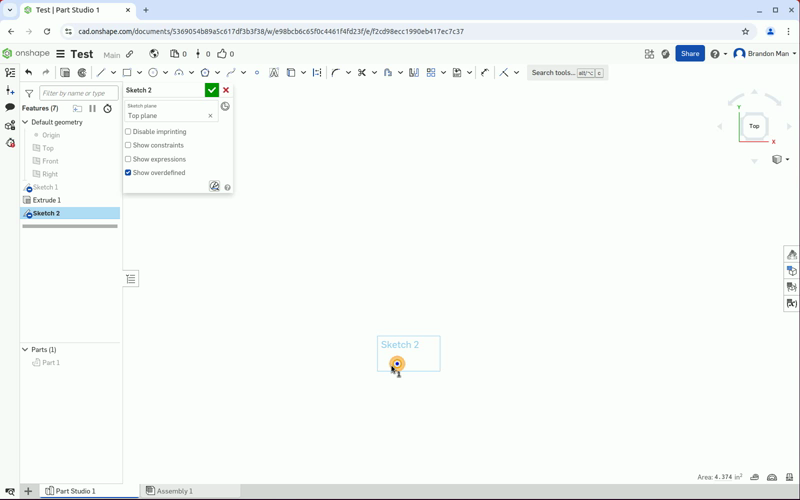
mouse_move(73, 352)
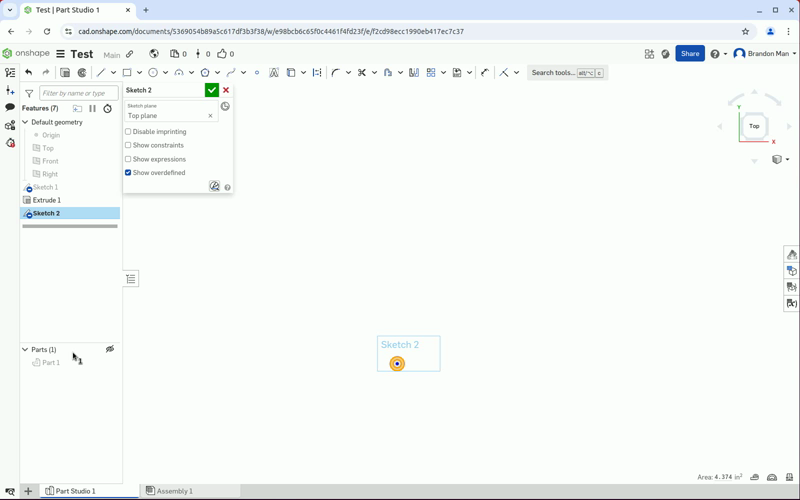
key(shift+y)
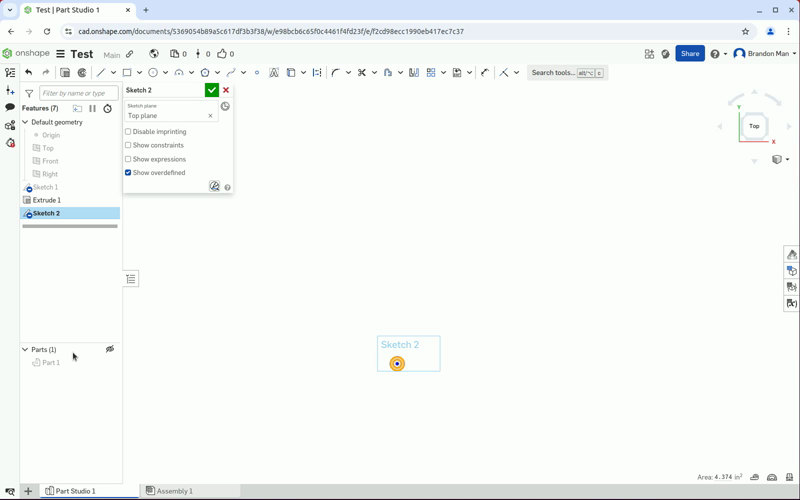
key(shift+e)
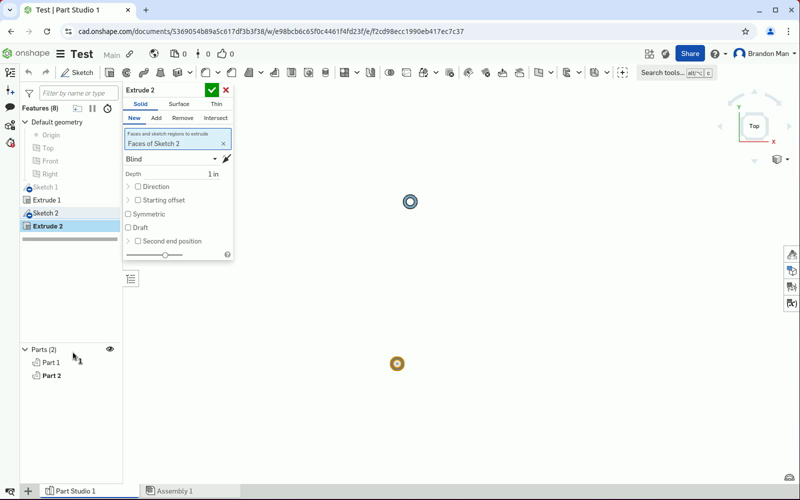
mouse_move(143, 106)
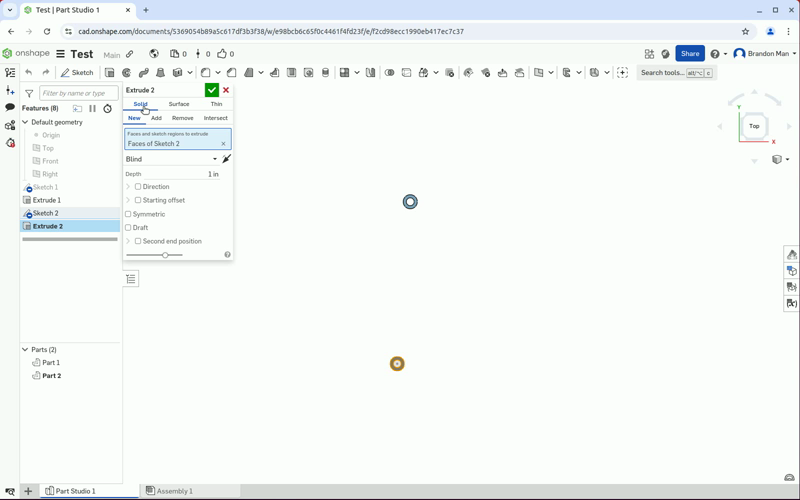
click(143, 106)
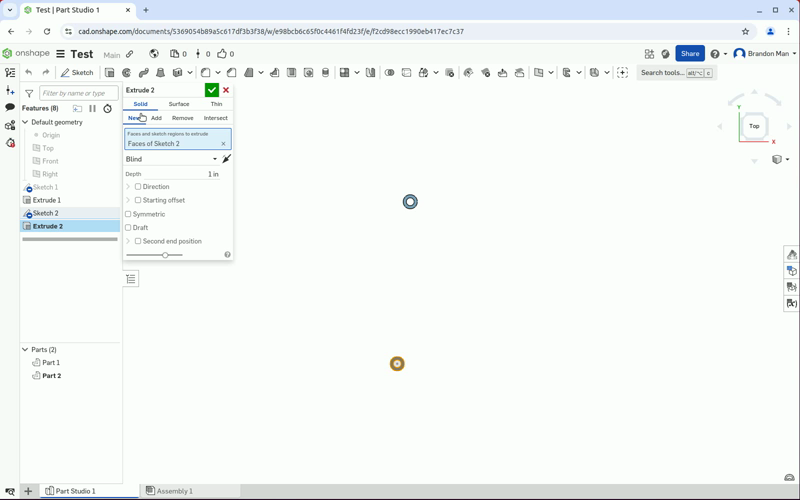
mouse_move(137, 120)
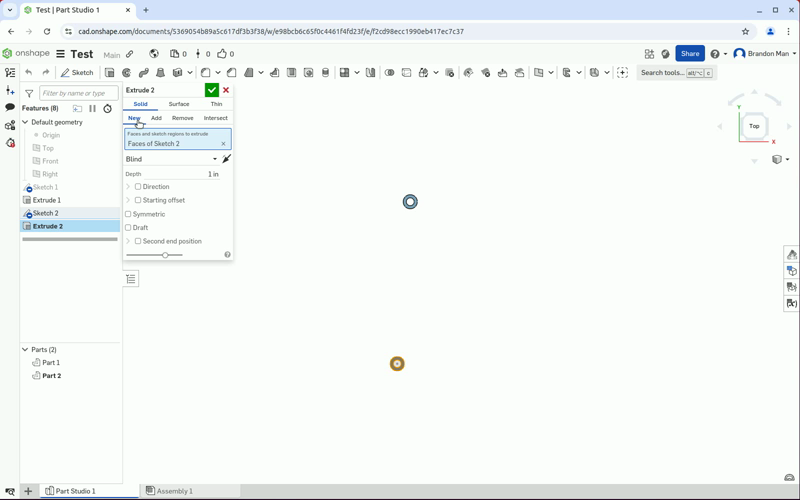
click(137, 120)
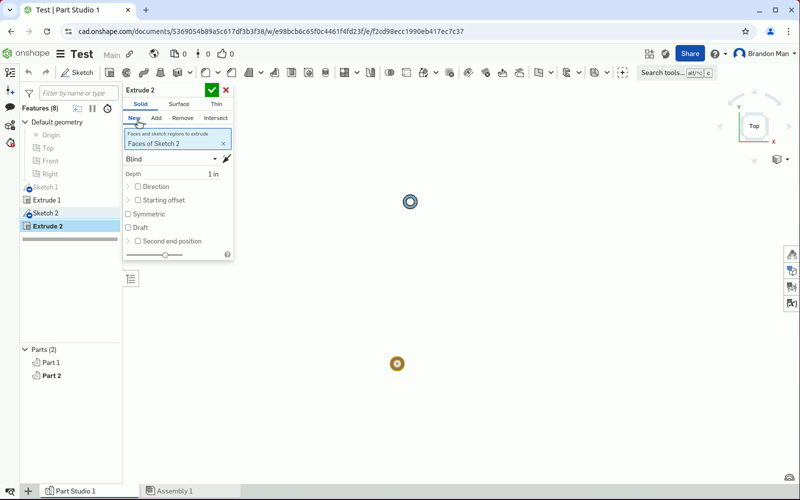
key(tab, 4)
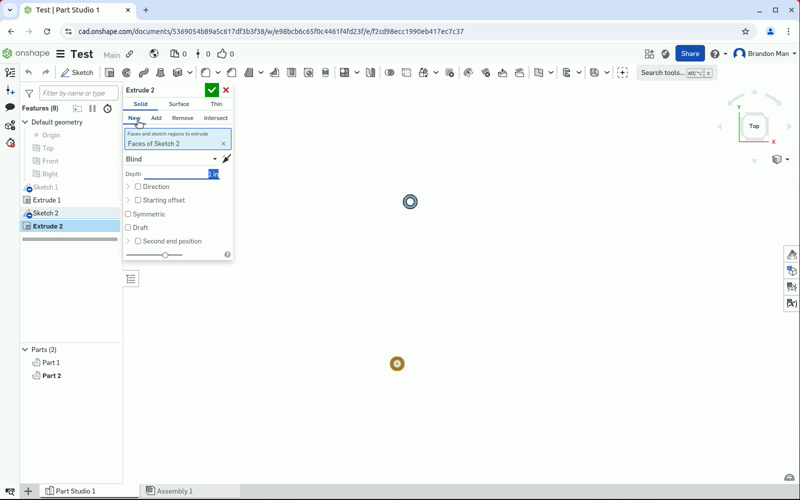
text(2.648)
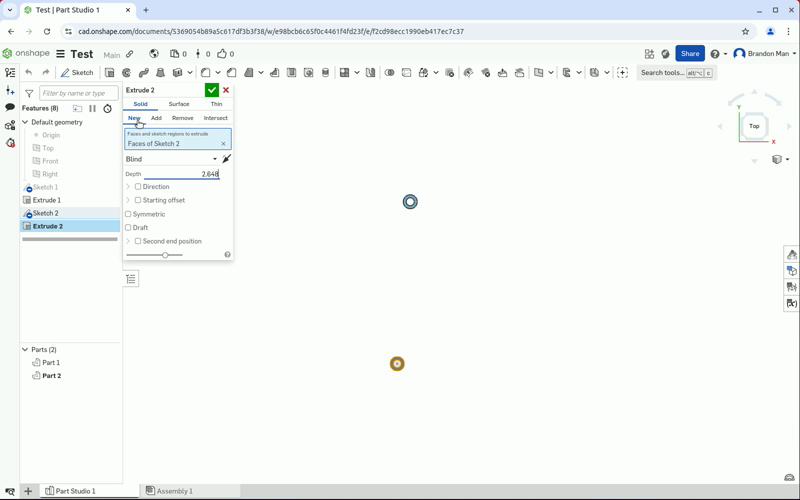
key(enter)
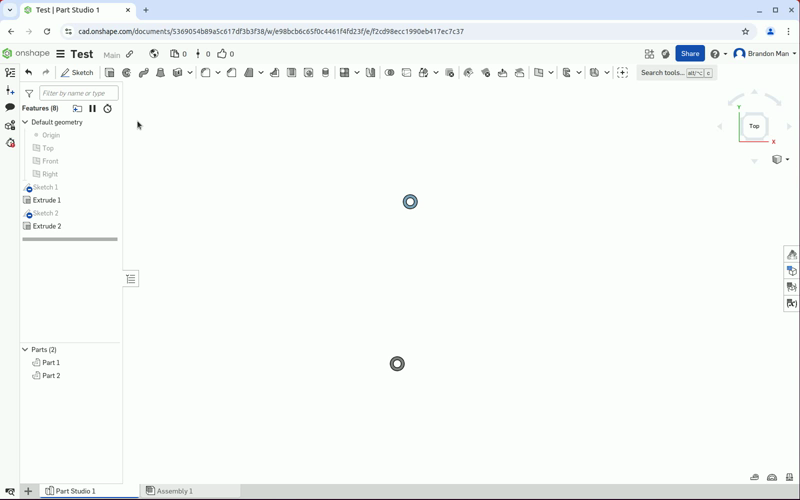
key(shift+h)
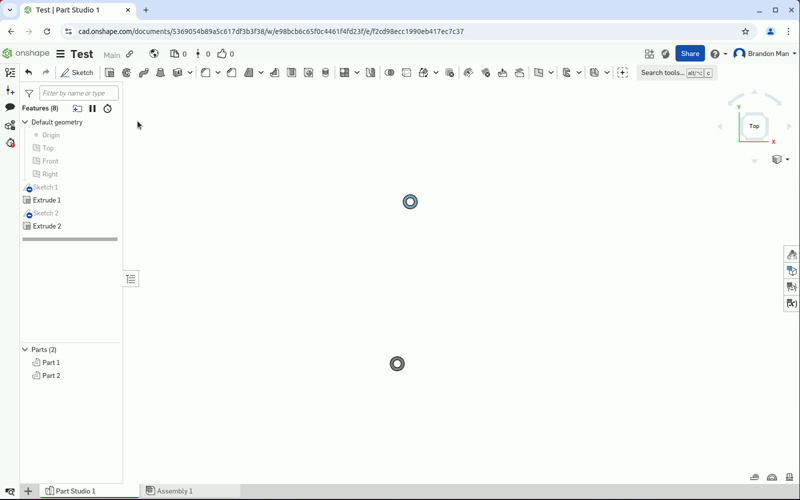
key(shift+h)
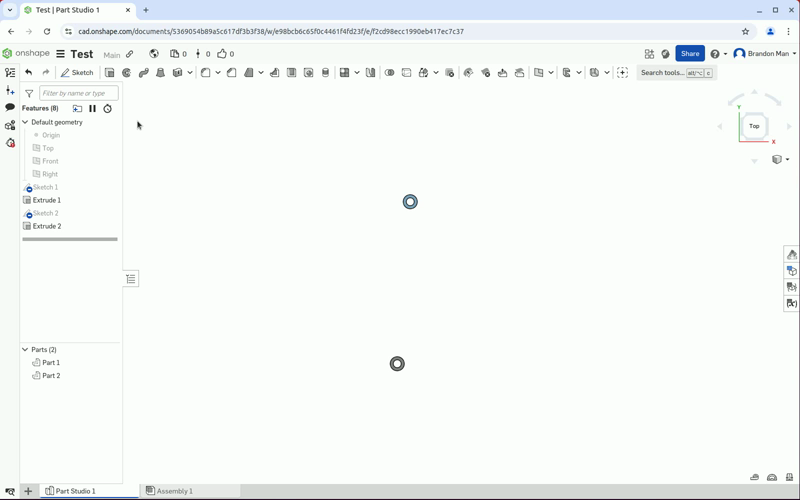
mouse_move(73, 189)
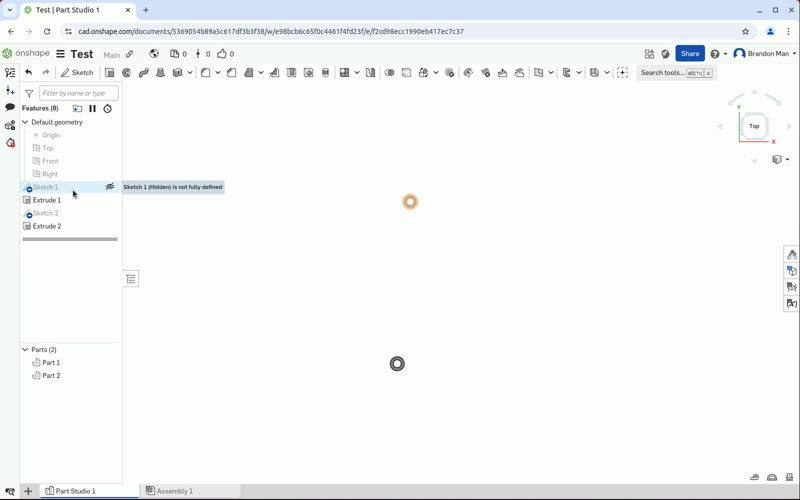
click(73, 189)
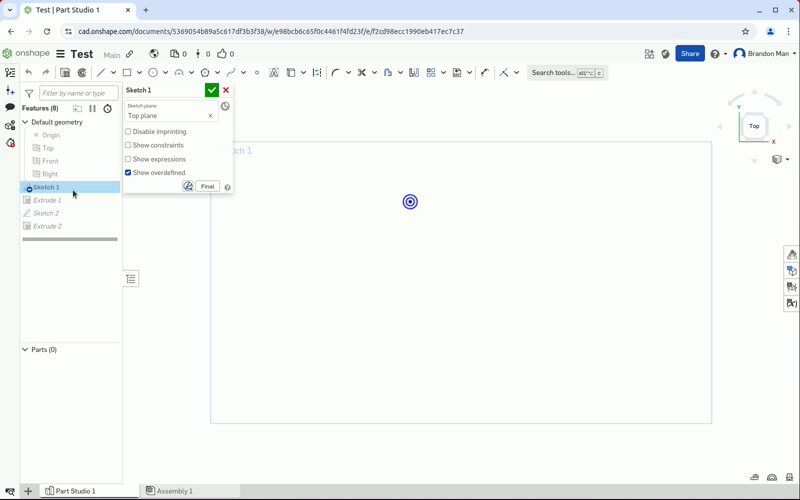
mouse_move(229, 92)
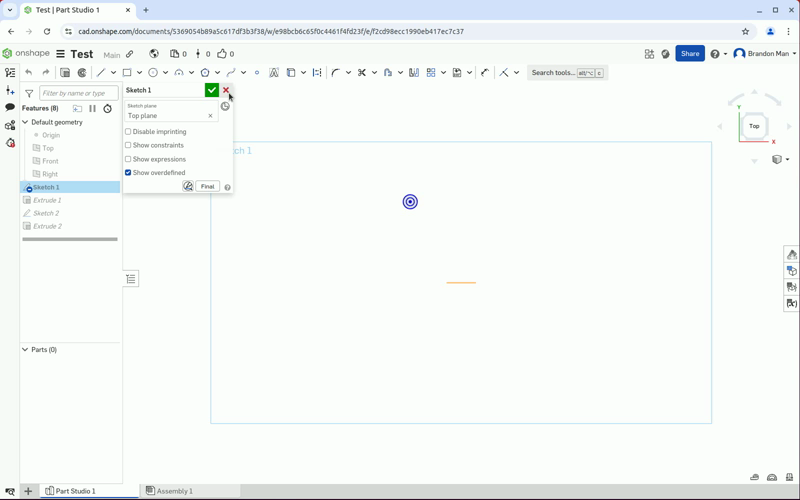
click(229, 92)
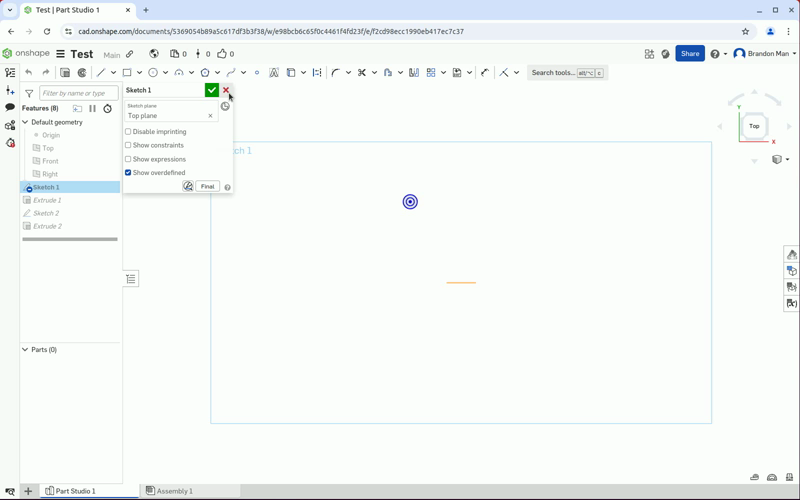
key(shift+s)
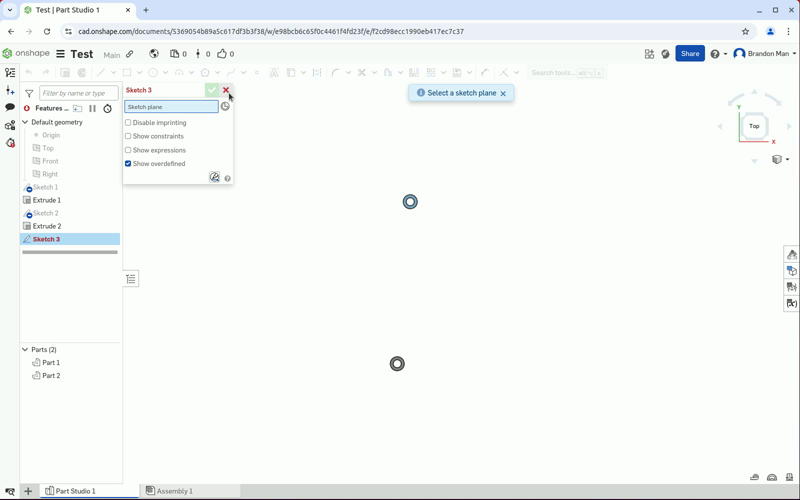
mouse_move(73, 150)
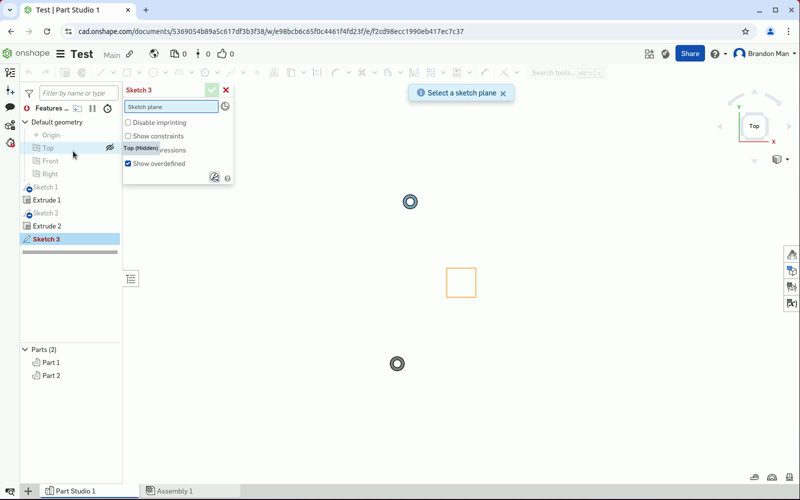
click(73, 150)
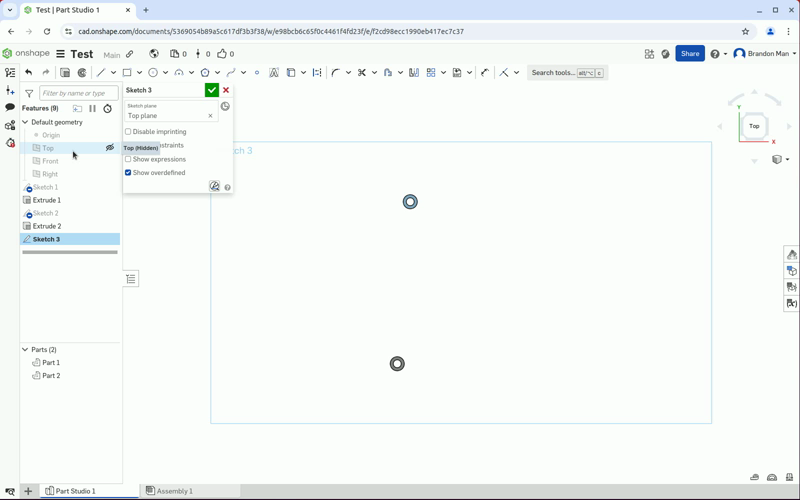
mouse_move(73, 352)
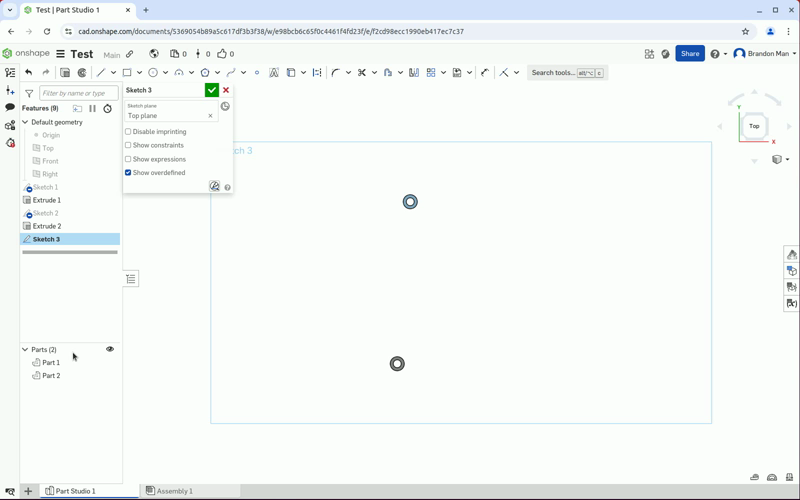
key(y)
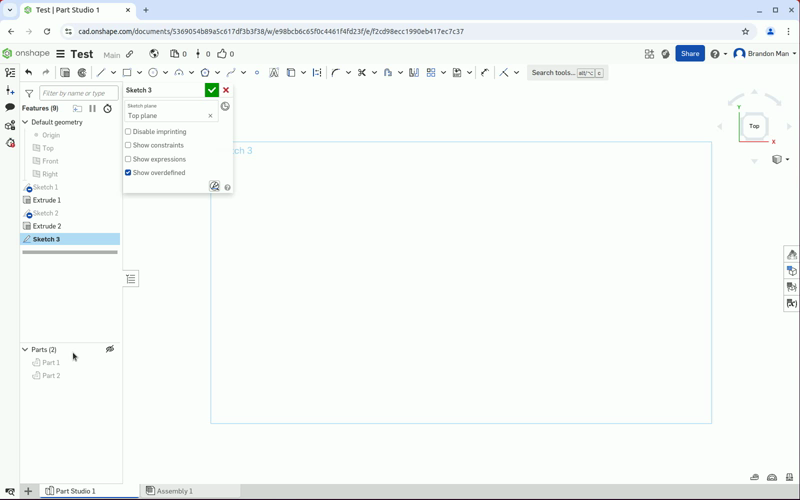
key(c)
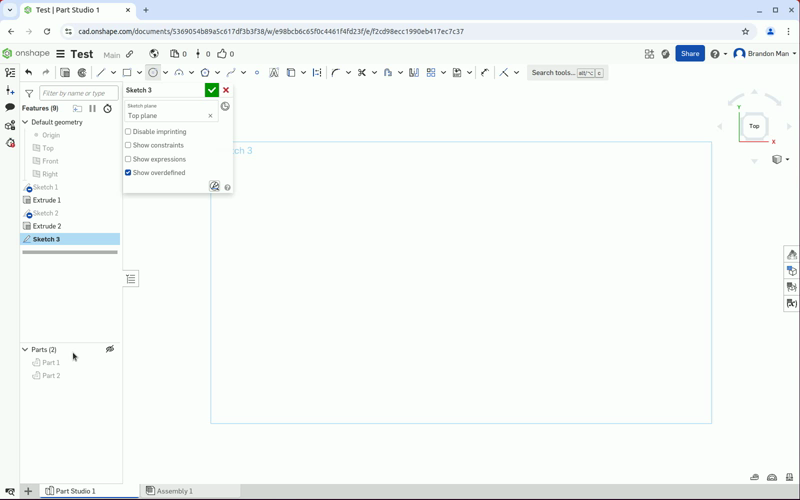
key_down(shift)
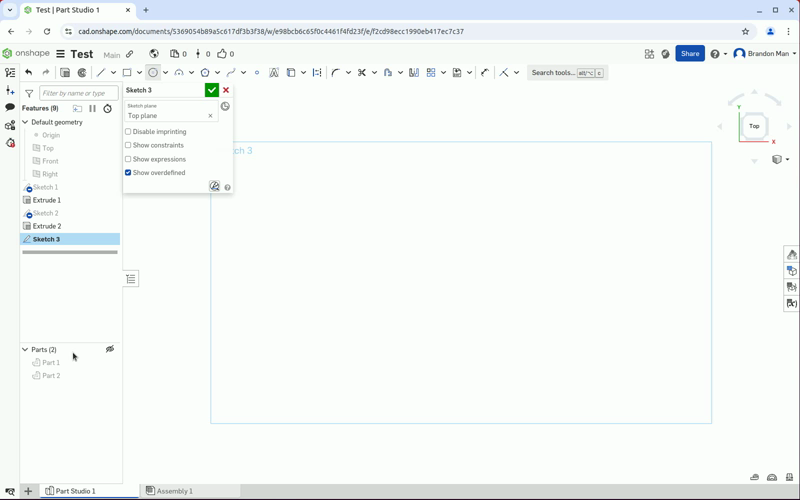
mouse_move(567, 347)
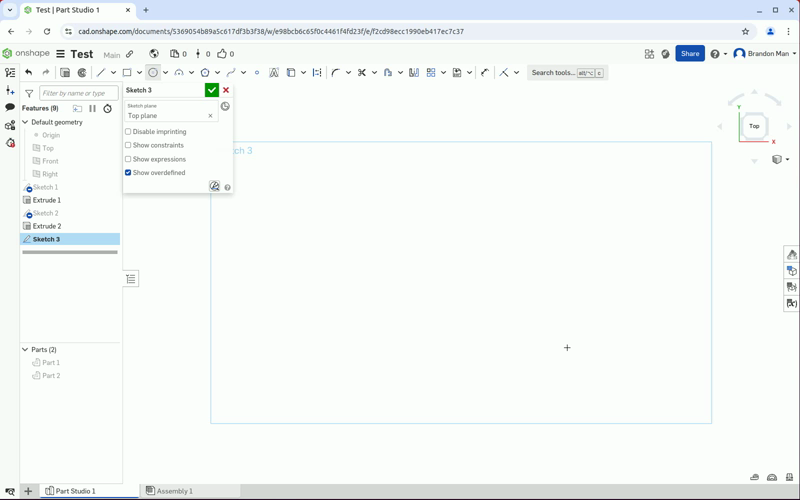
click(567, 347)
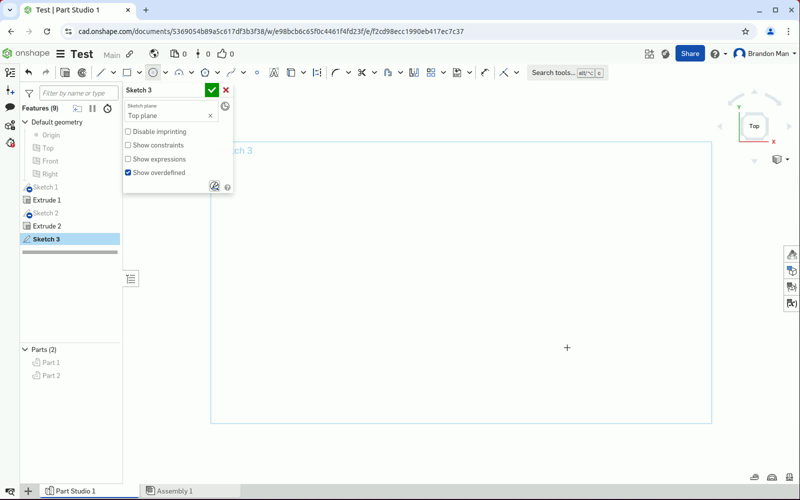
key_up(shift)
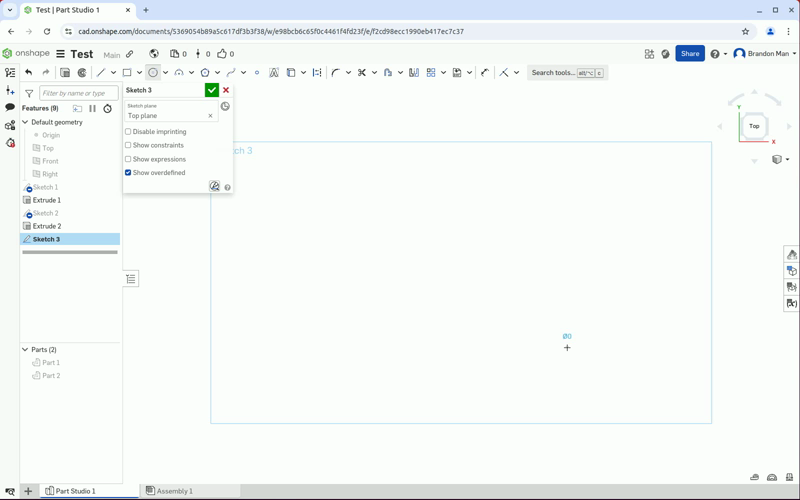
mouse_move(574, 347)
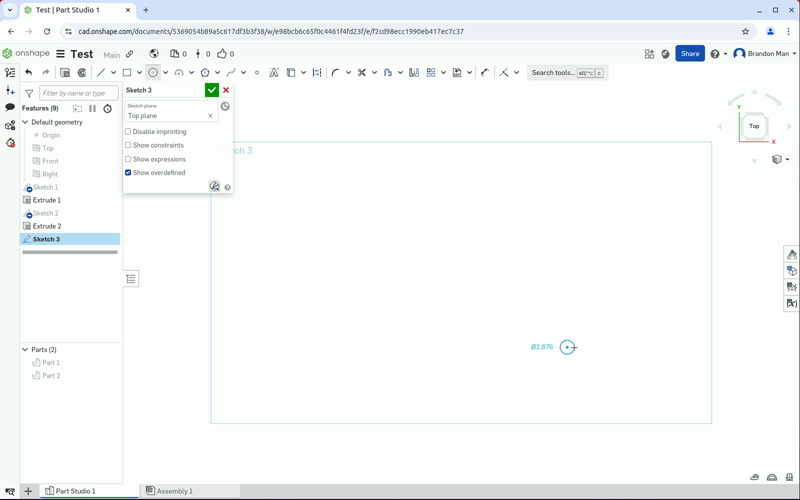
click(574, 347)
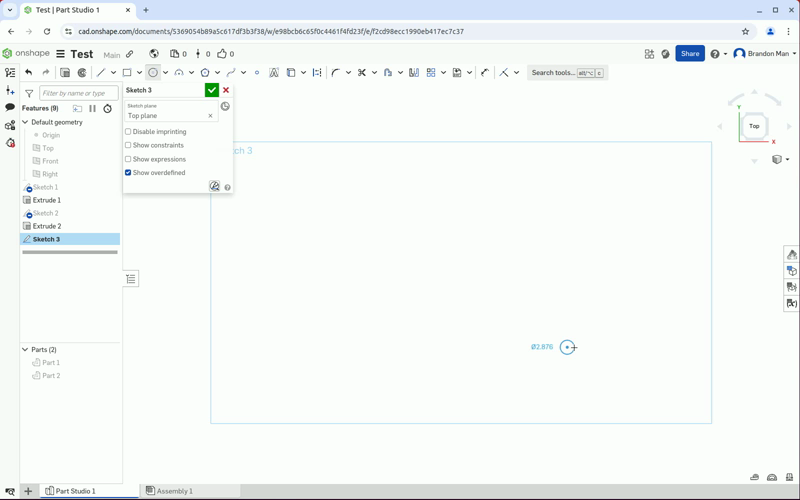
key(esc)
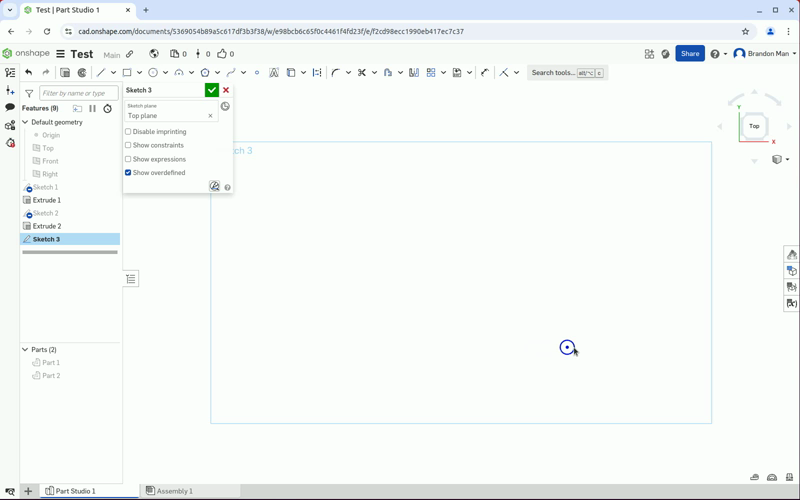
key(c)
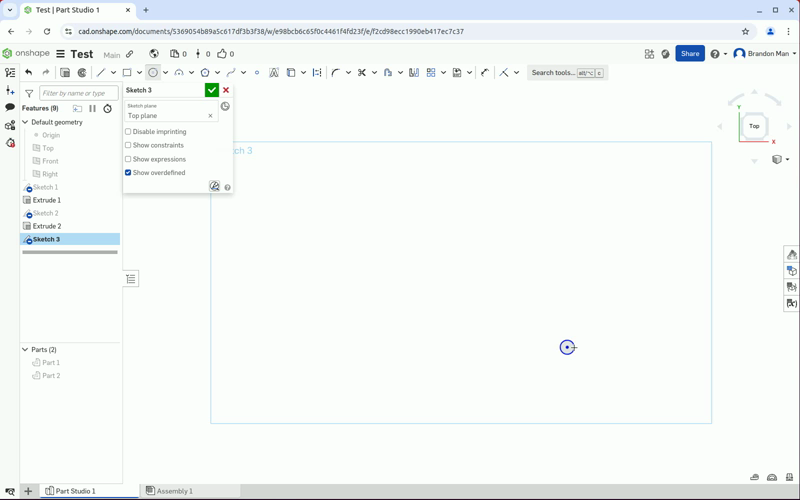
key_down(shift)
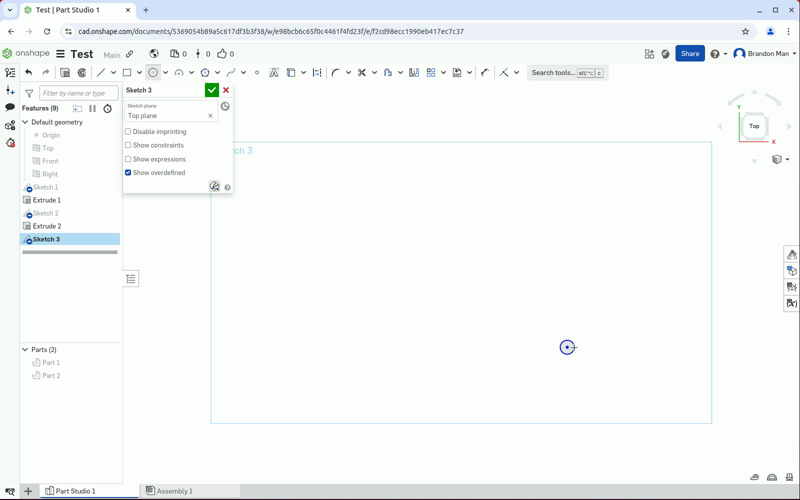
mouse_move(567, 347)
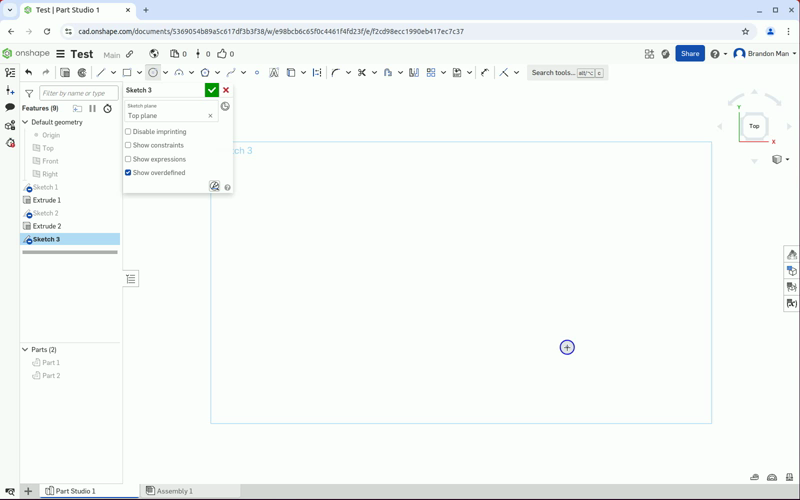
click(567, 347)
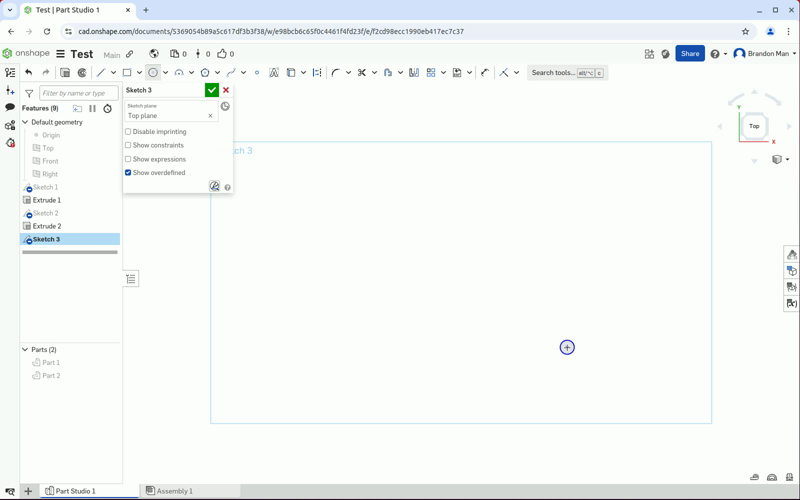
key_up(shift)
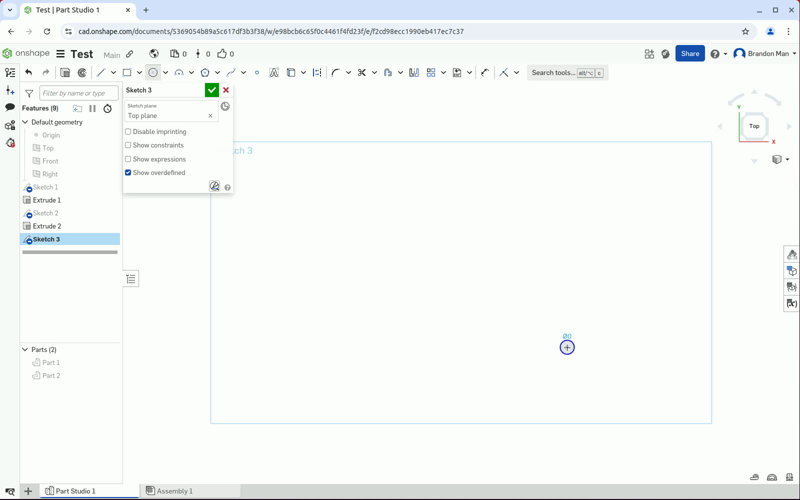
mouse_move(570, 347)
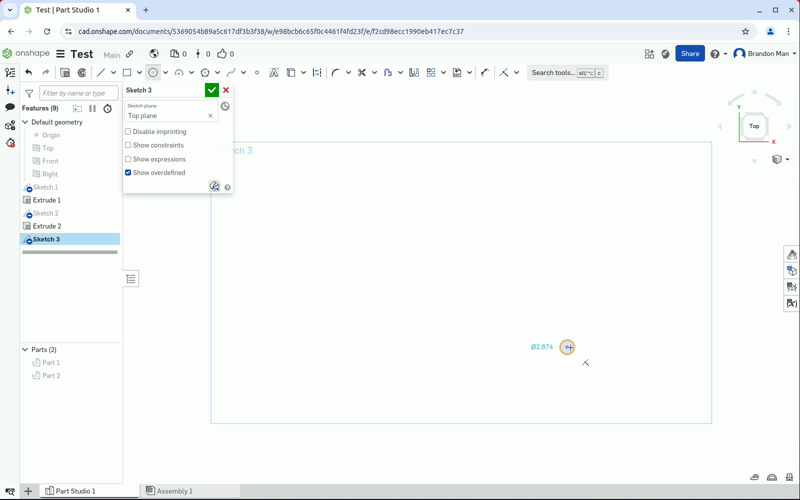
scroll(6)
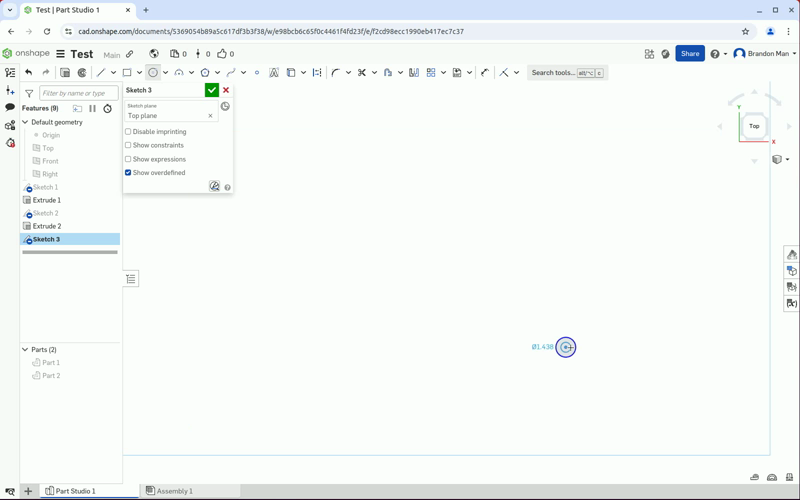
scroll(6)
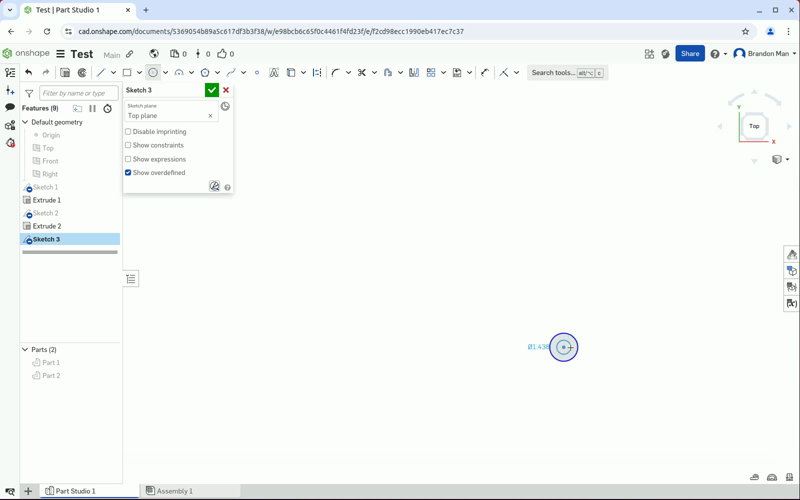
scroll(6)
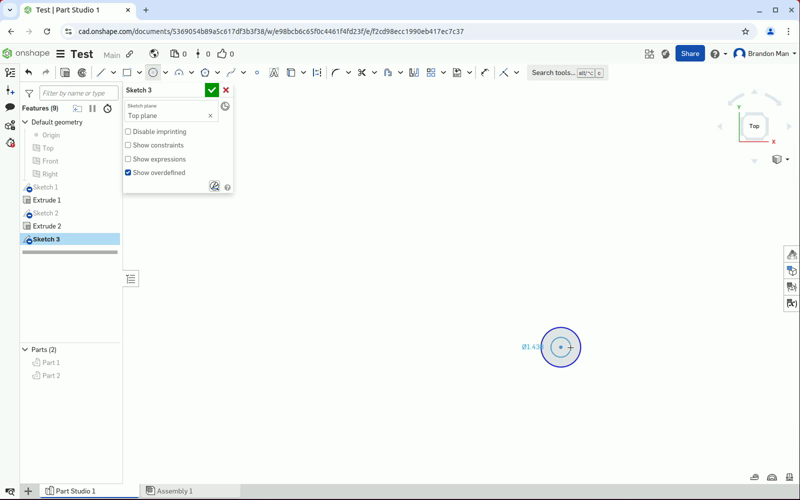
scroll(6)
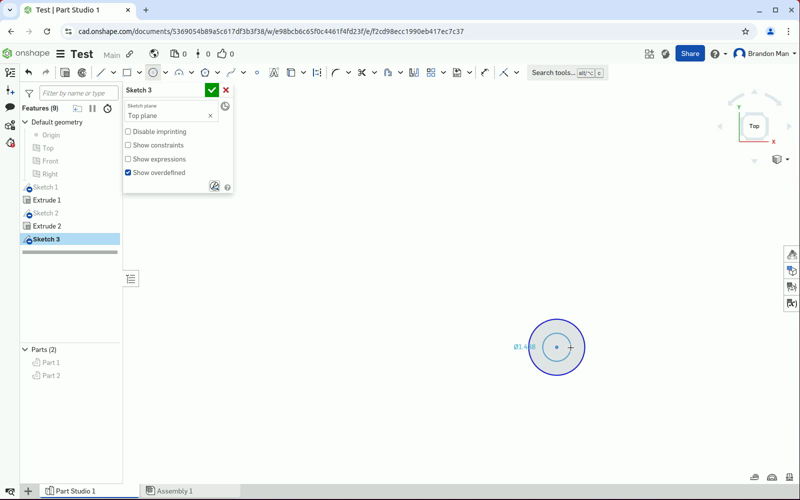
scroll(6)
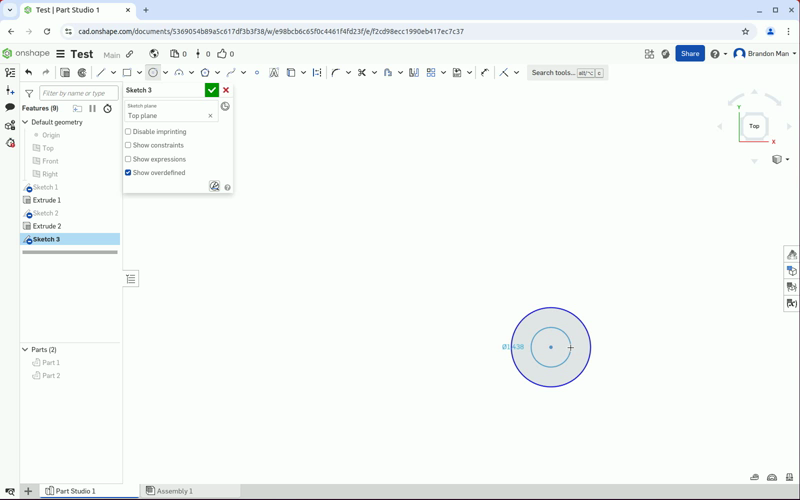
scroll(6)
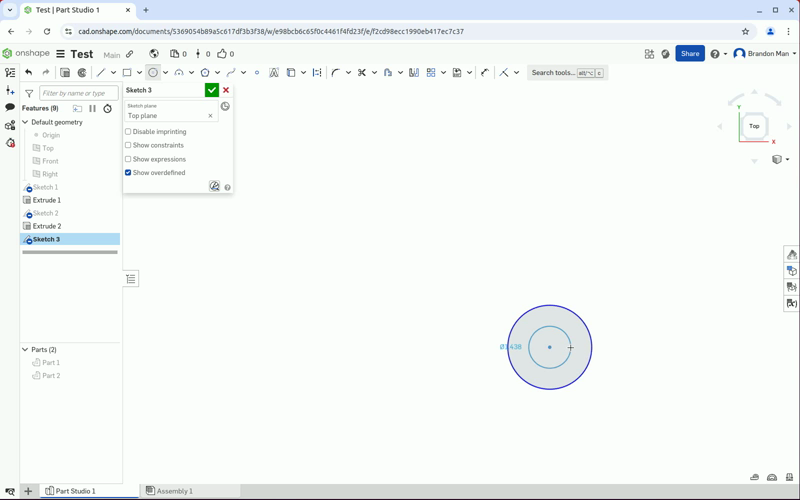
scroll(6)
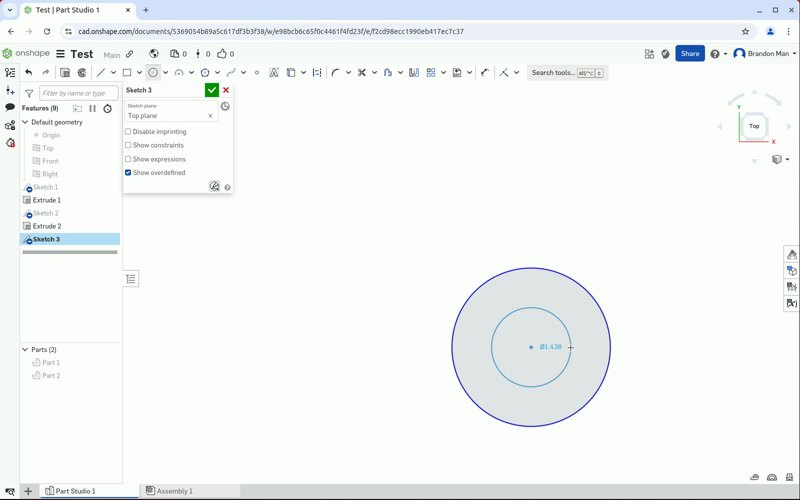
click(570, 347)
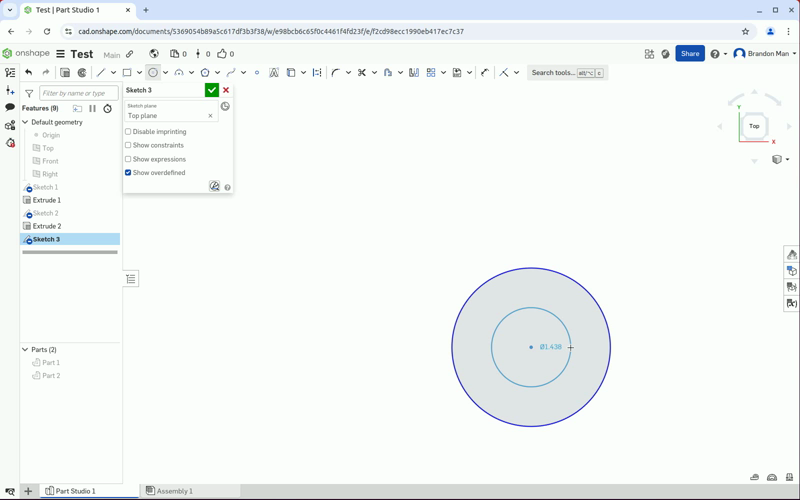
scroll(-6)
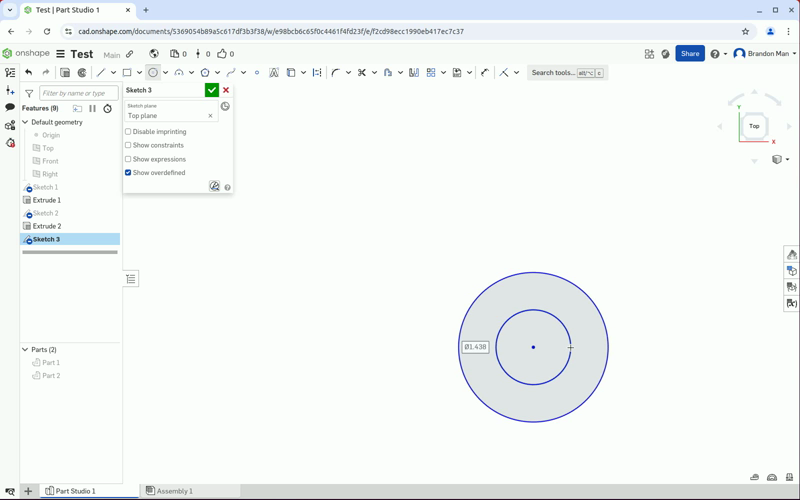
scroll(-6)
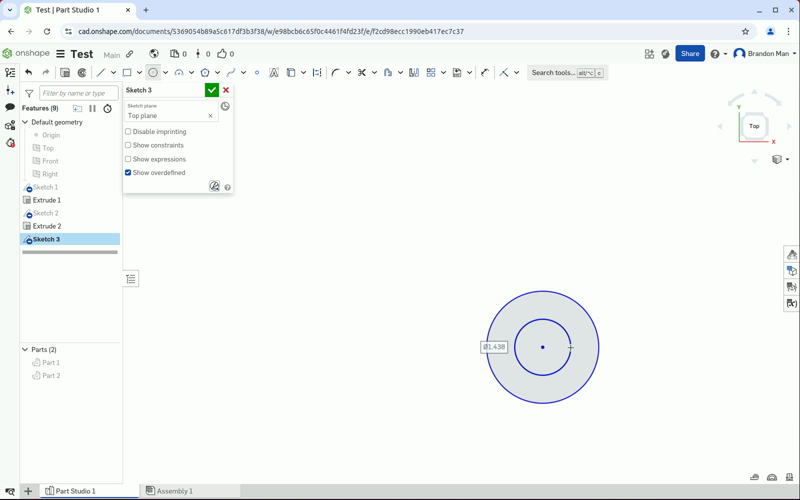
scroll(-6)
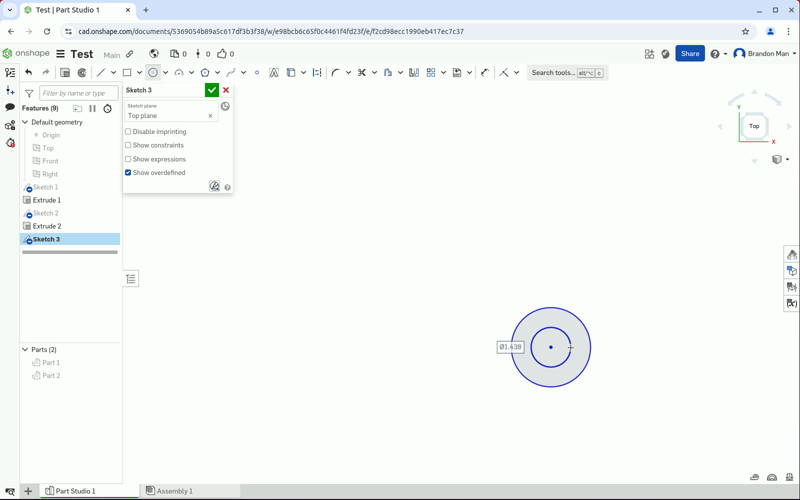
scroll(-6)
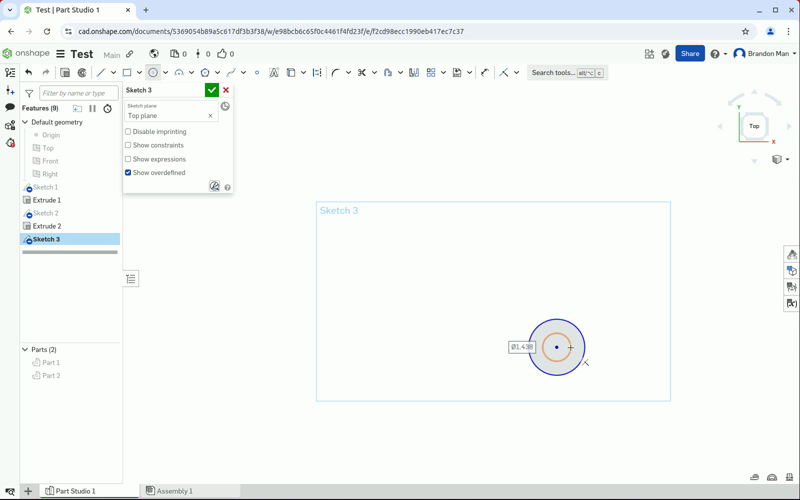
scroll(-6)
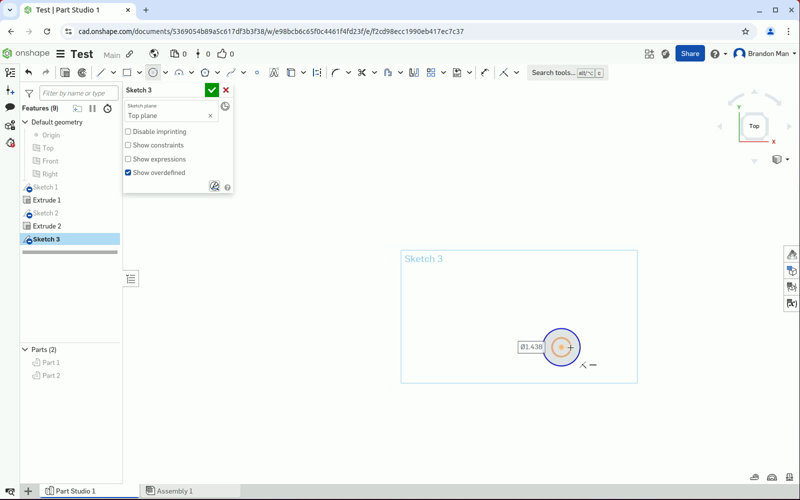
scroll(-6)
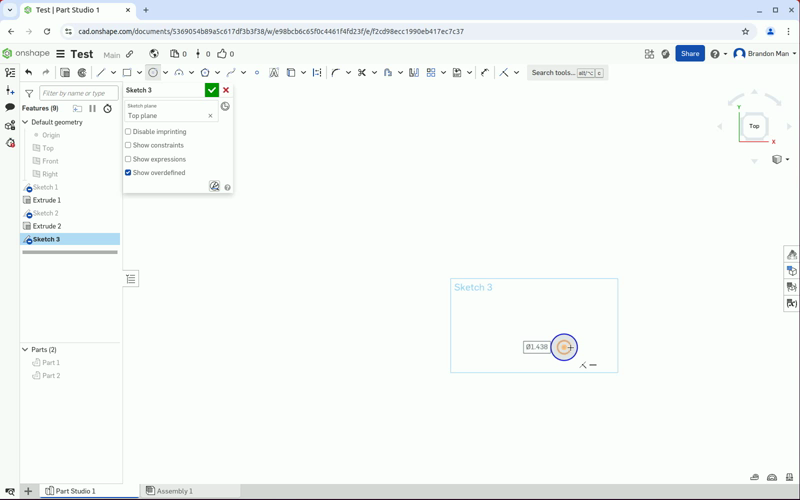
scroll(-6)
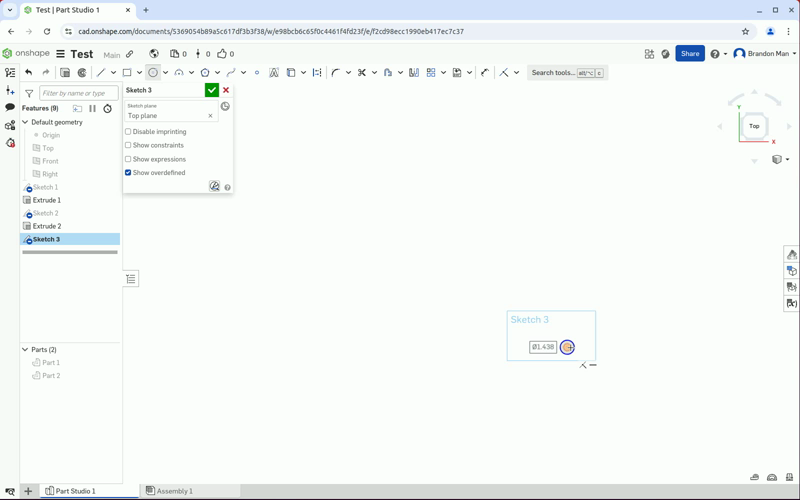
key(esc)
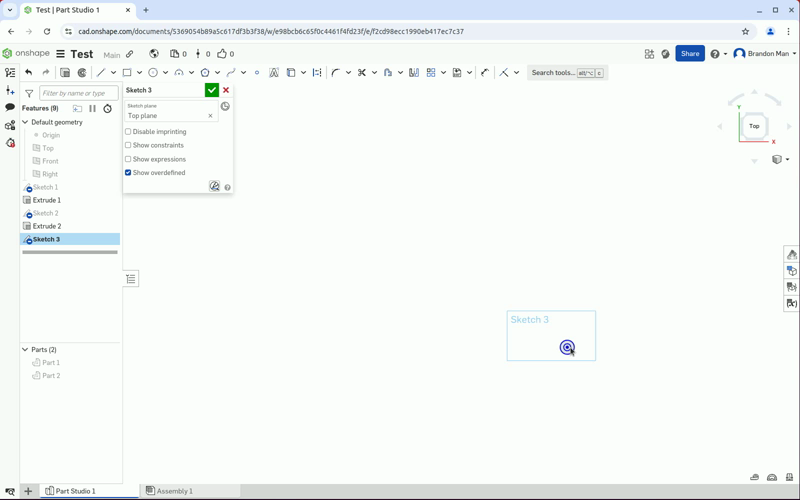
mouse_move(569, 341)
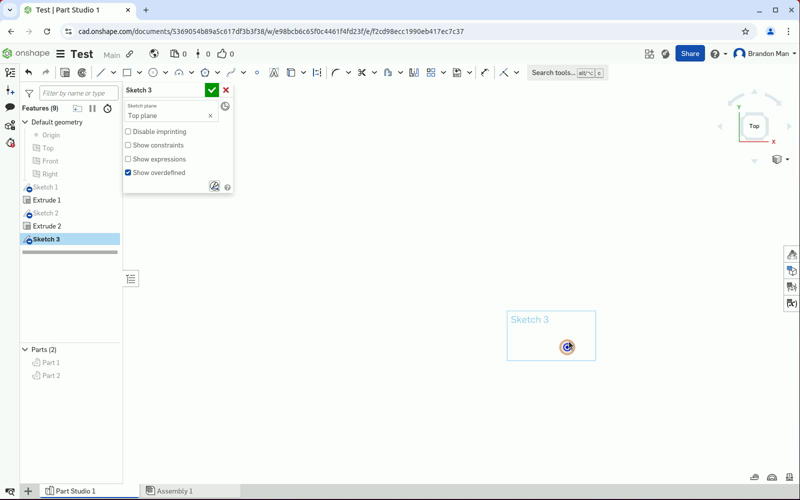
scroll(6)
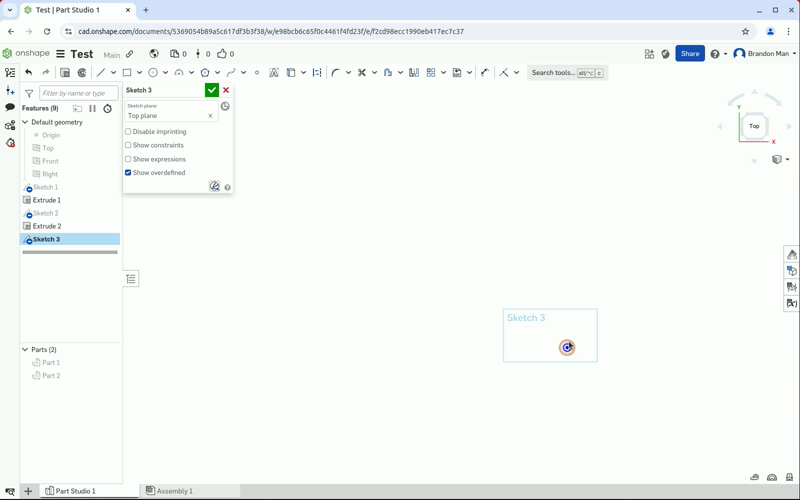
scroll(6)
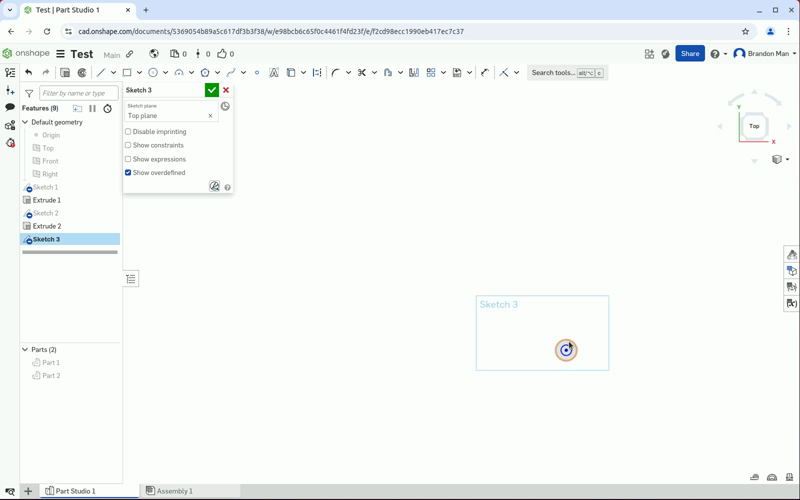
scroll(6)
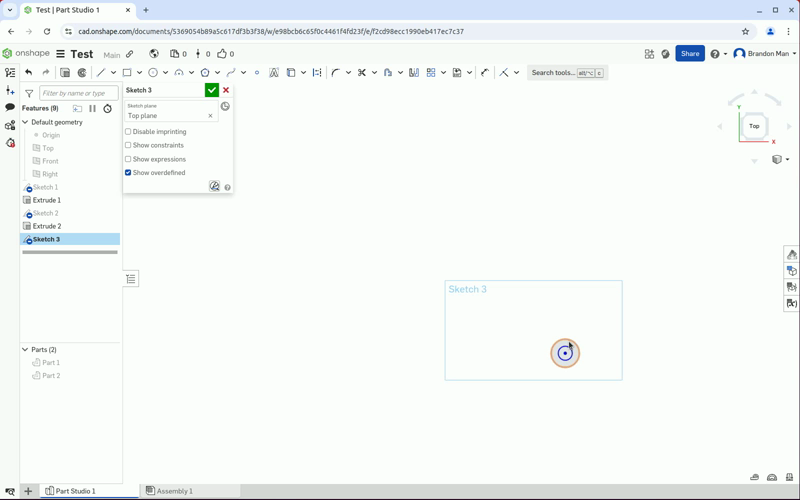
scroll(6)
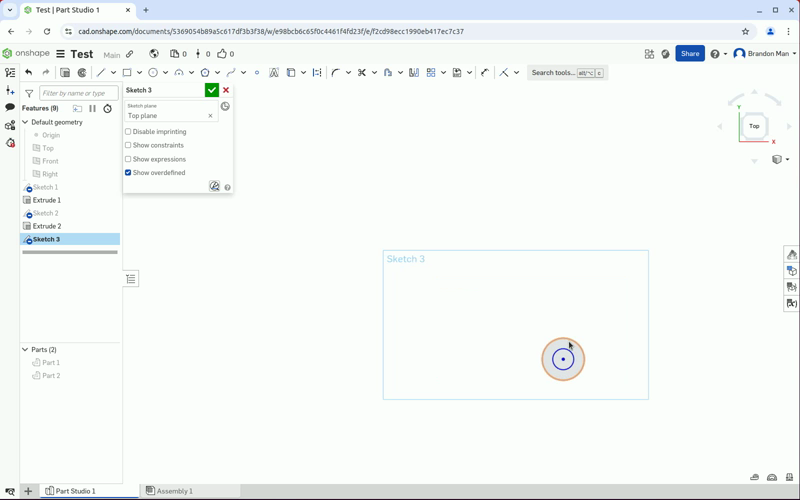
scroll(6)
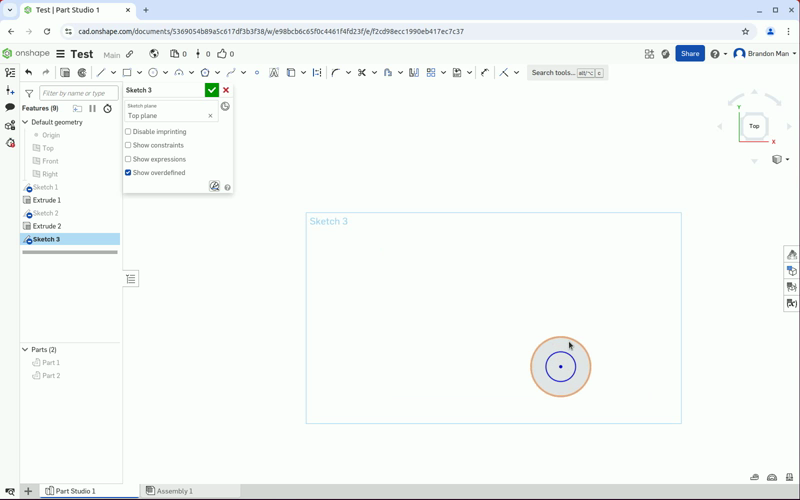
scroll(6)
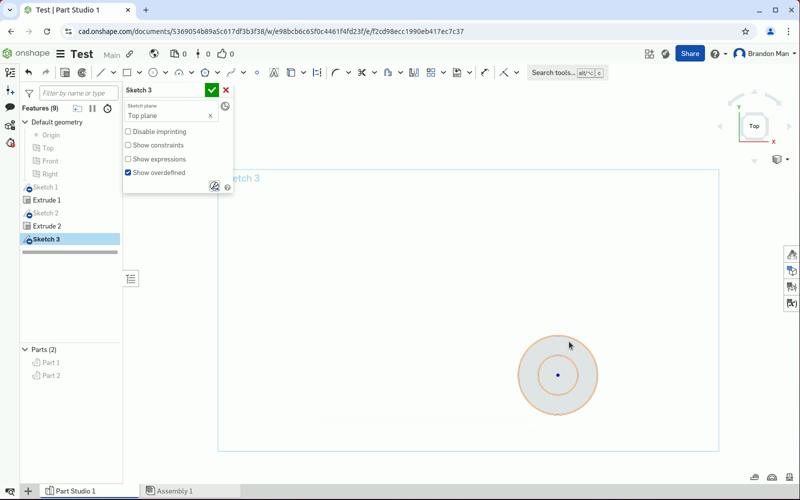
scroll(6)
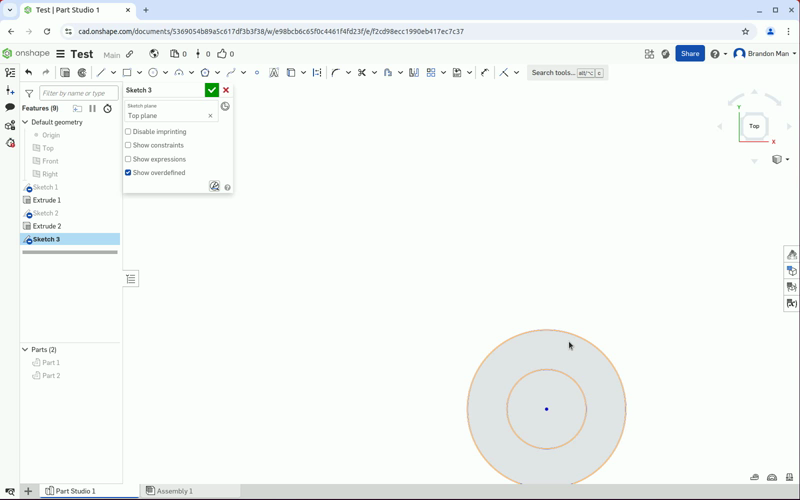
click(569, 341)
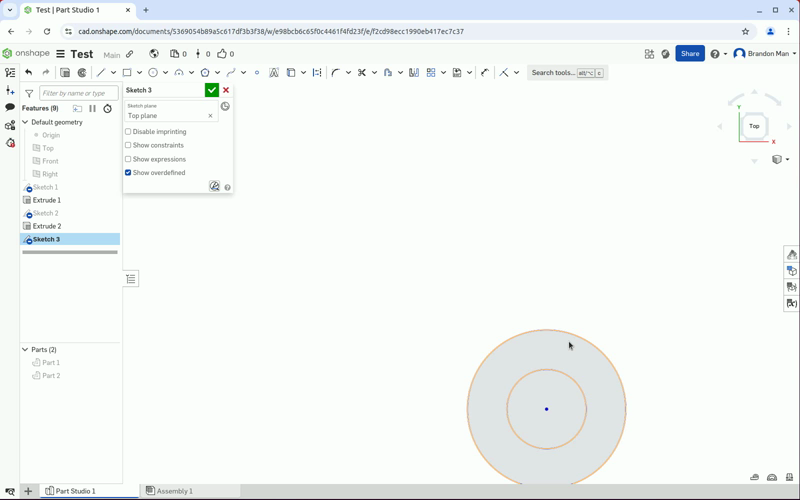
scroll(-6)
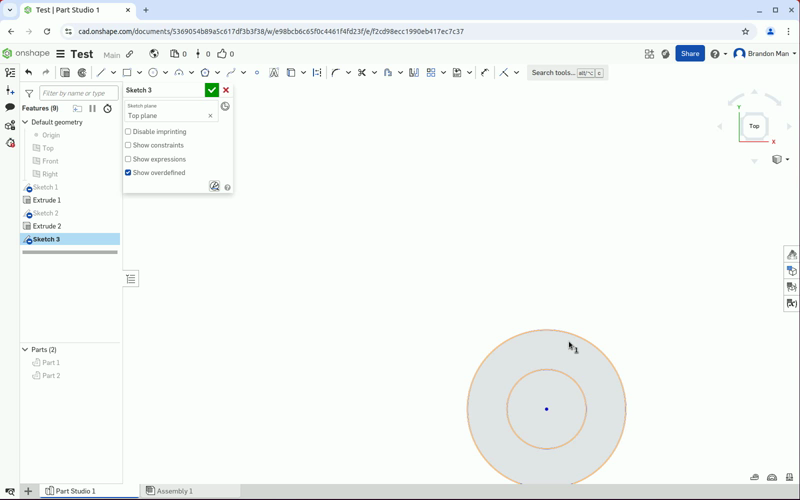
scroll(-6)
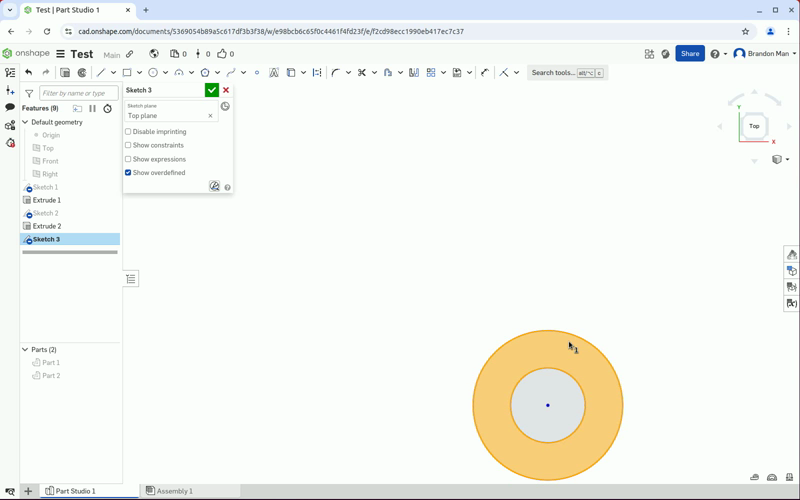
scroll(-6)
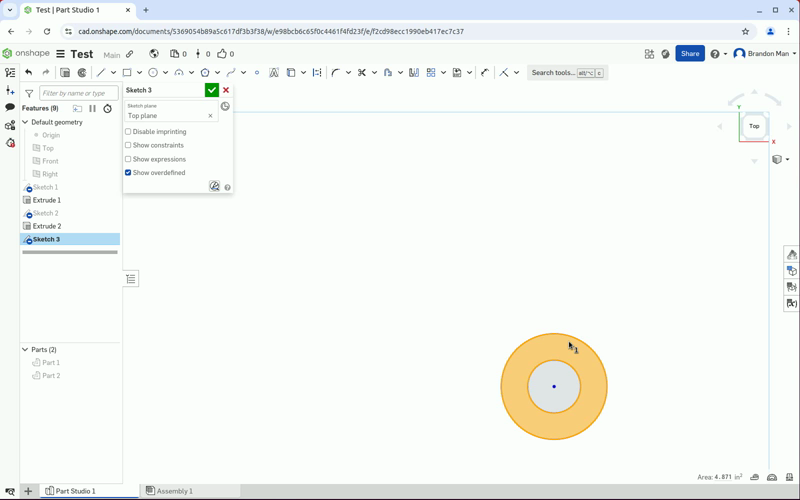
scroll(-6)
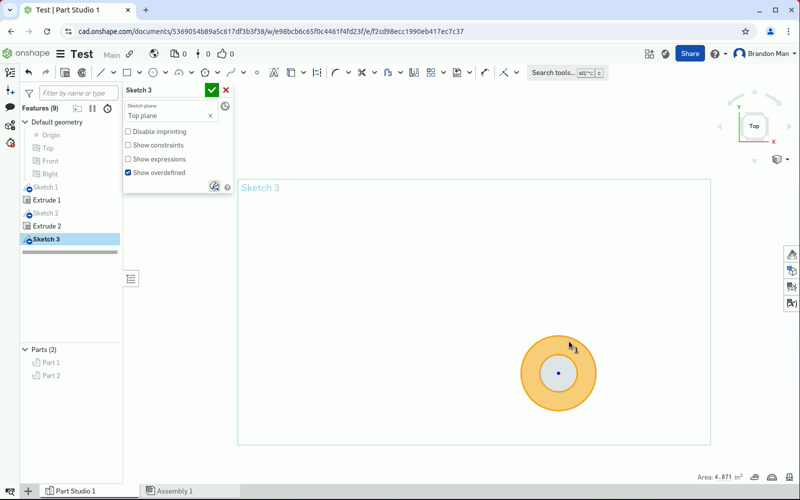
scroll(-6)
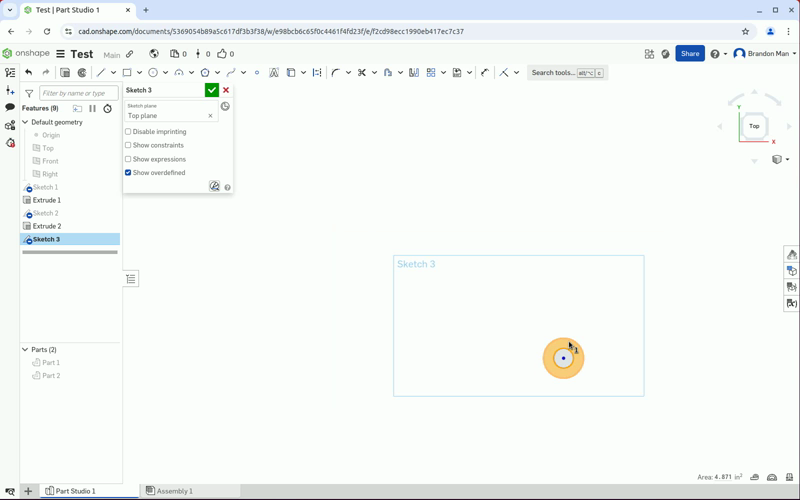
scroll(-6)
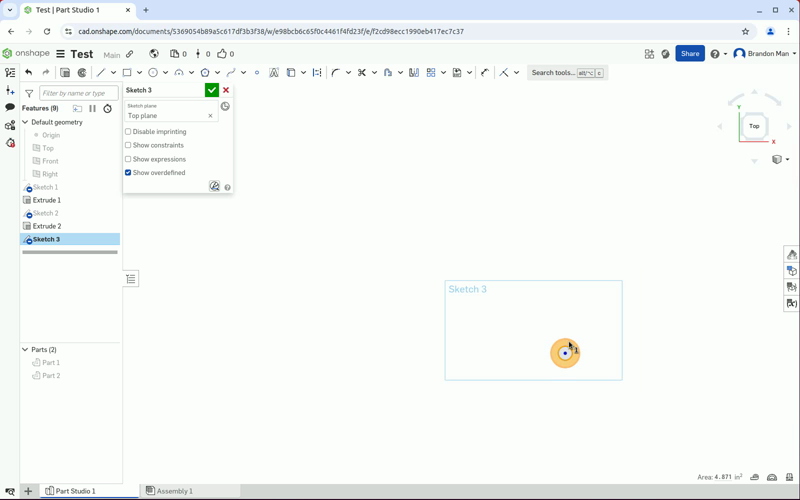
scroll(-6)
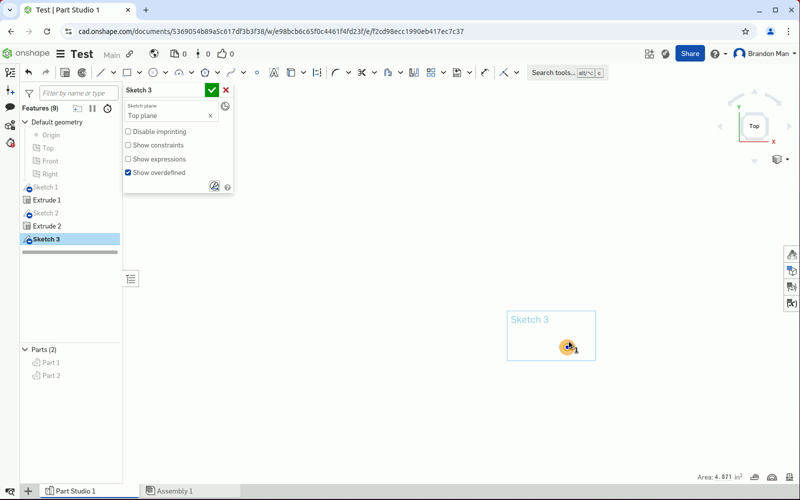
mouse_move(73, 352)
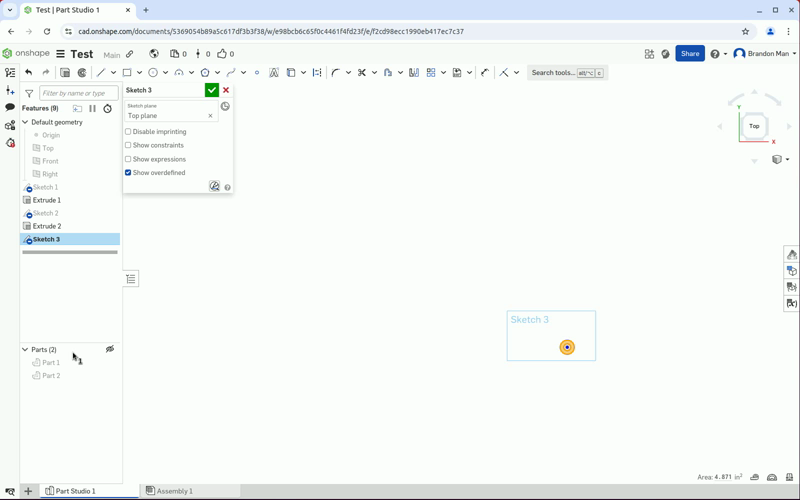
key(shift+y)
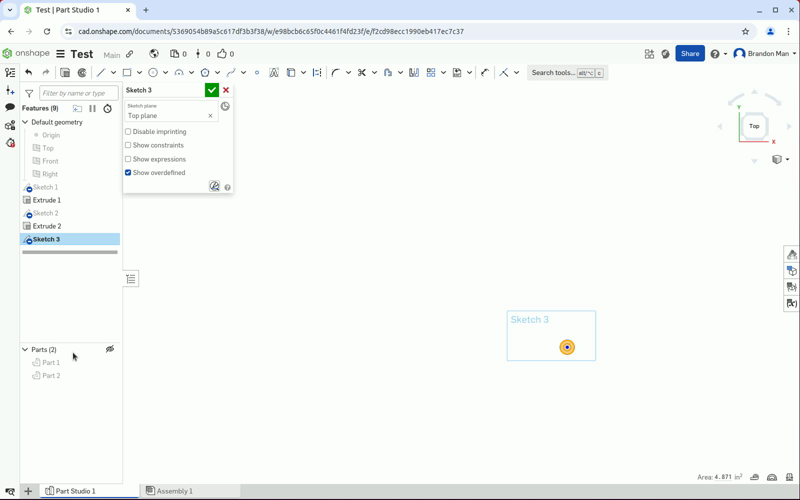
key(shift+e)
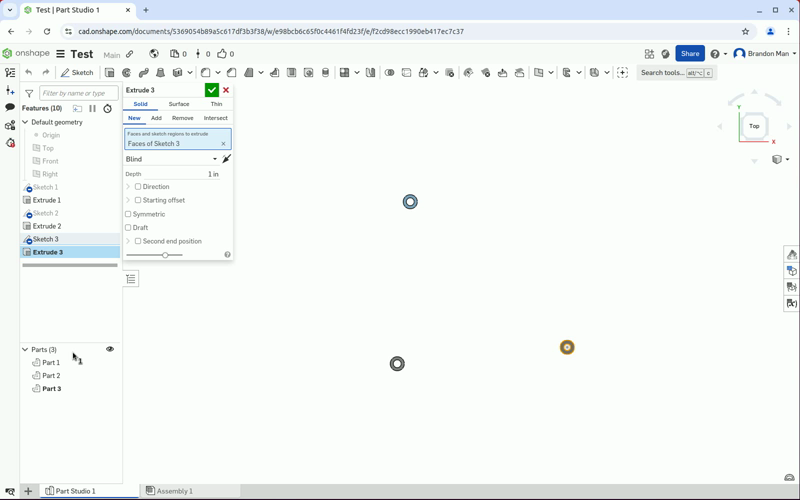
mouse_move(143, 106)
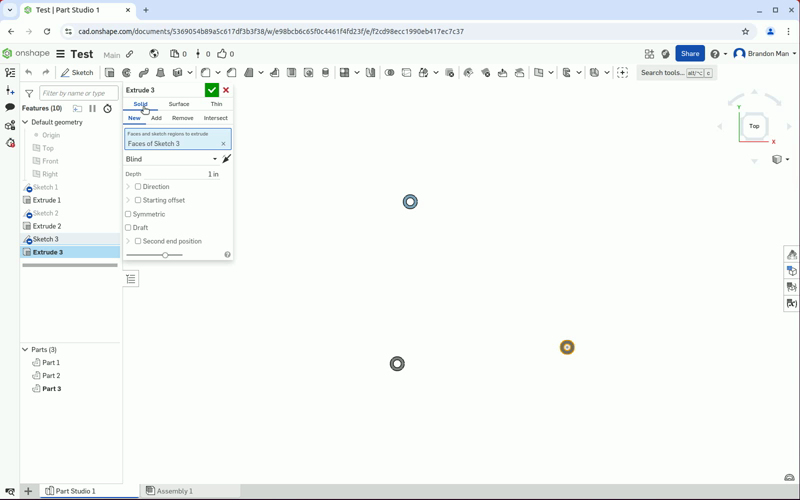
click(143, 106)
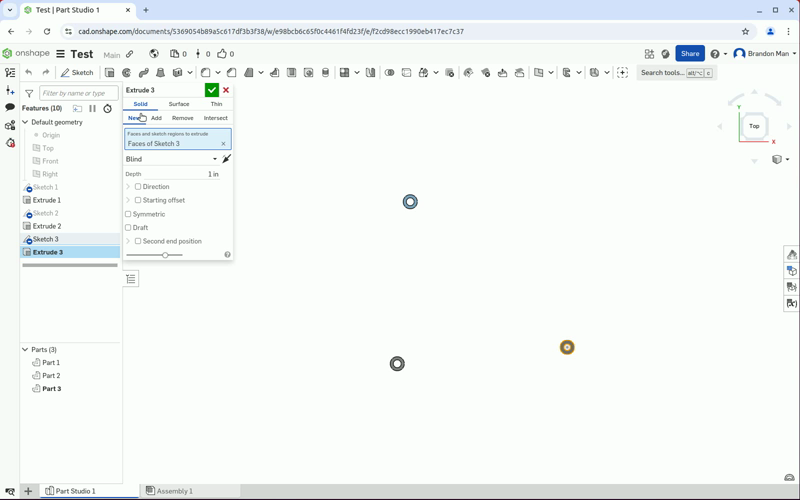
mouse_move(137, 120)
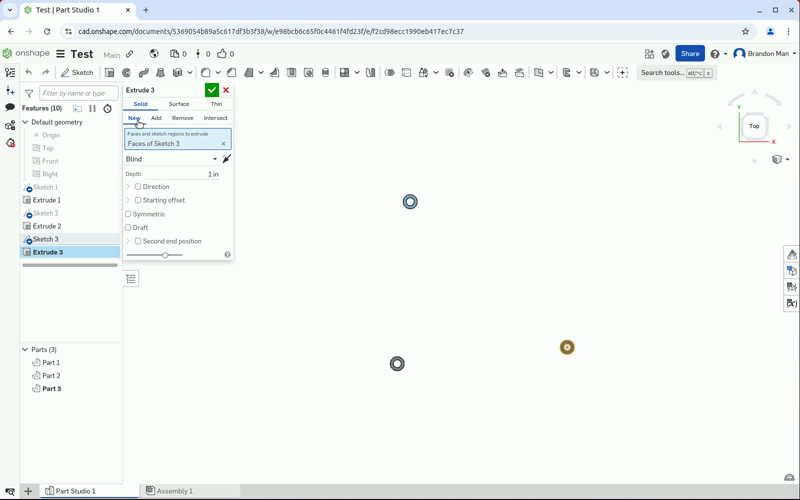
click(137, 120)
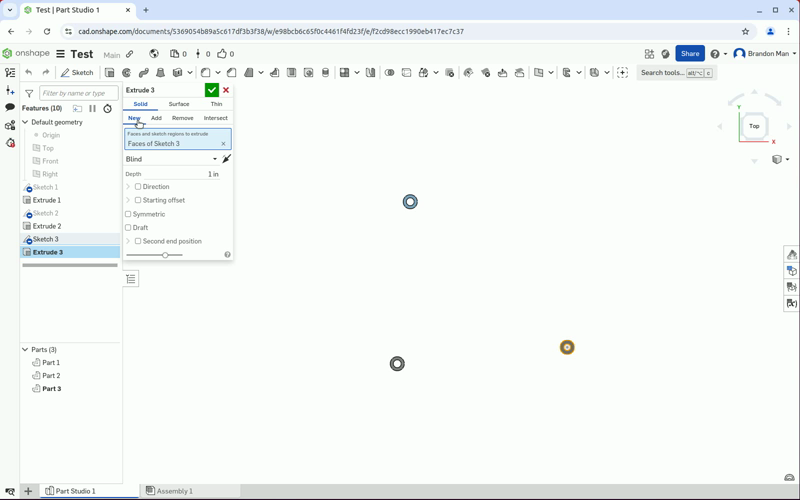
key(tab, 4)
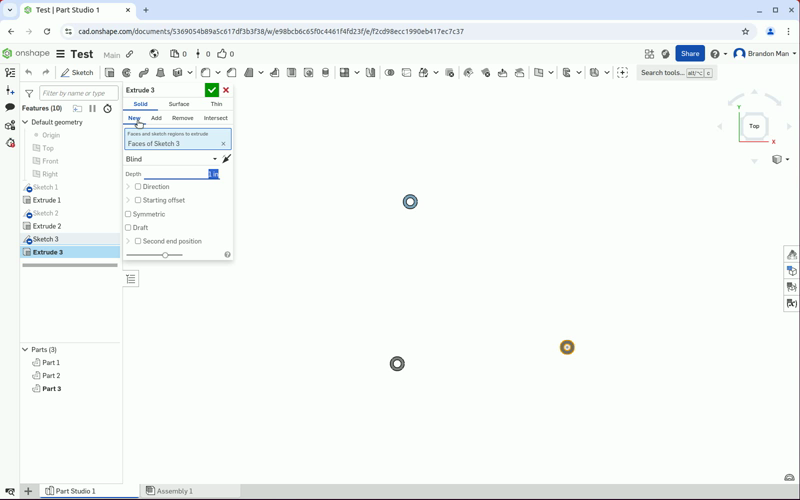
text(2.648)
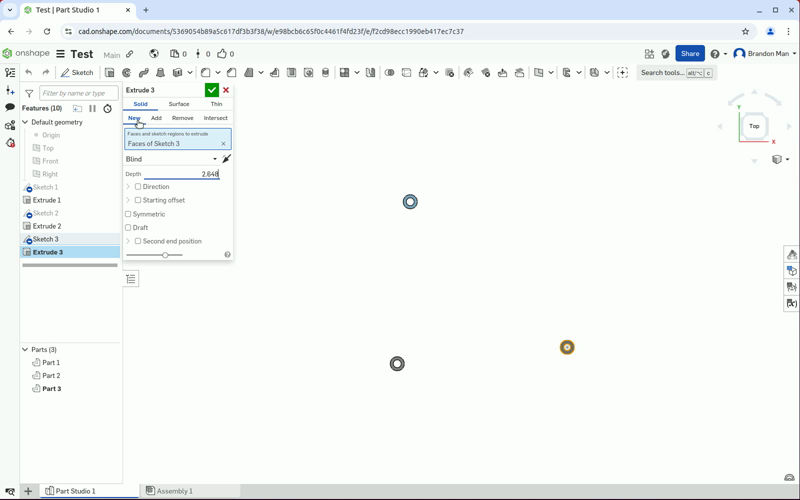
key(enter)
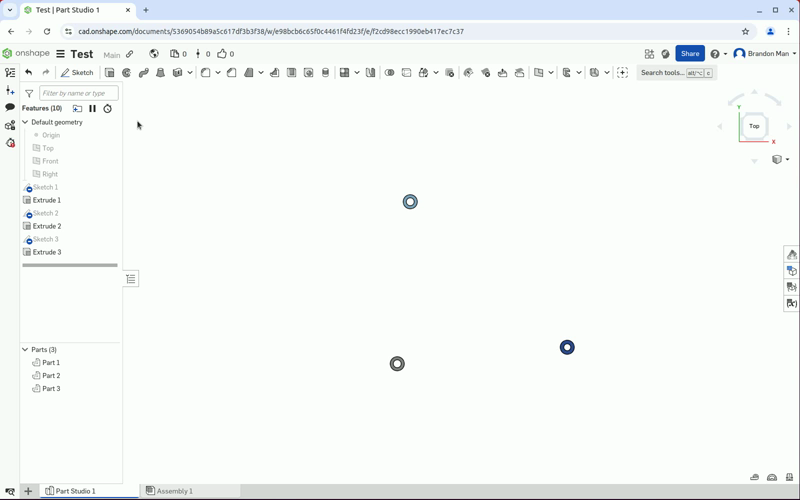
key(shift+h)
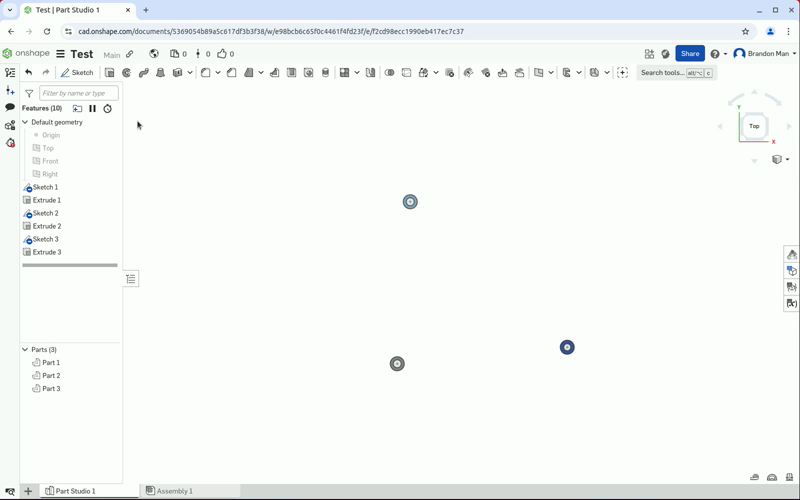
key(shift+h)
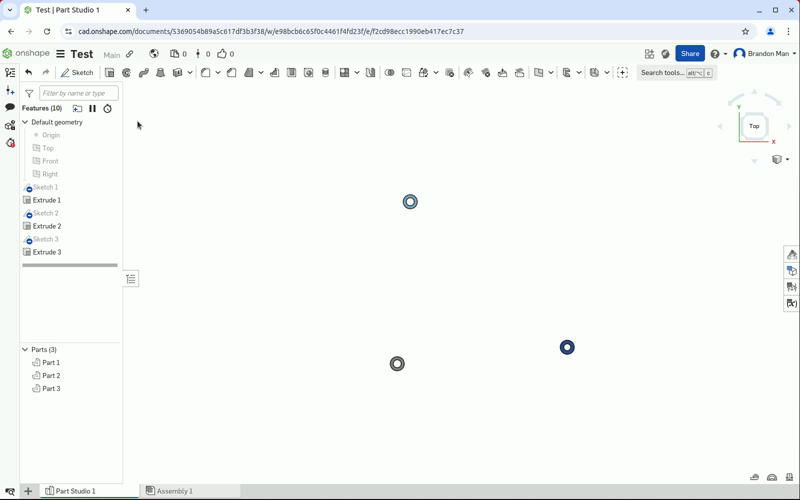
mouse_move(73, 189)
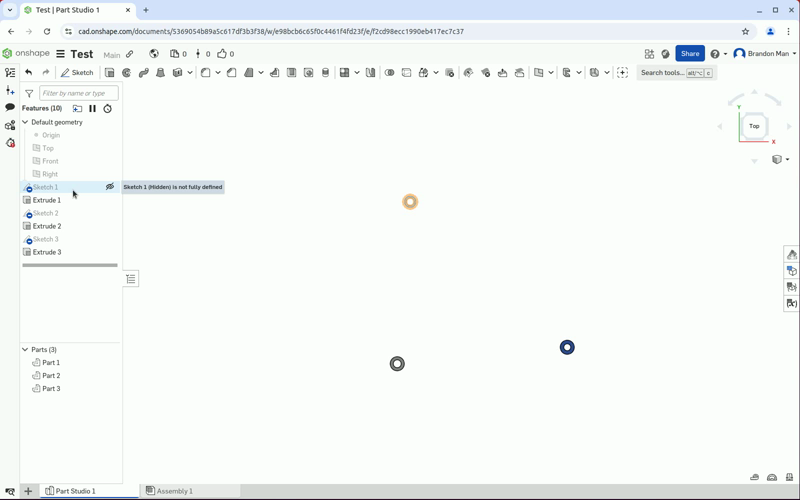
click(73, 189)
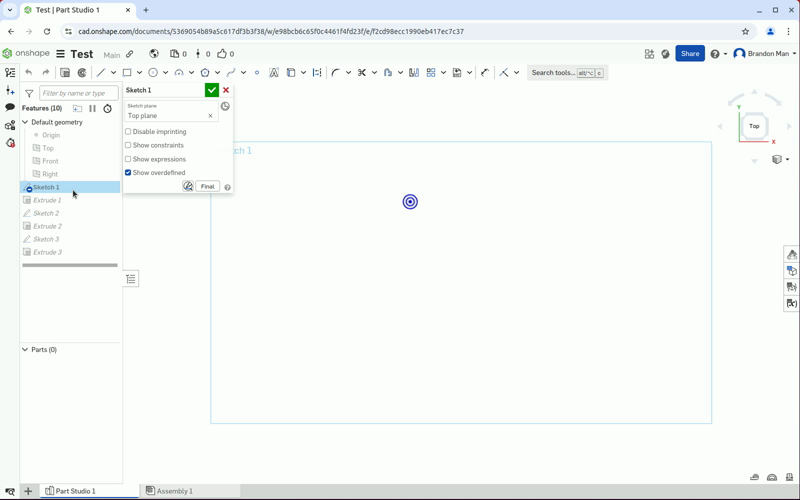
mouse_move(229, 92)
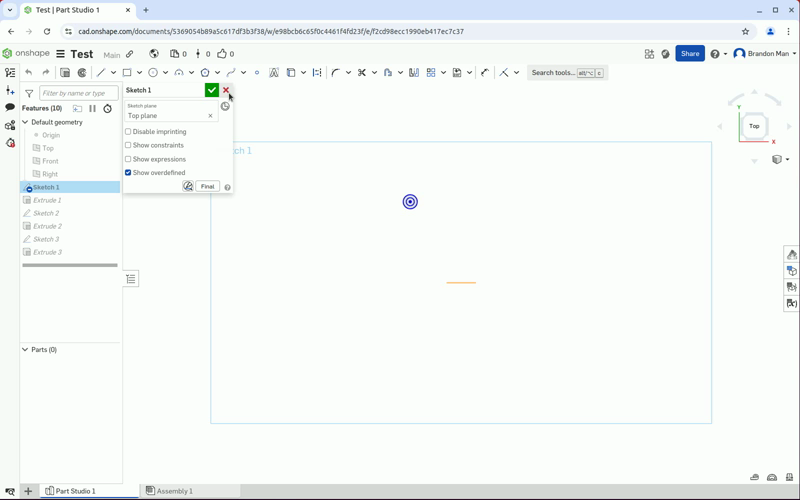
click(229, 92)
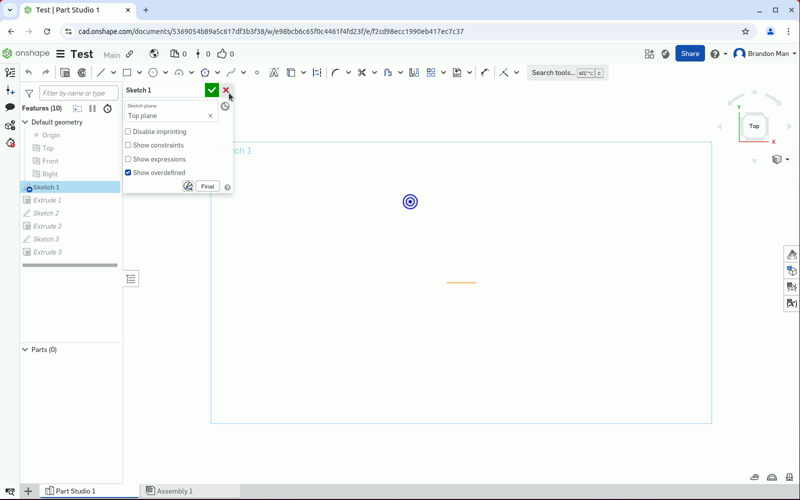
key(shift+s)
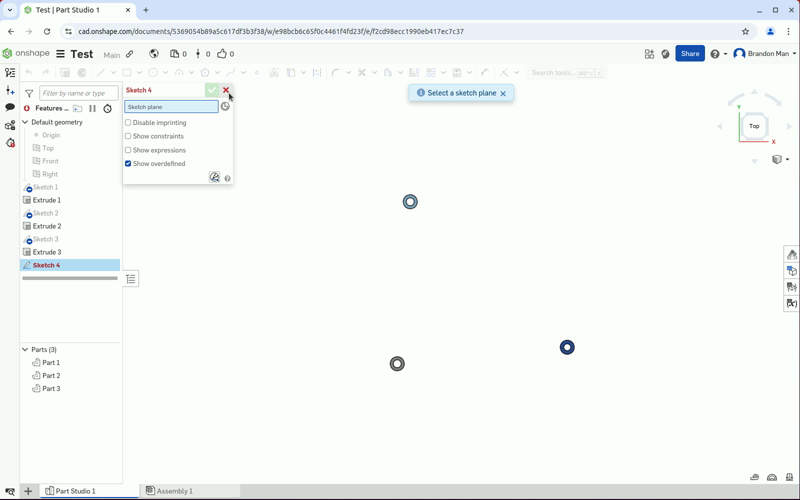
mouse_move(73, 150)
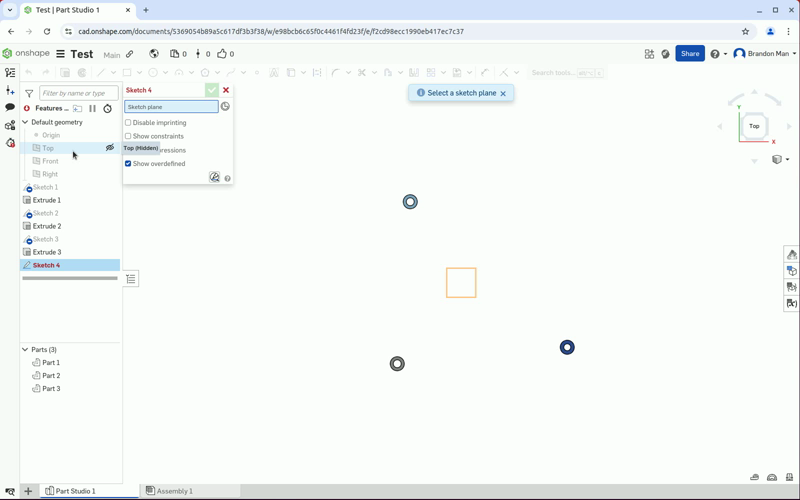
click(73, 150)
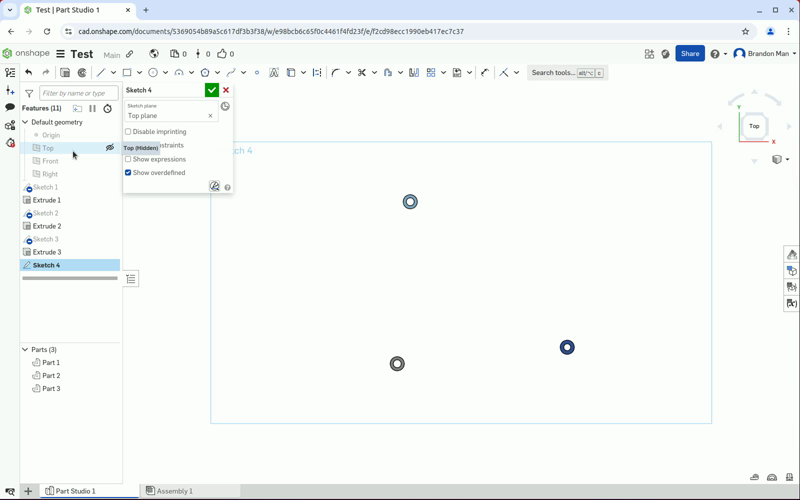
mouse_move(73, 352)
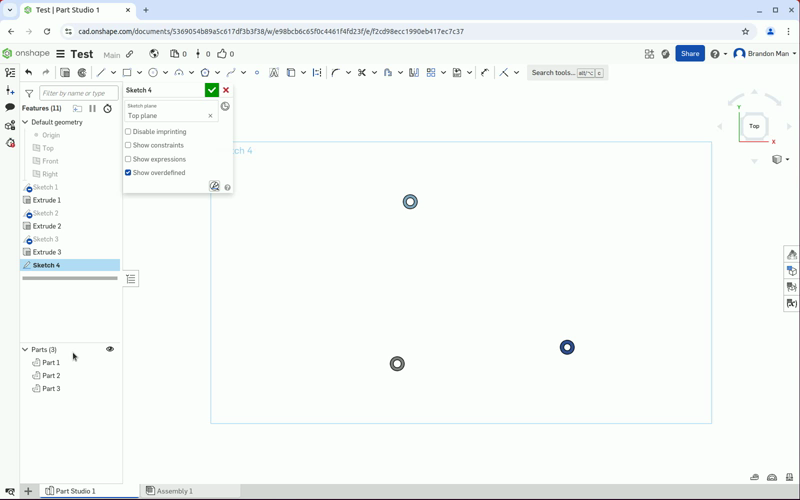
key(y)
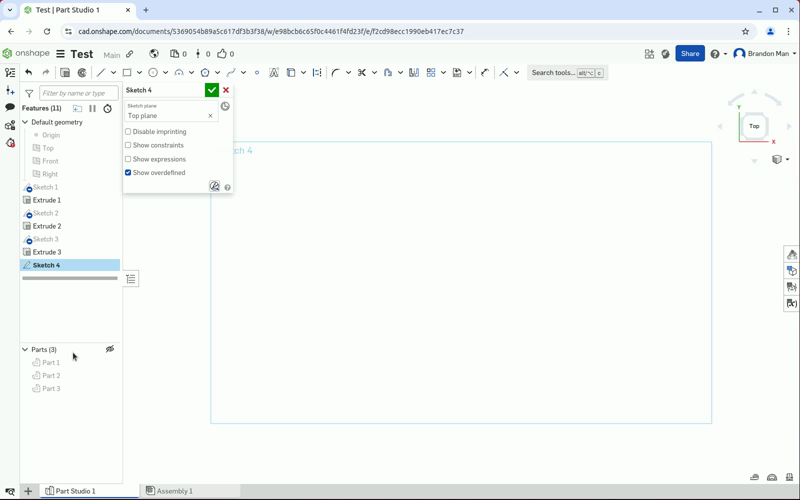
key(c)
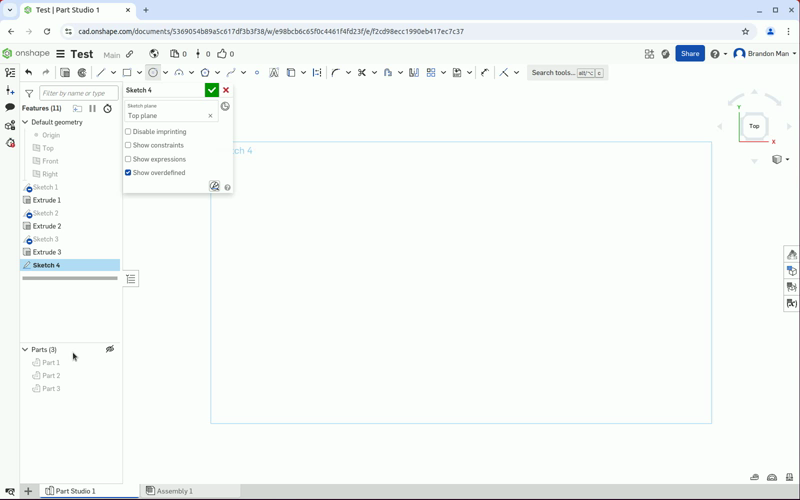
key_down(shift)
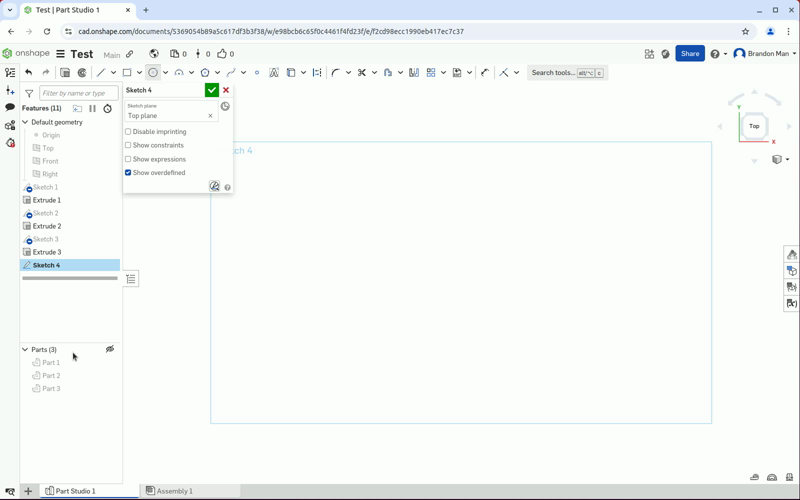
mouse_move(567, 255)
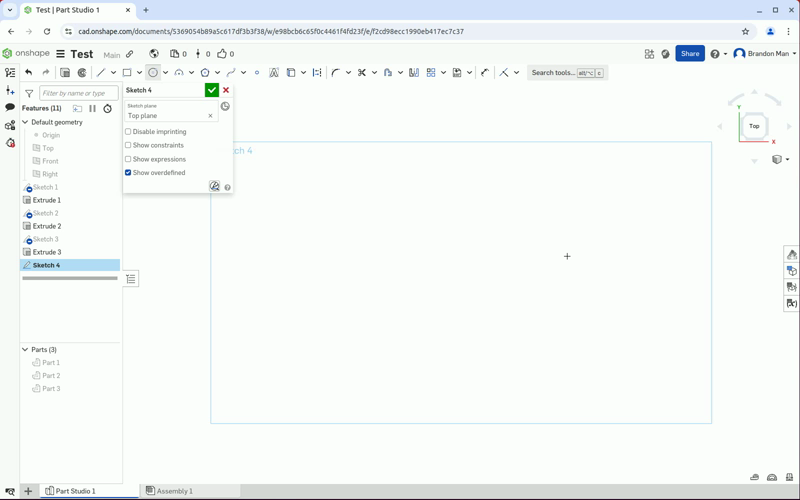
click(567, 255)
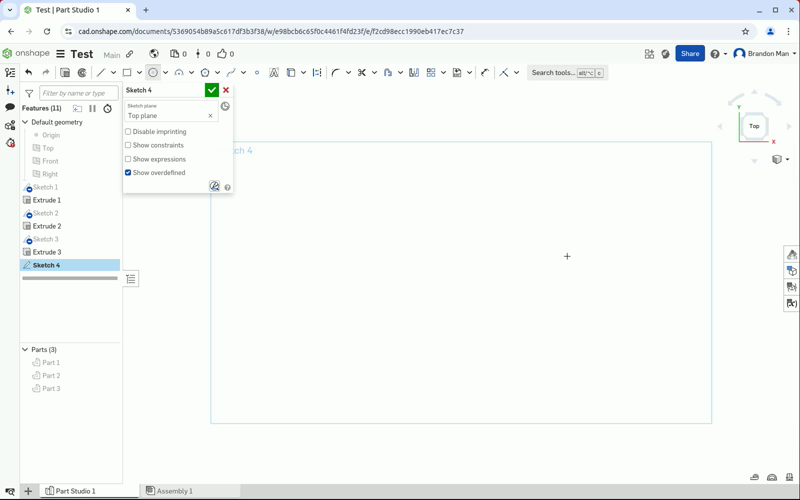
key_up(shift)
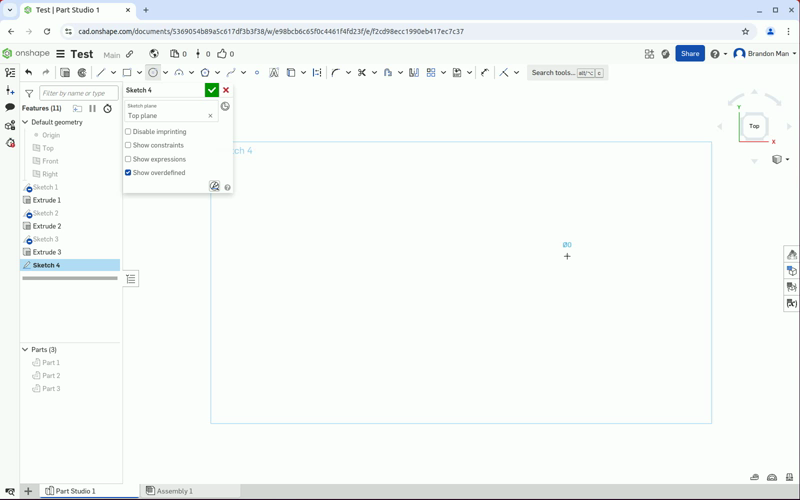
mouse_move(574, 255)
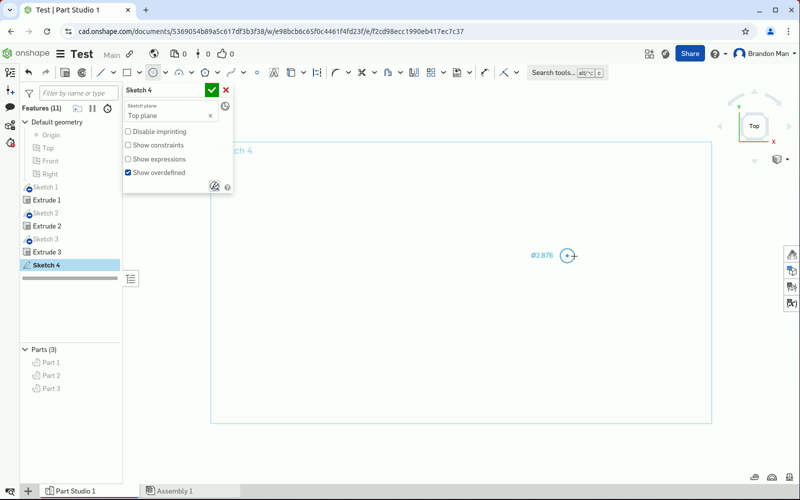
click(574, 255)
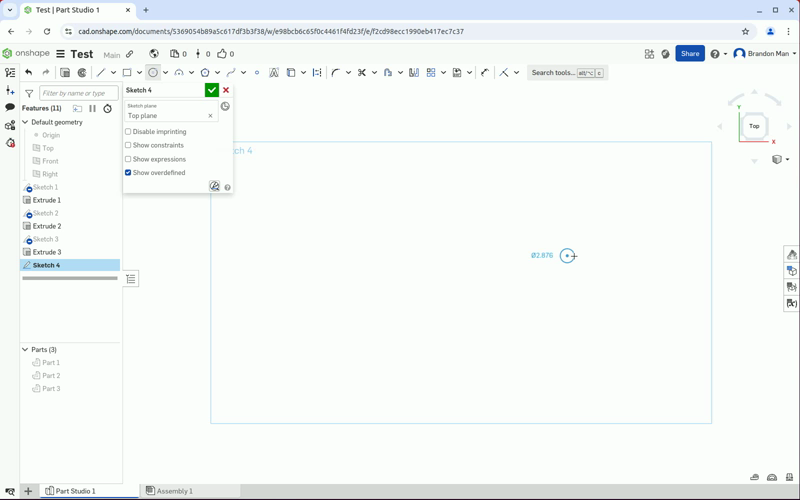
key(esc)
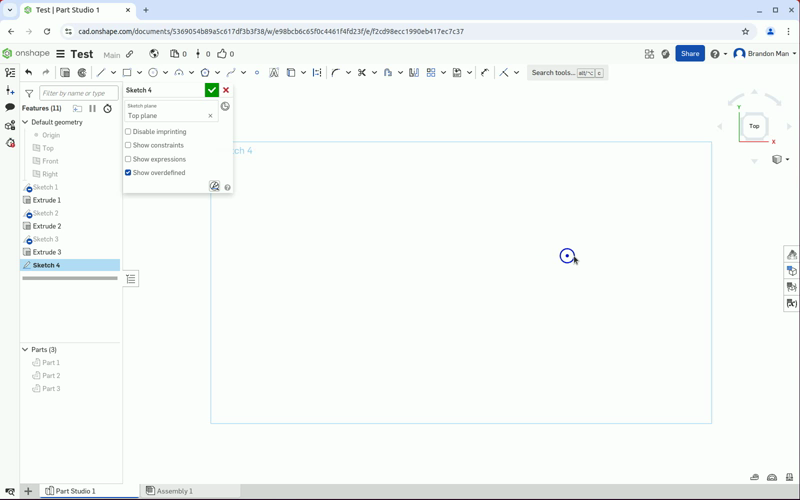
key(c)
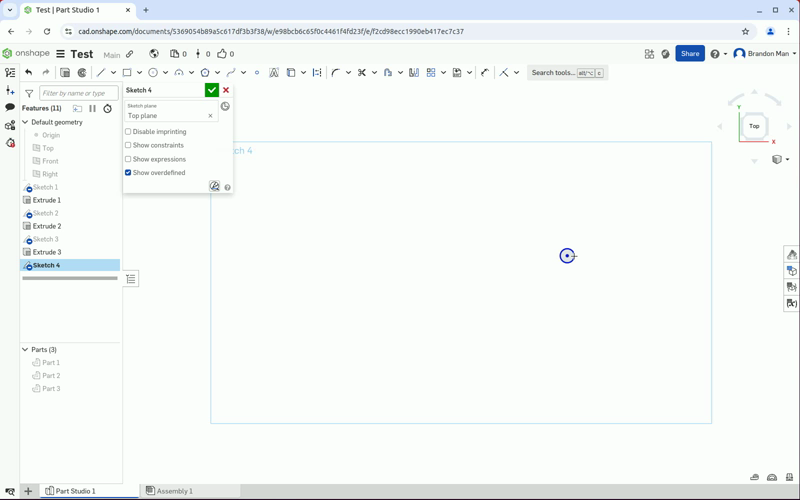
key_down(shift)
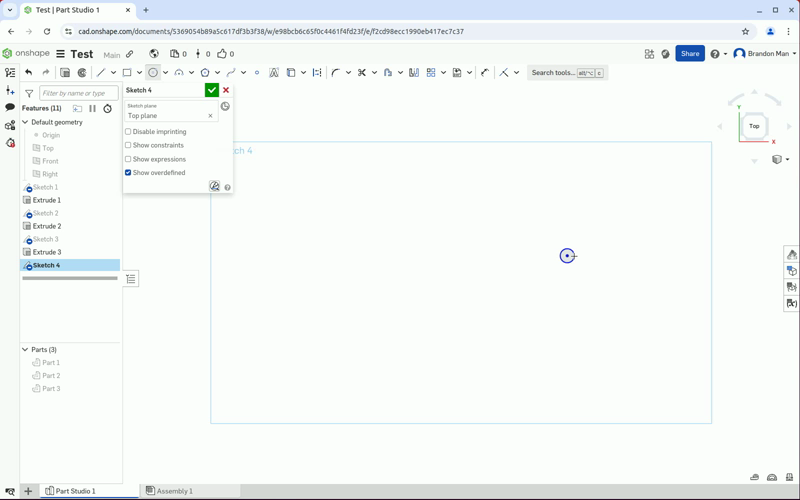
mouse_move(567, 255)
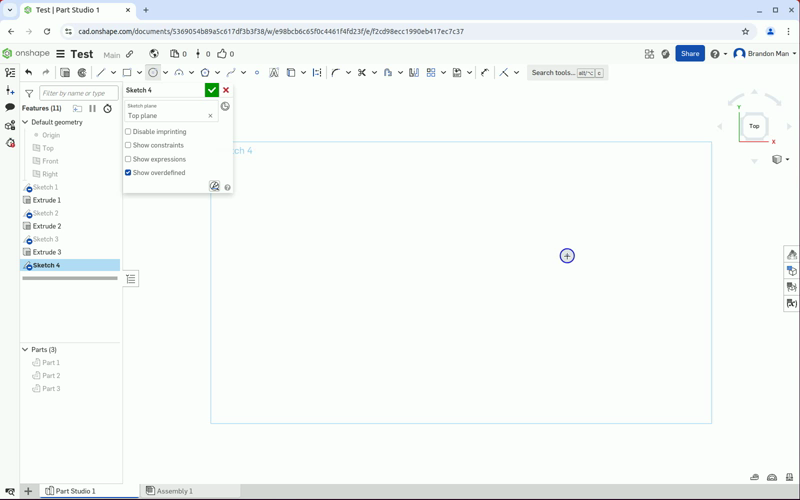
click(567, 255)
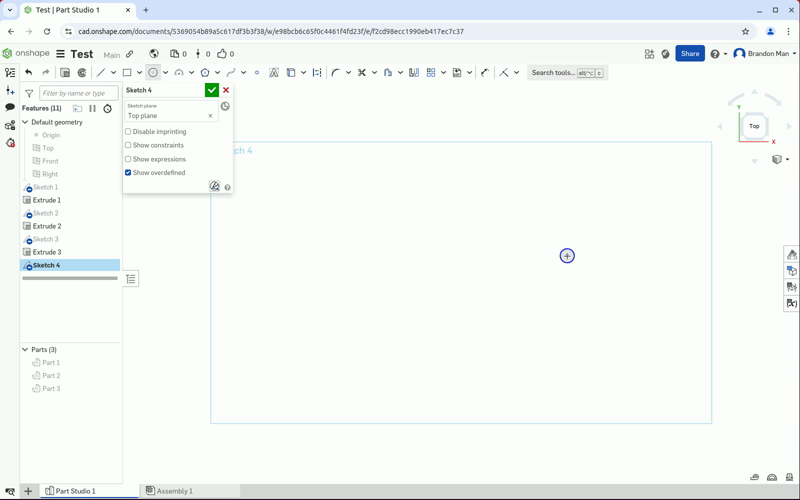
key_up(shift)
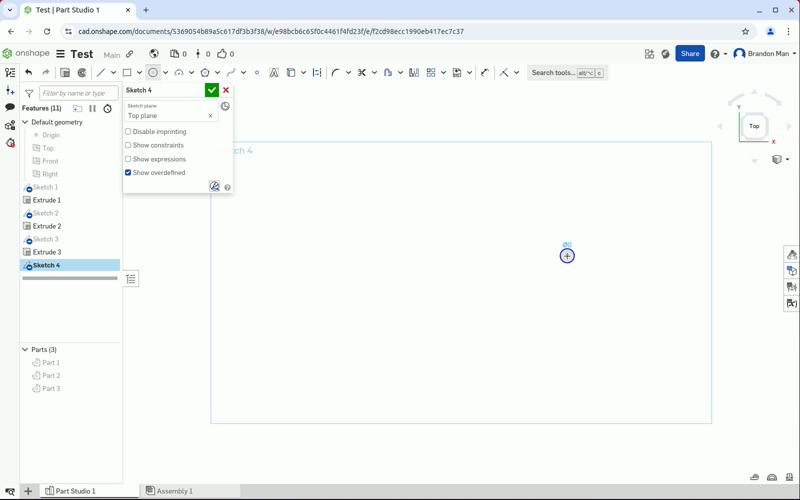
mouse_move(570, 255)
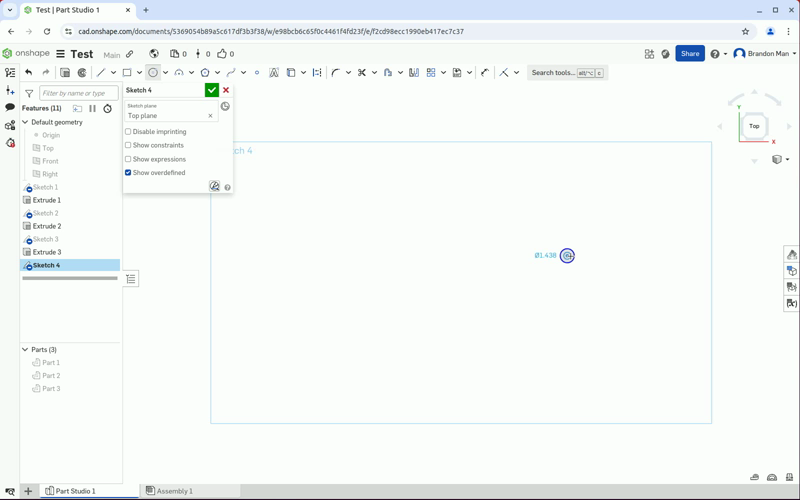
scroll(6)
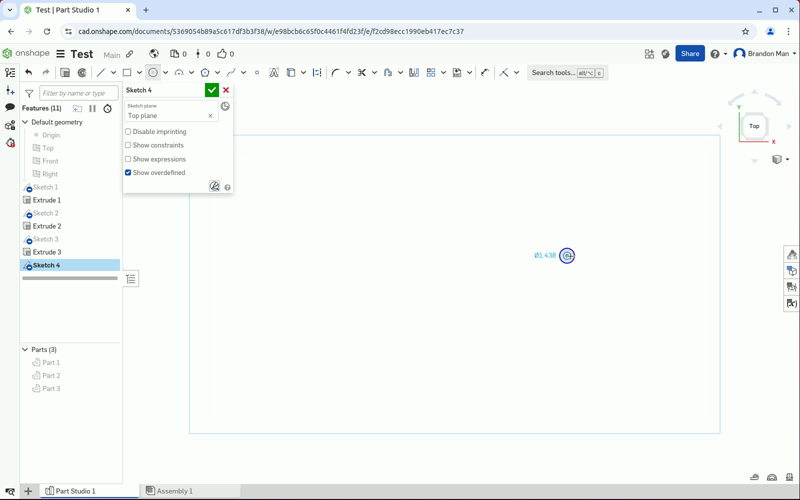
scroll(6)
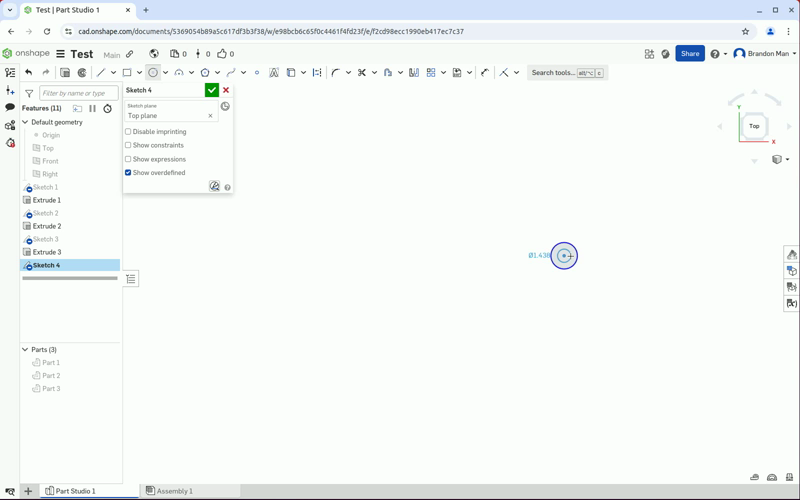
scroll(6)
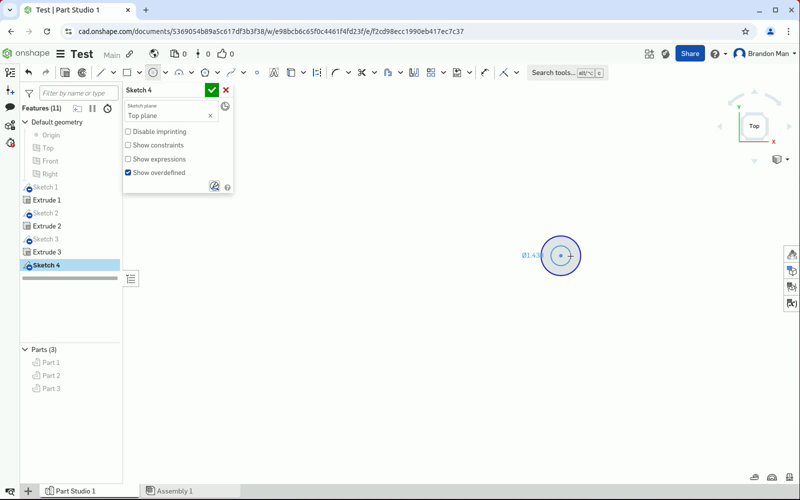
scroll(6)
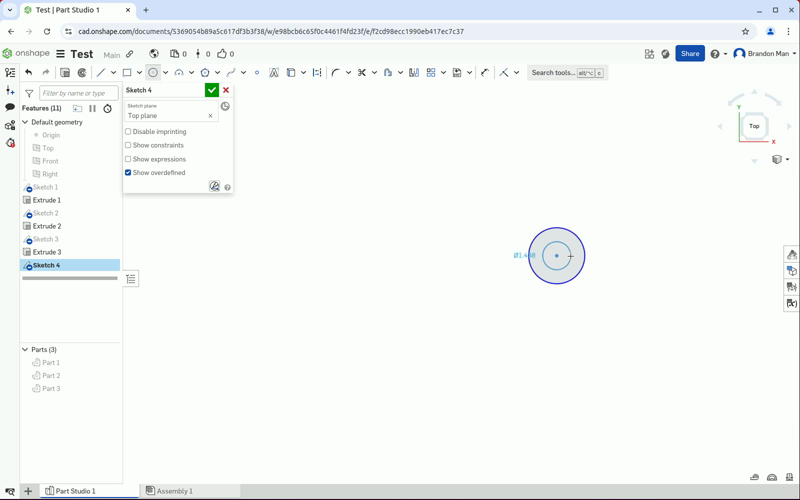
scroll(6)
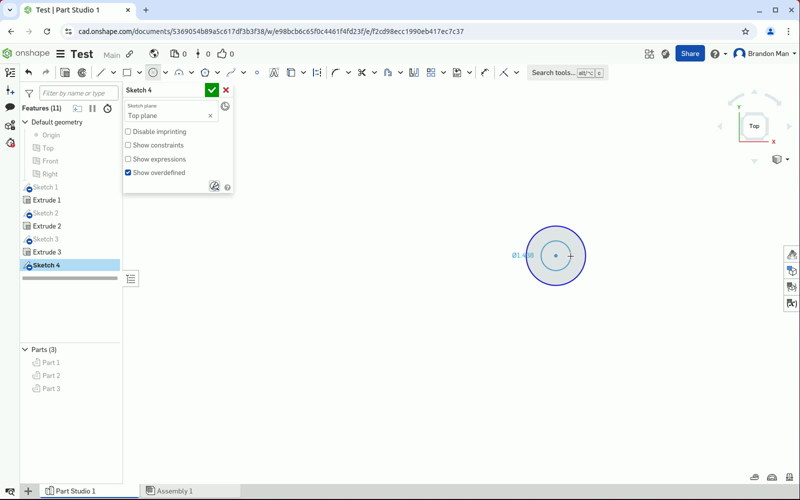
scroll(6)
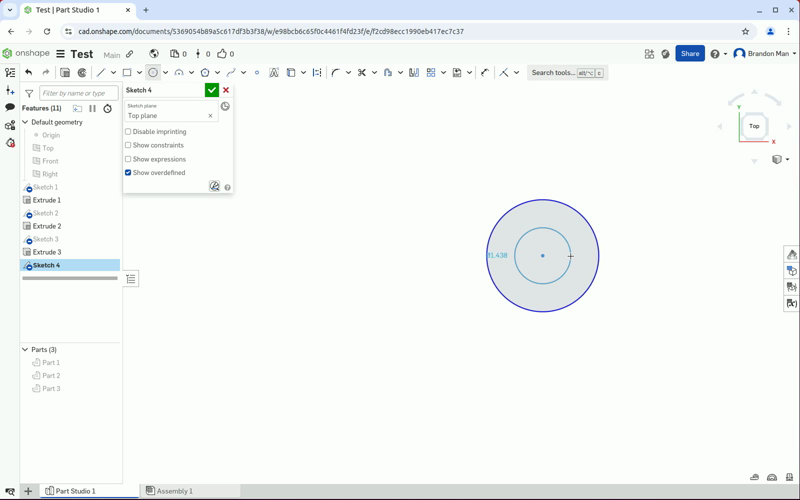
scroll(6)
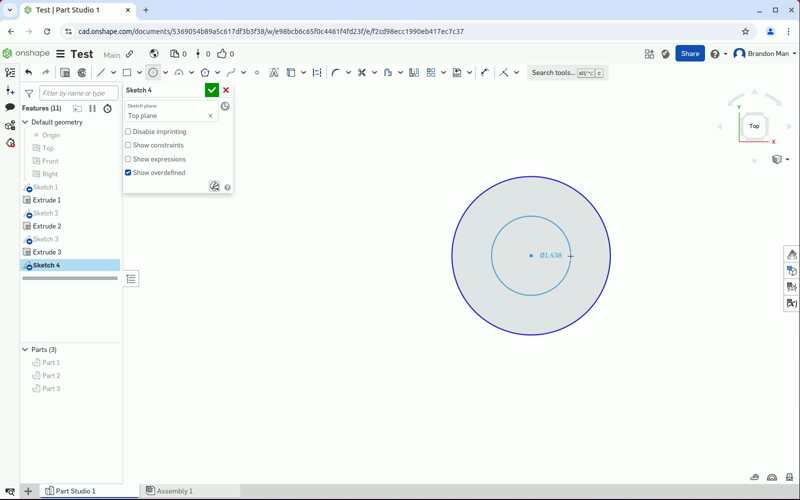
click(570, 255)
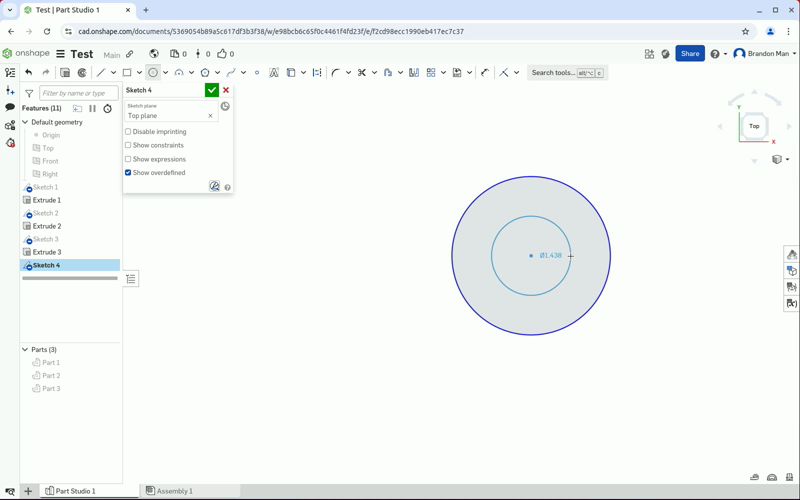
scroll(-6)
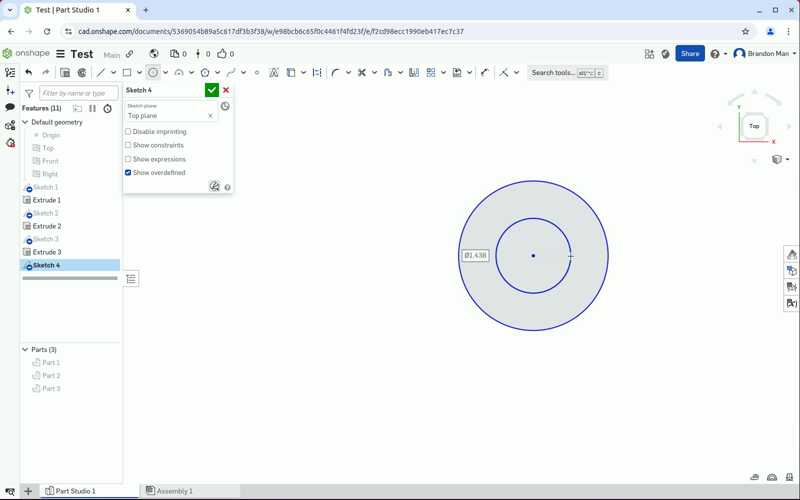
scroll(-6)
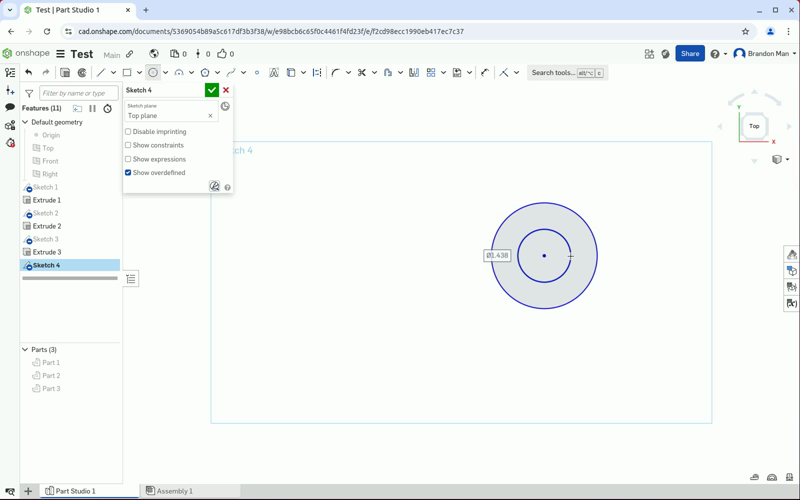
scroll(-6)
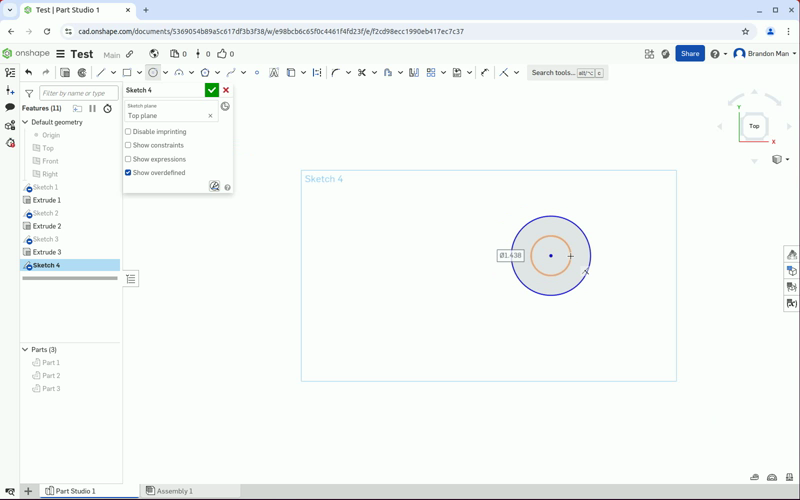
scroll(-6)
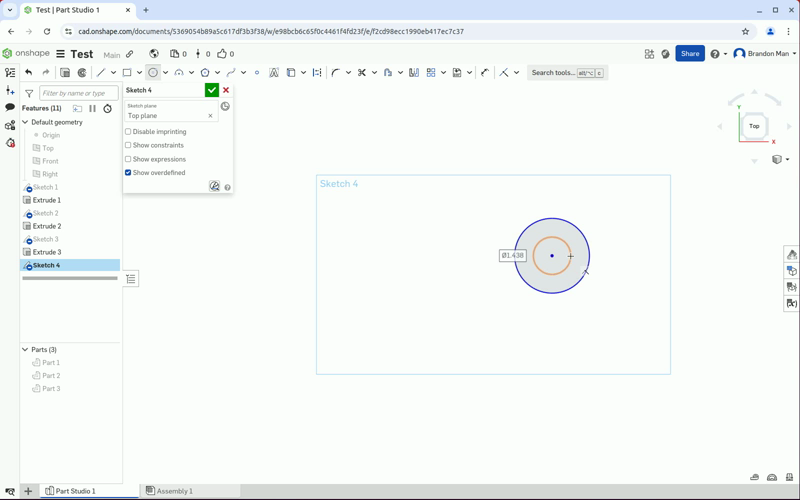
scroll(-6)
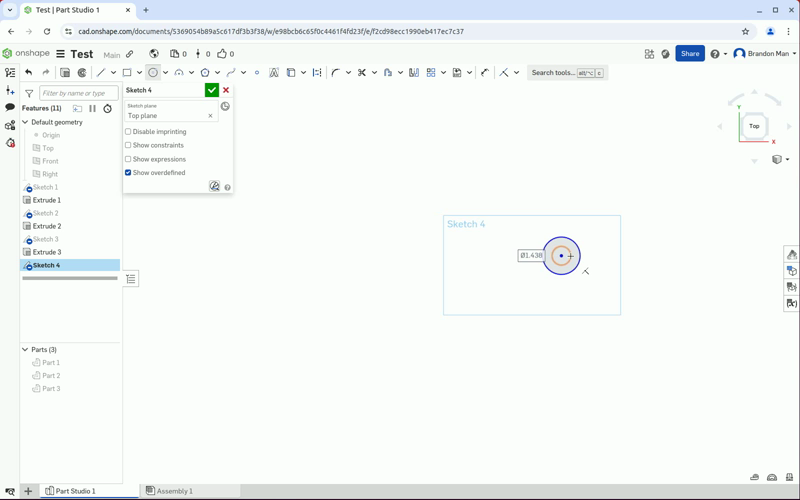
scroll(-6)
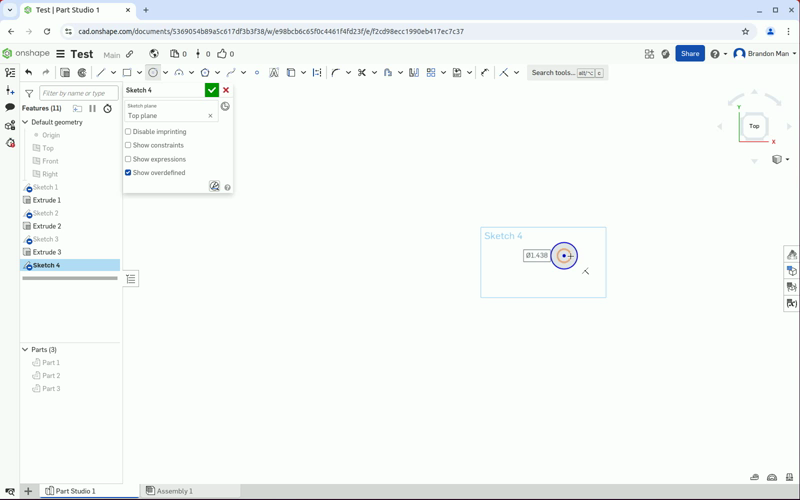
scroll(-6)
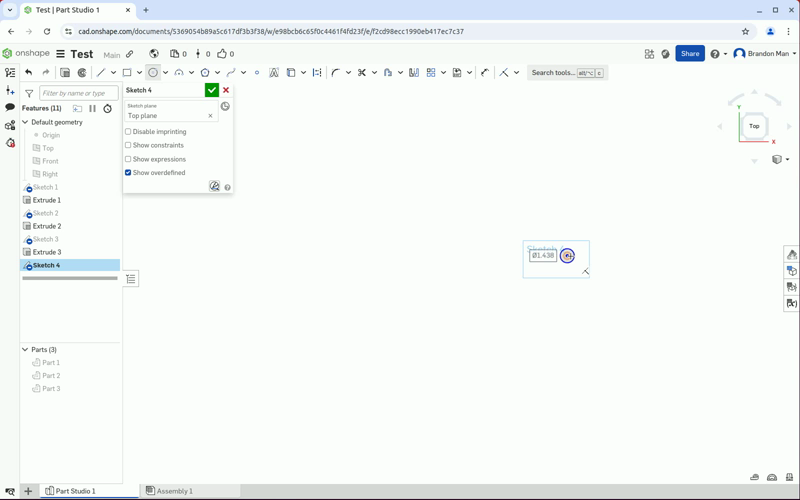
key(esc)
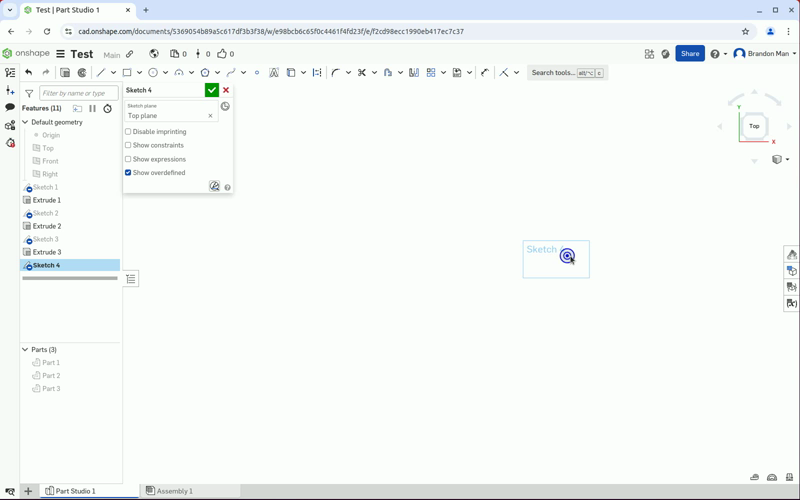
mouse_move(572, 259)
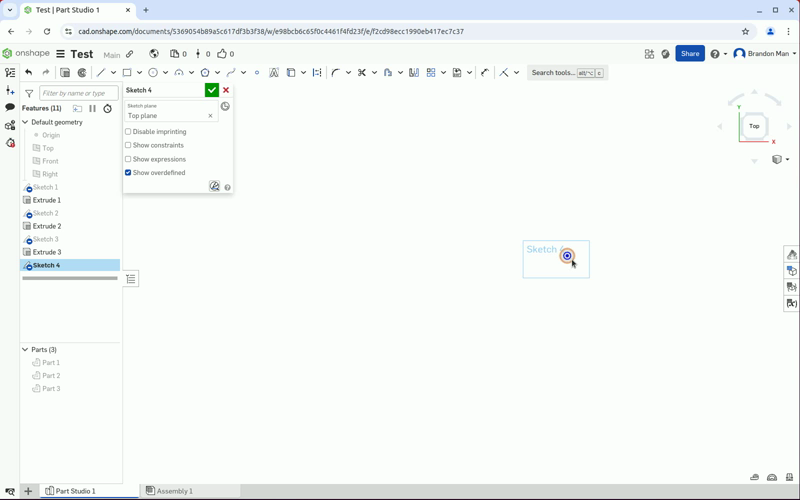
scroll(6)
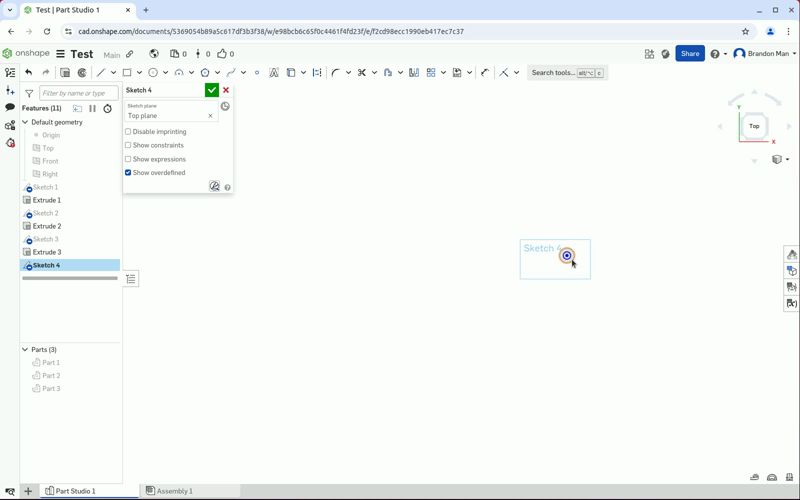
scroll(6)
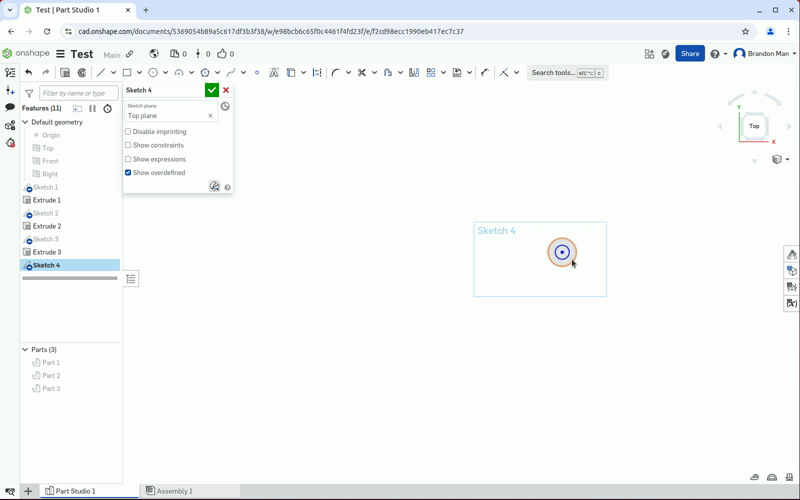
scroll(6)
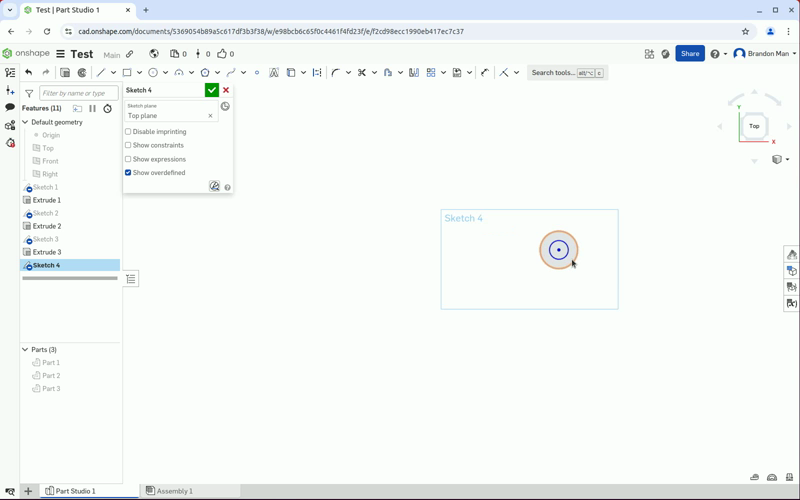
scroll(6)
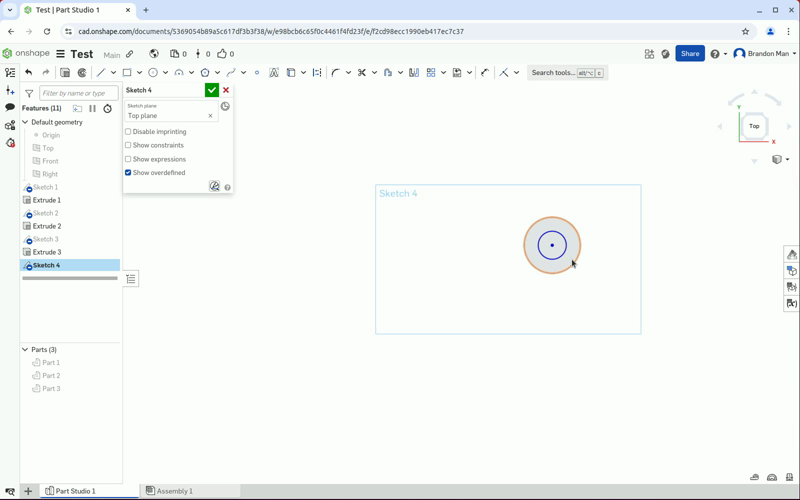
scroll(6)
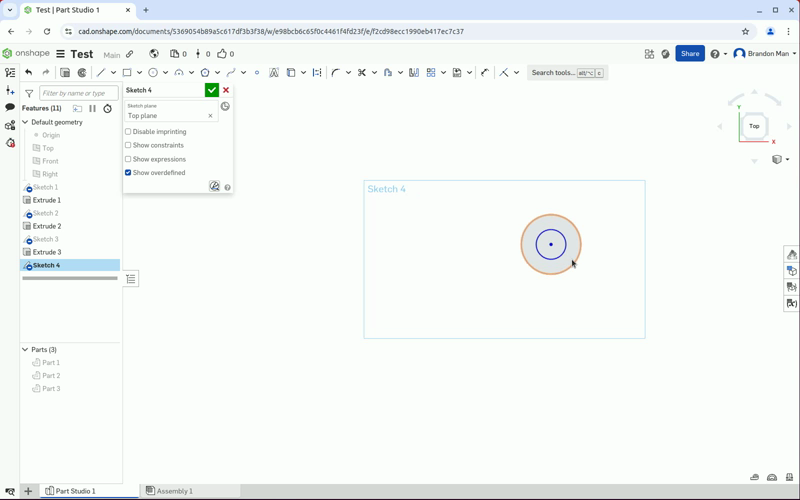
scroll(6)
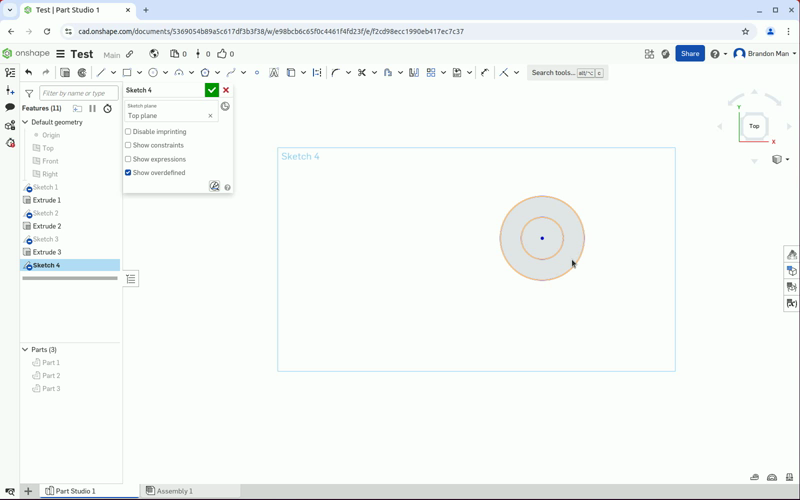
scroll(6)
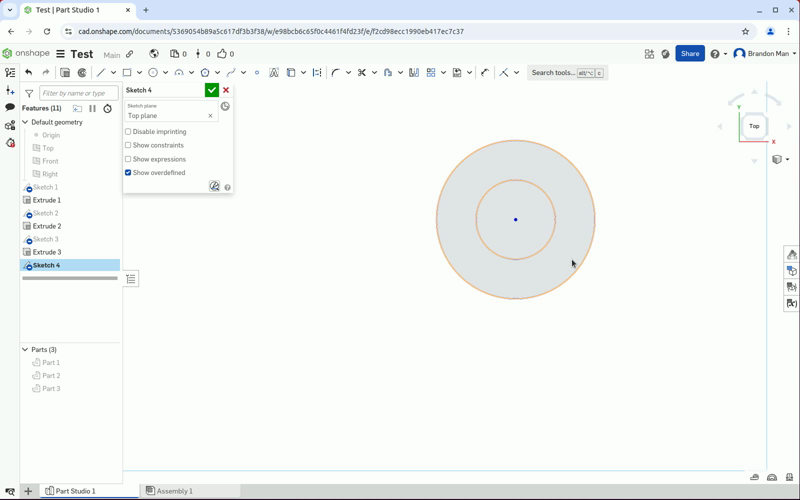
click(572, 259)
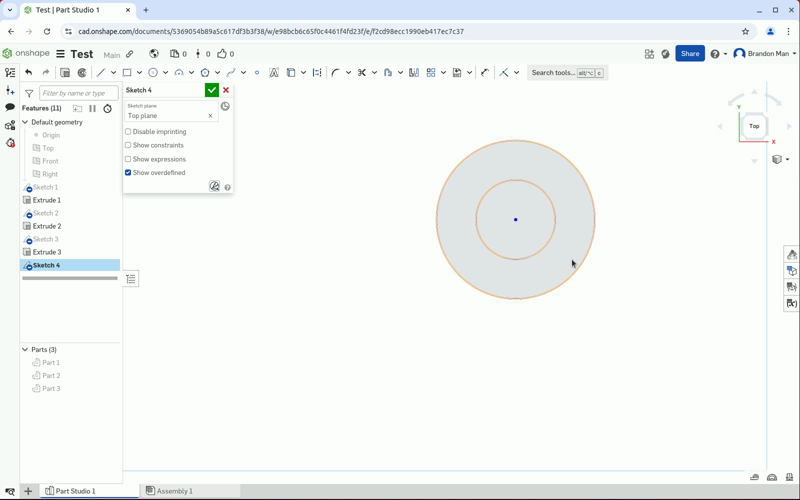
scroll(-6)
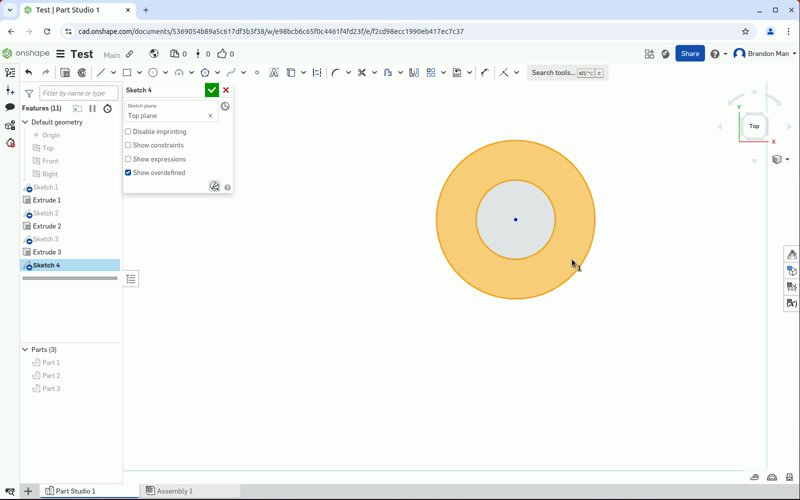
scroll(-6)
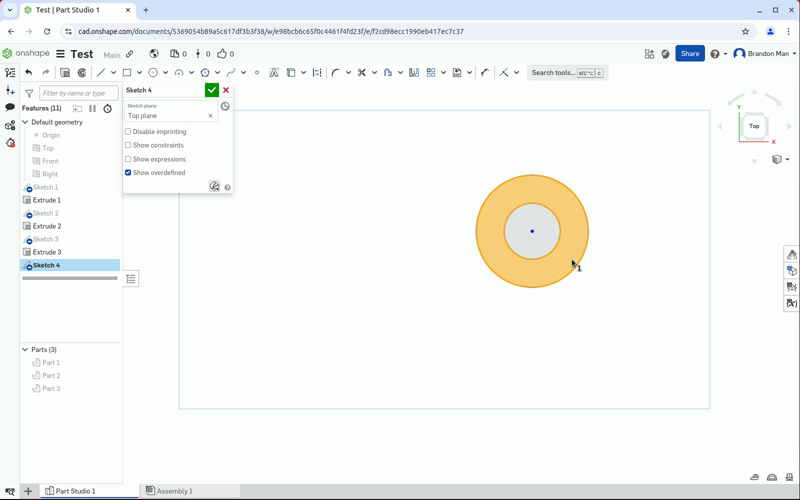
scroll(-6)
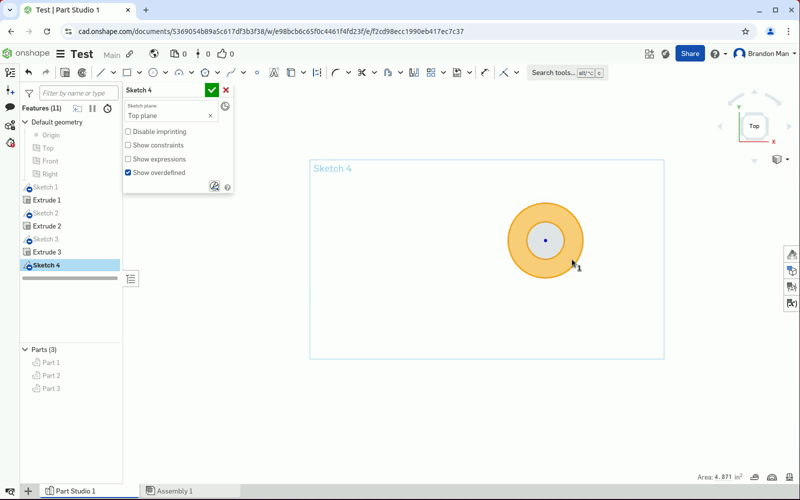
scroll(-6)
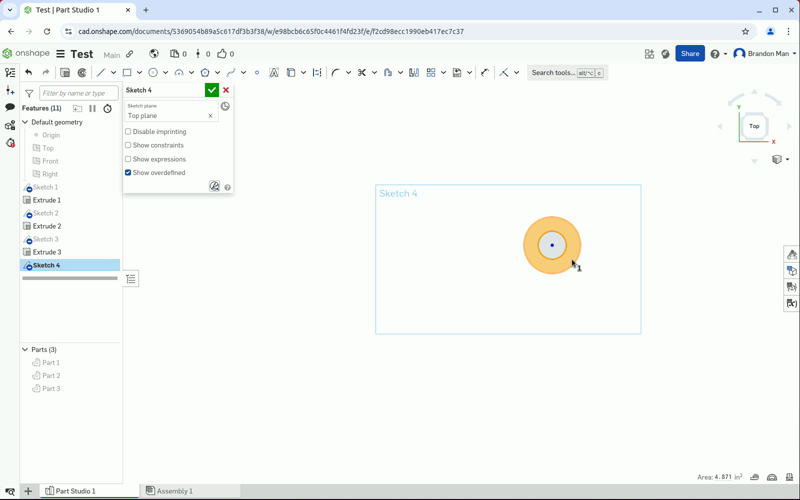
scroll(-6)
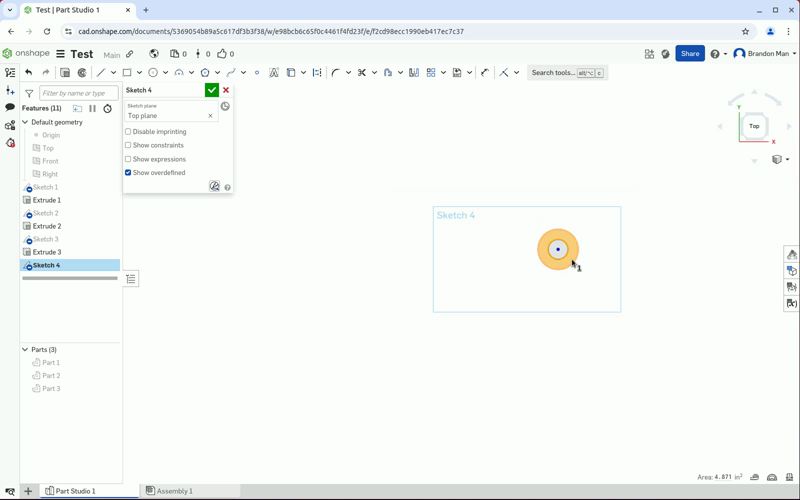
scroll(-6)
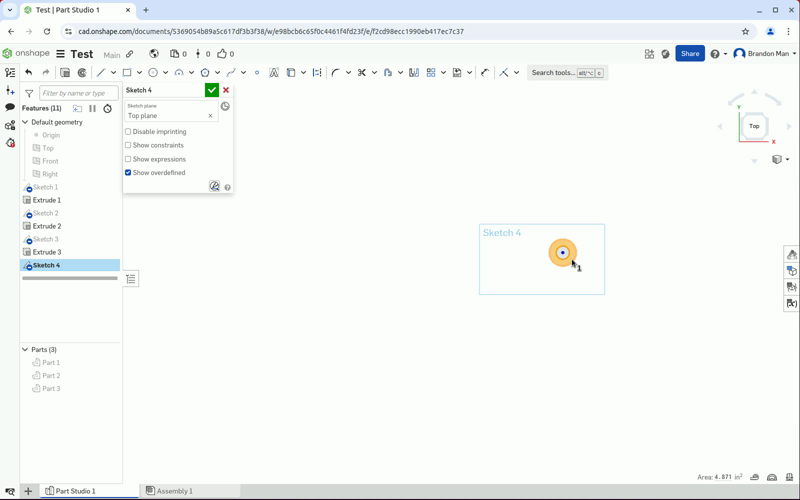
scroll(-6)
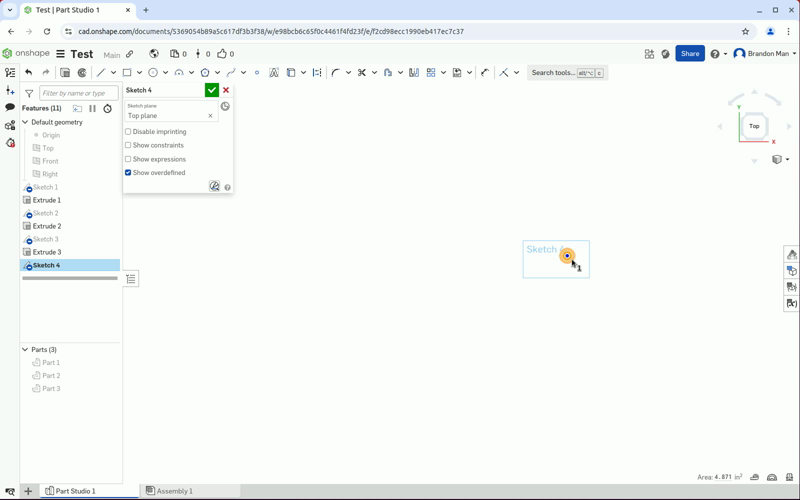
mouse_move(73, 352)
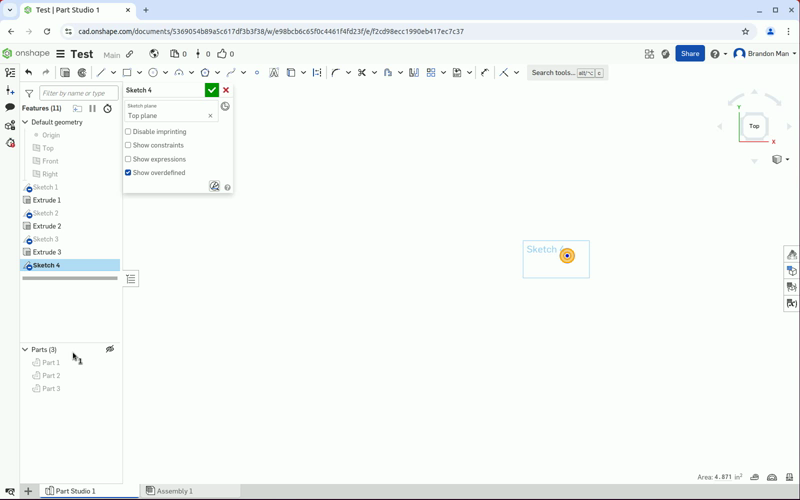
key(shift+y)
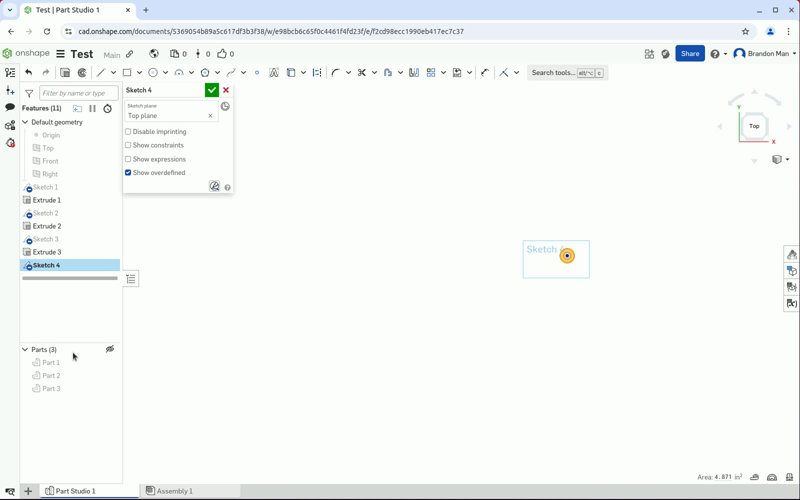
key(shift+e)
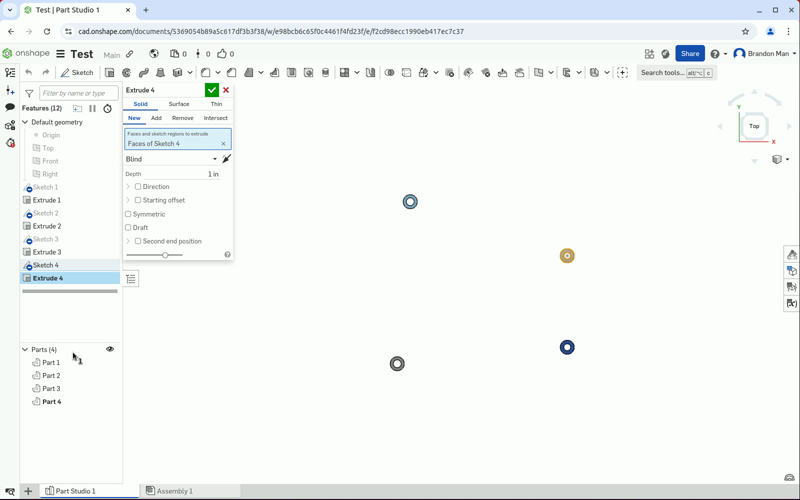
mouse_move(143, 106)
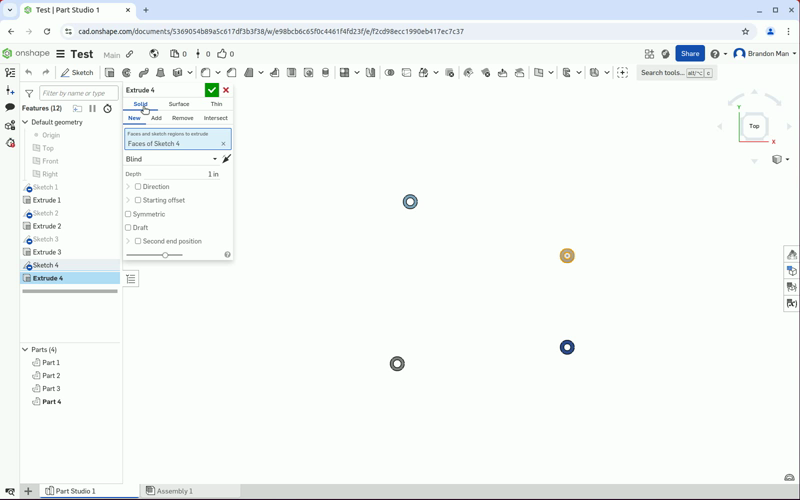
click(143, 106)
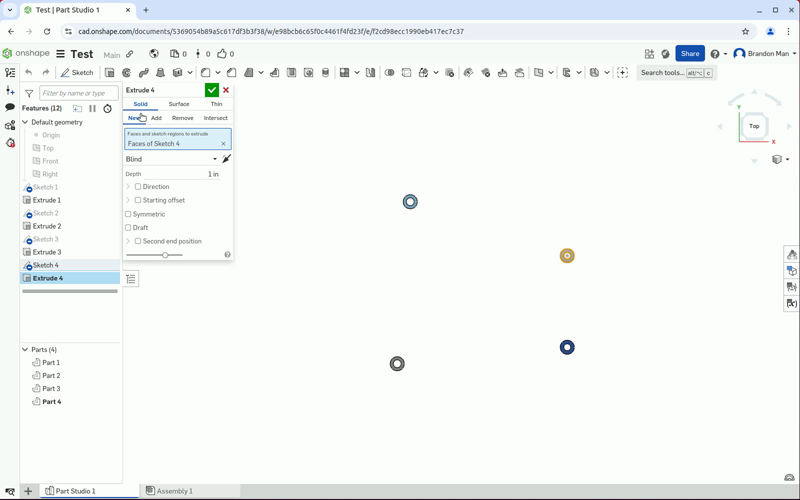
mouse_move(137, 120)
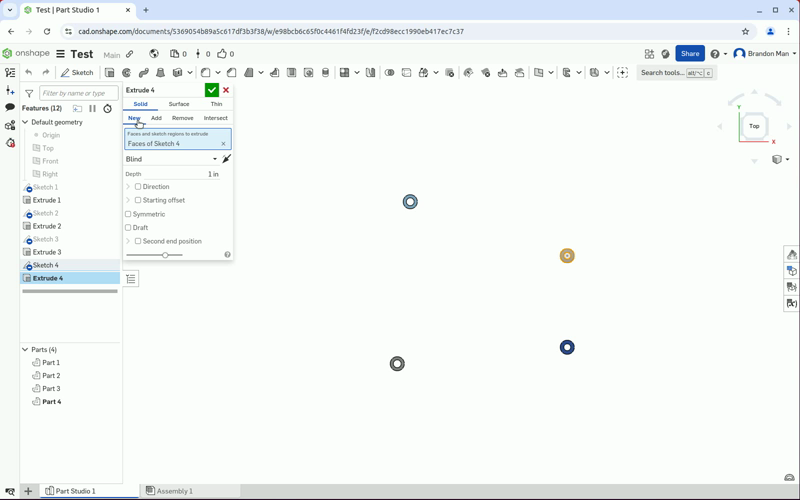
click(137, 120)
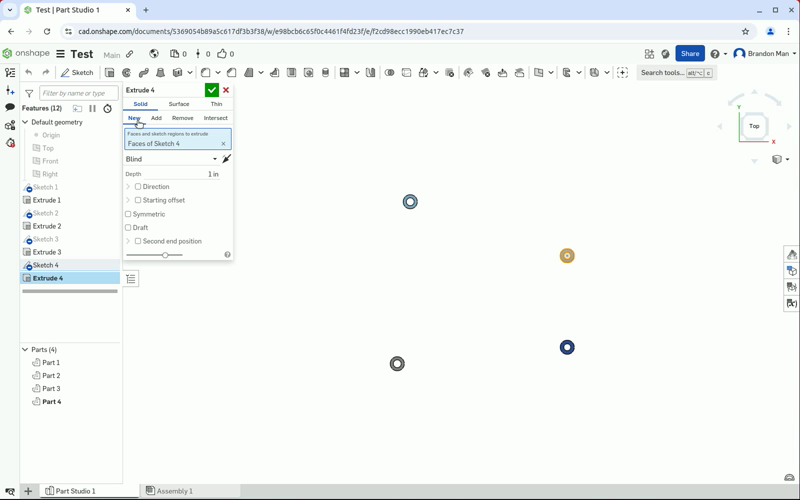
key(tab, 4)
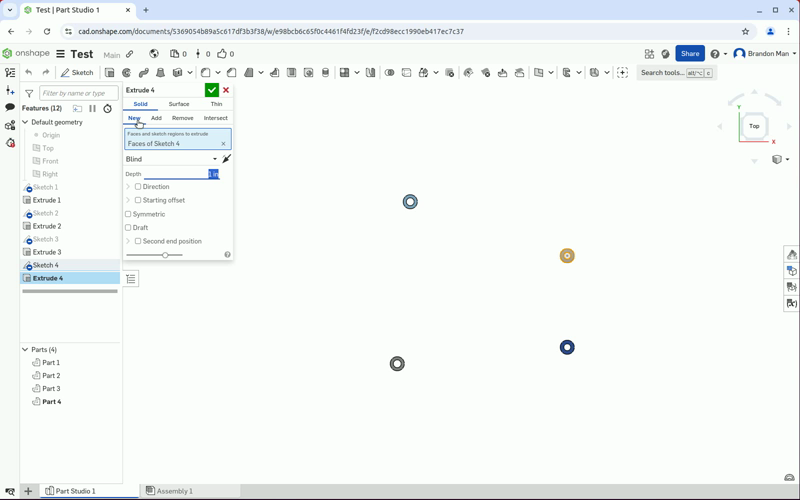
text(2.648)
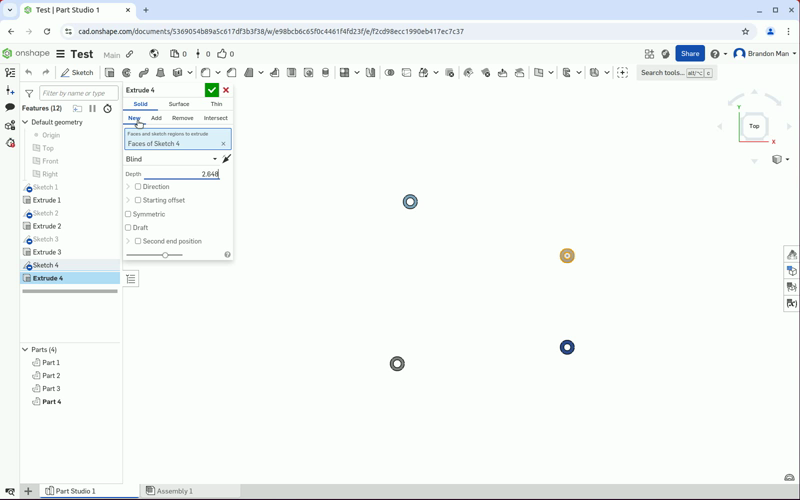
key(enter)
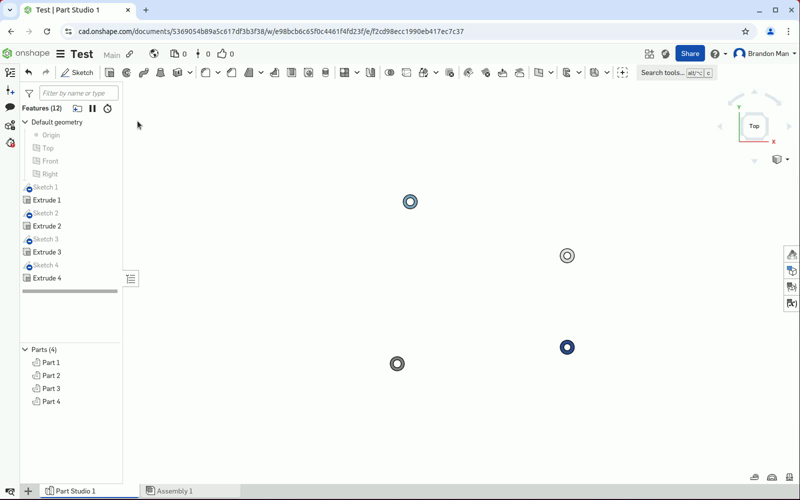
key(shift+h)
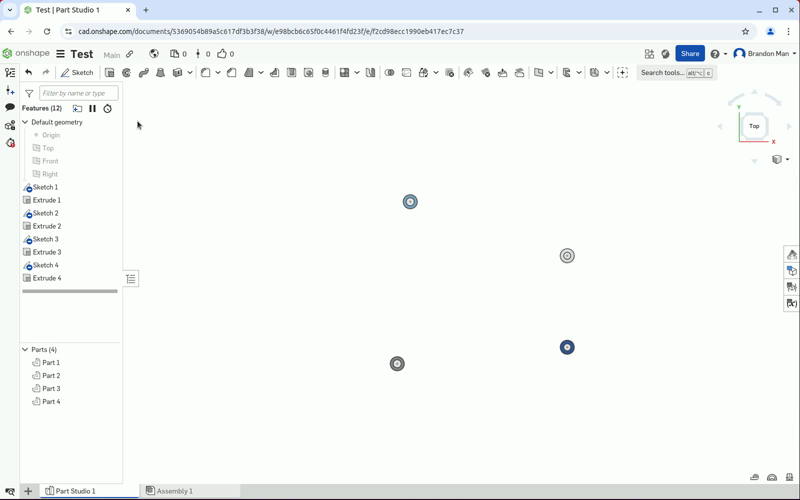
key(shift+h)
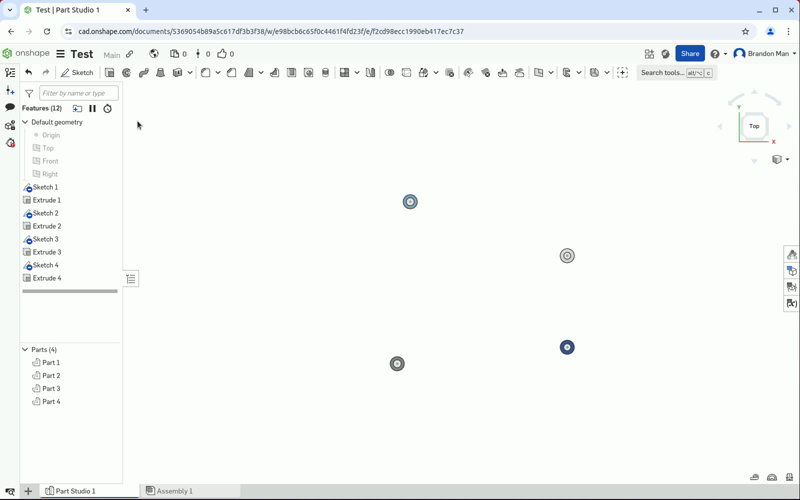
key(shift+7)
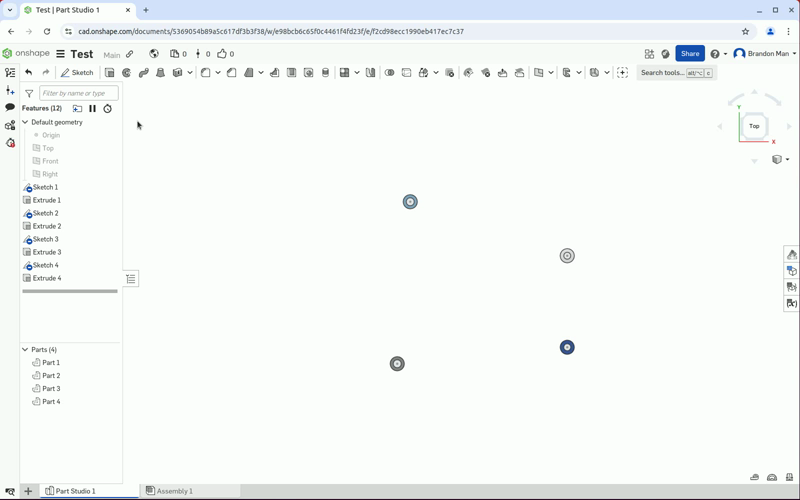
key(up, 3)
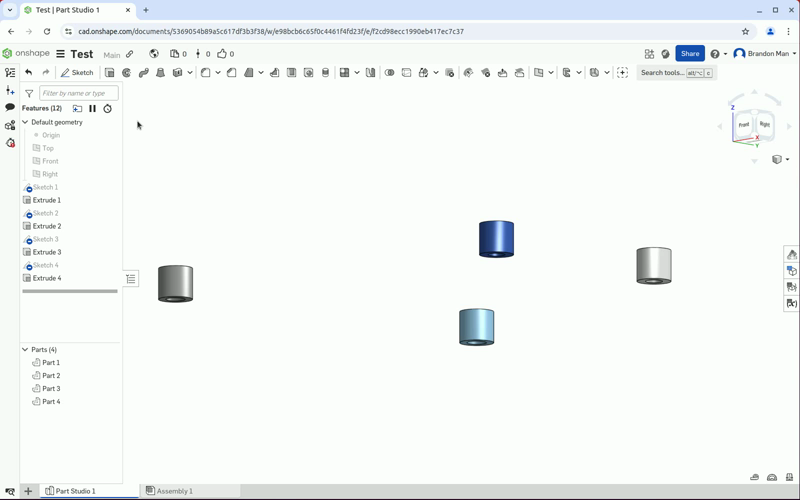
key(left, 3)
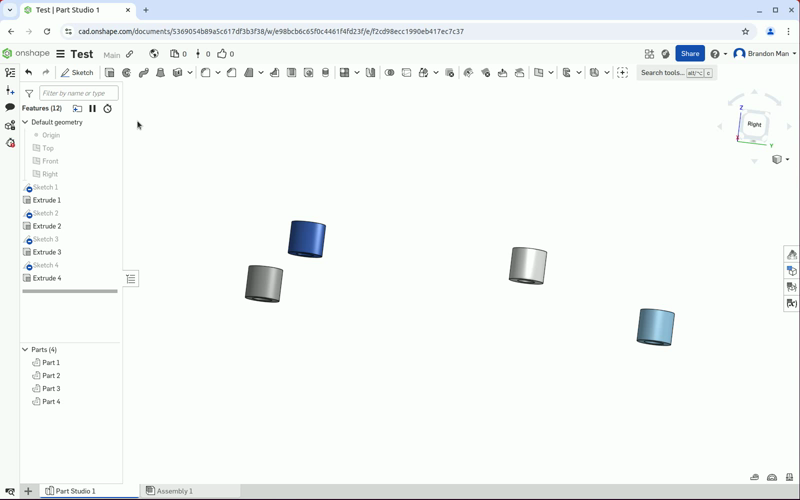
key(right, 3)
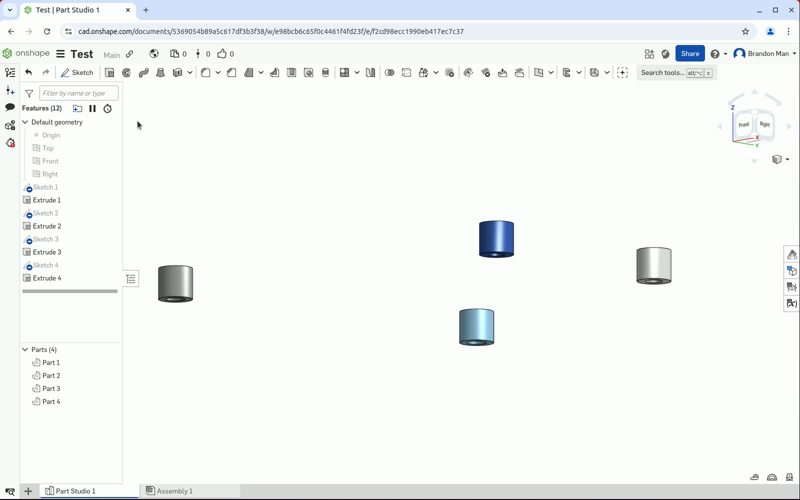
key(down, 3)
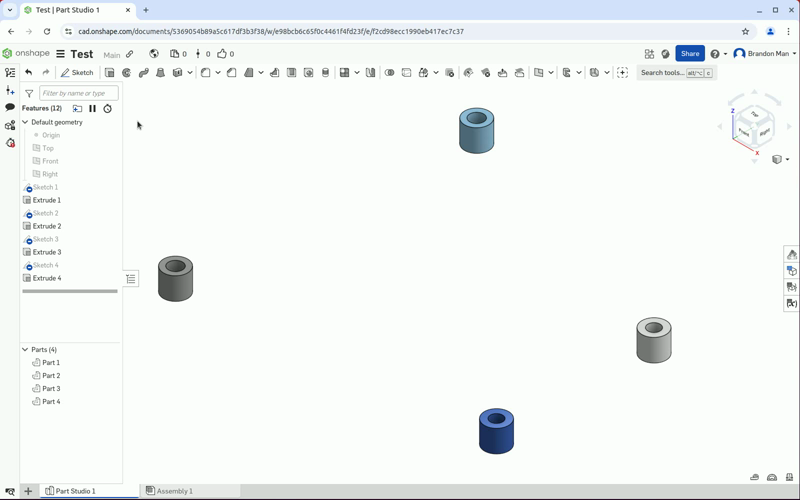
mouse_move(73, 189)
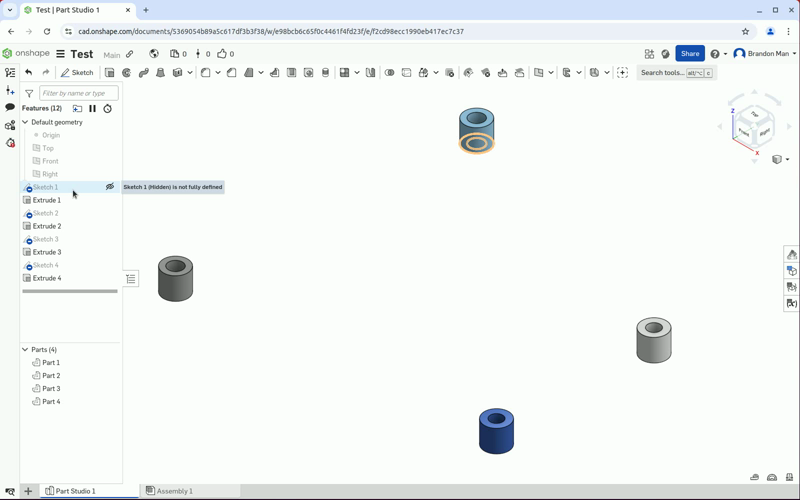
click(73, 189)